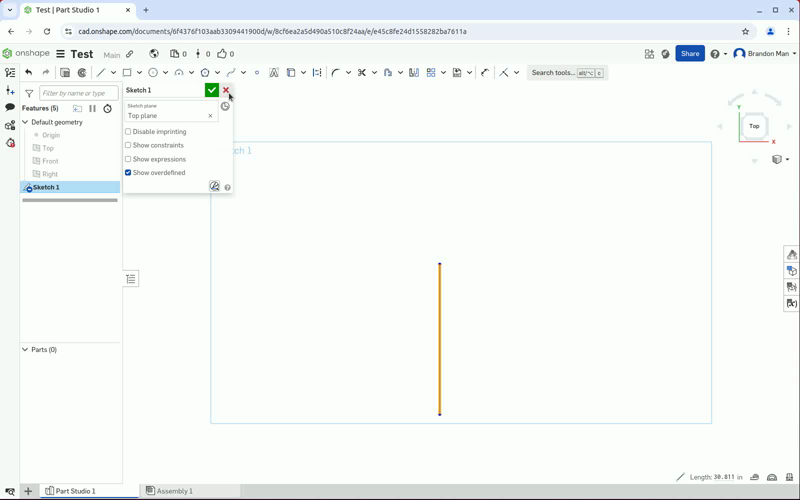
key(shift+h)
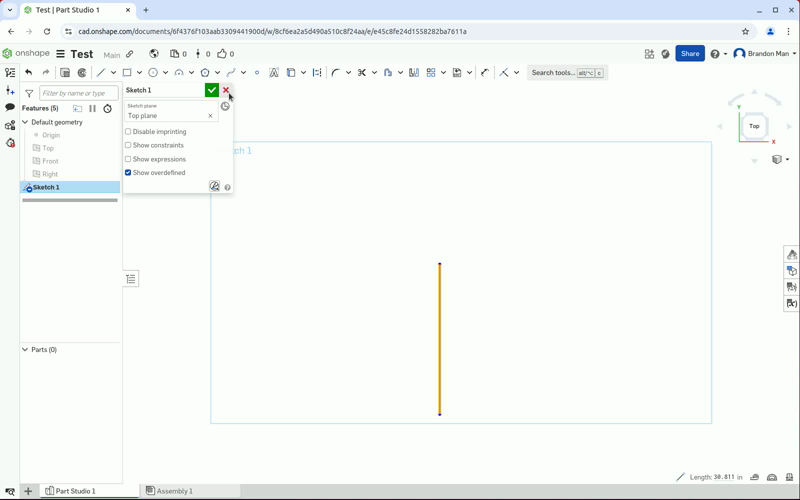
key(shift+s)
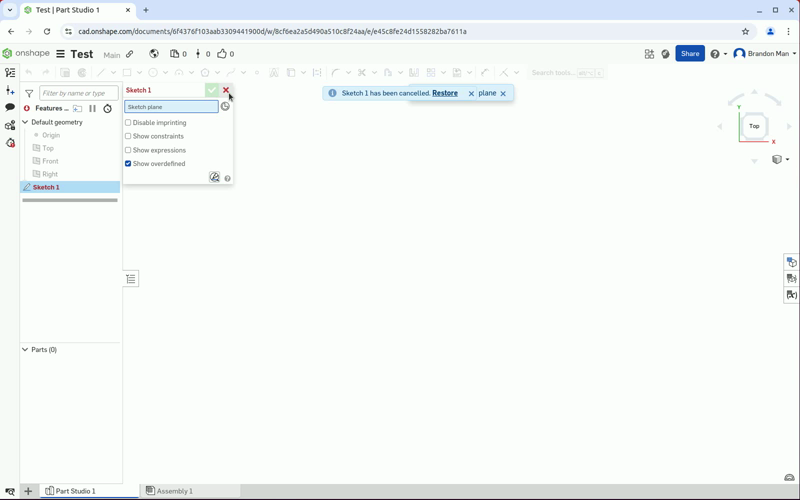
mouse_move(73, 150)
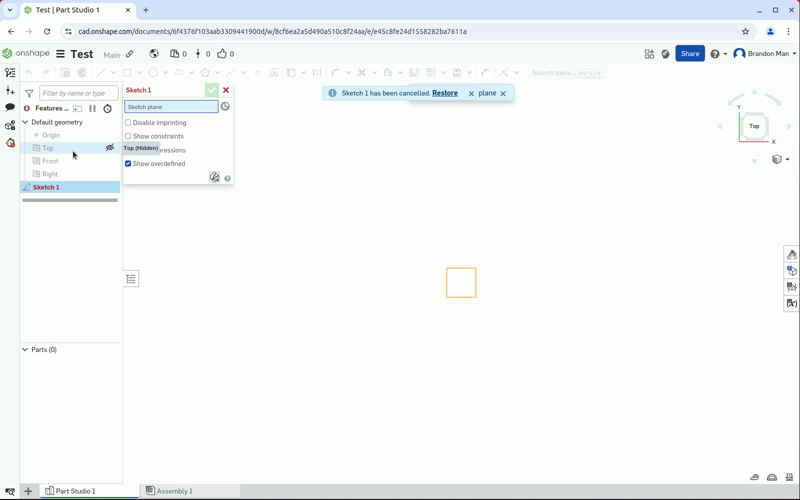
click(73, 150)
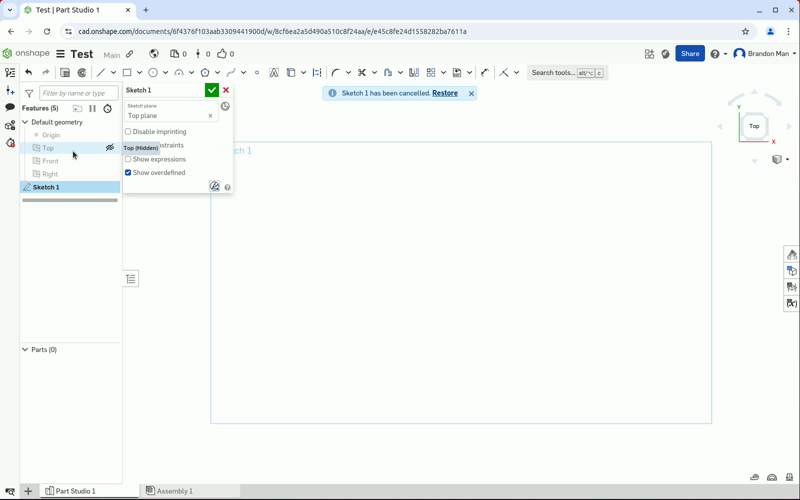
mouse_move(73, 352)
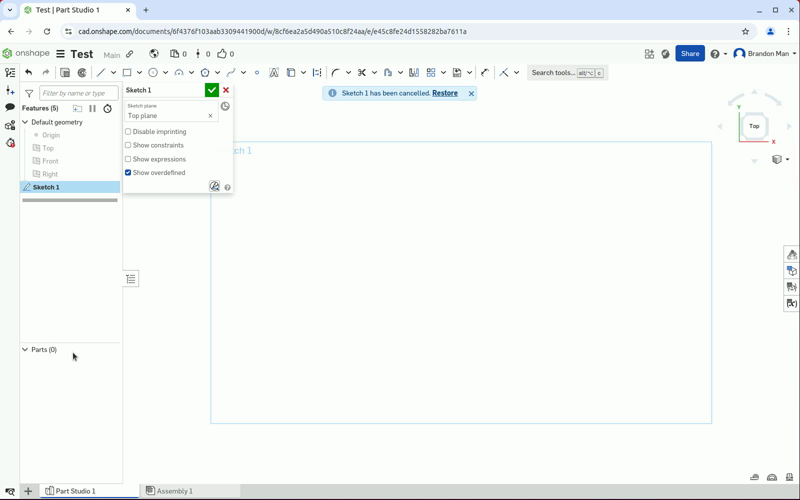
key(y)
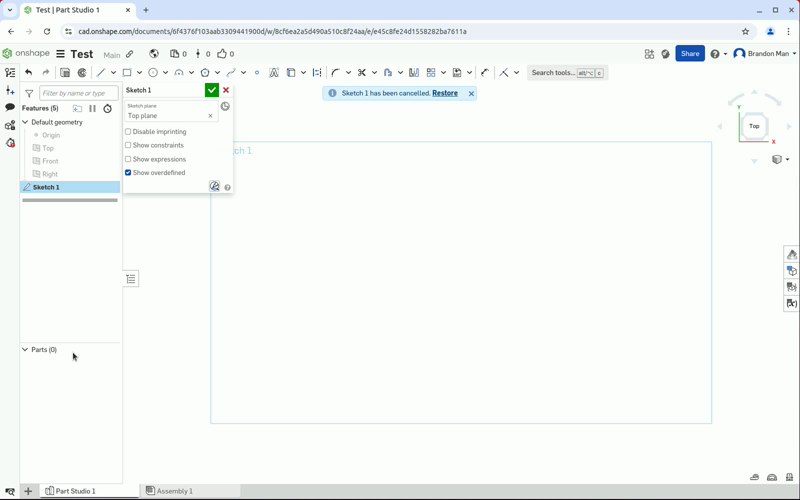
key(l)
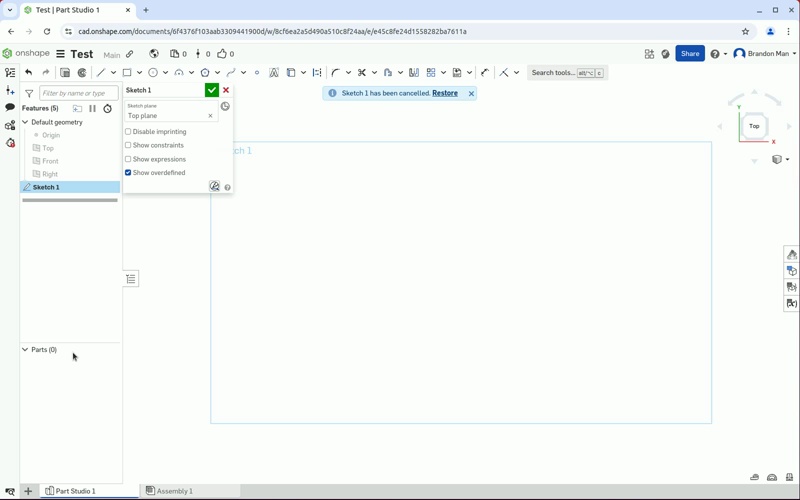
key_down(shift)
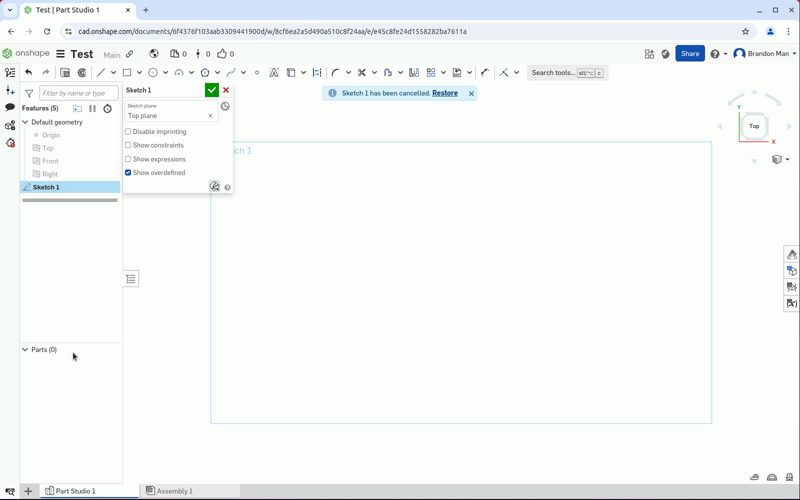
mouse_move(348, 287)
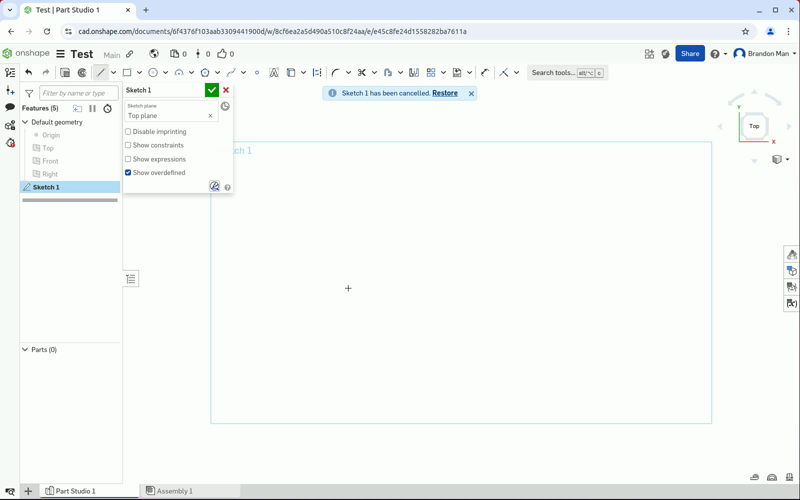
click(348, 287)
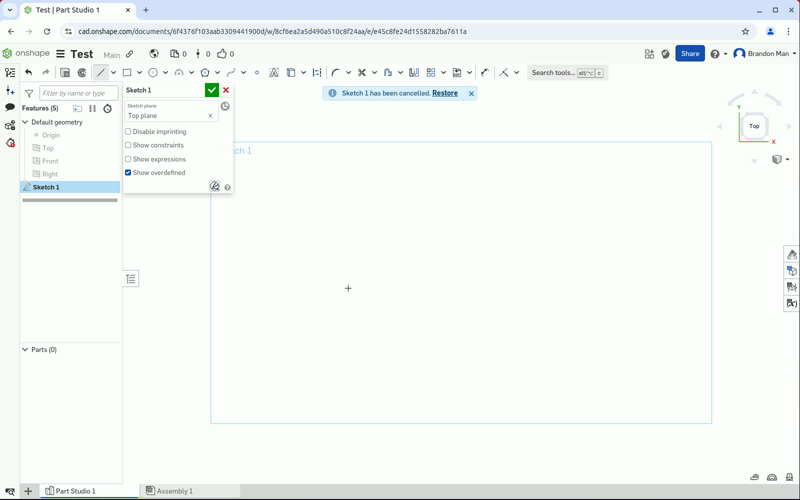
key_up(shift)
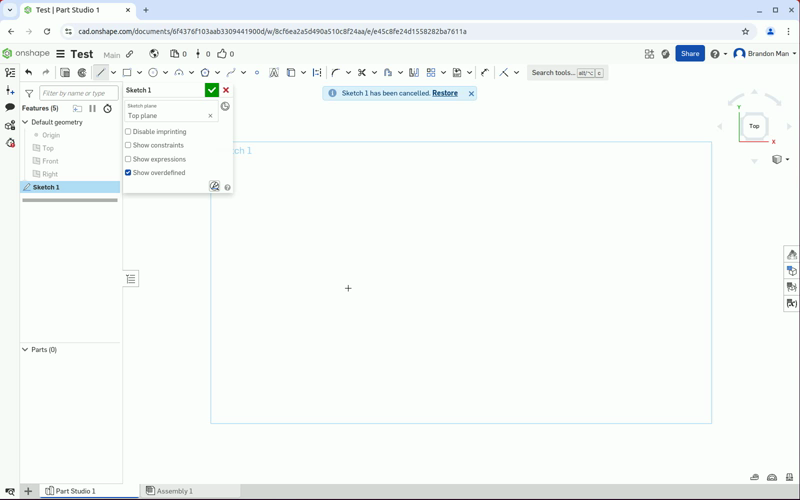
key_down(shift)
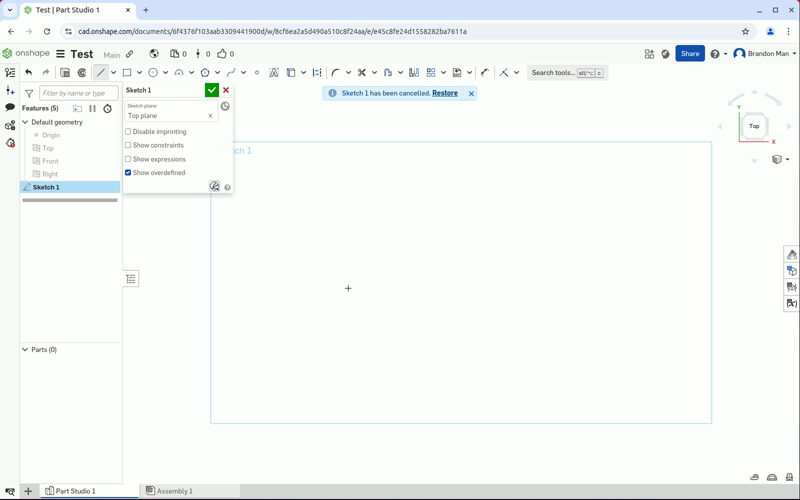
mouse_move(378, 287)
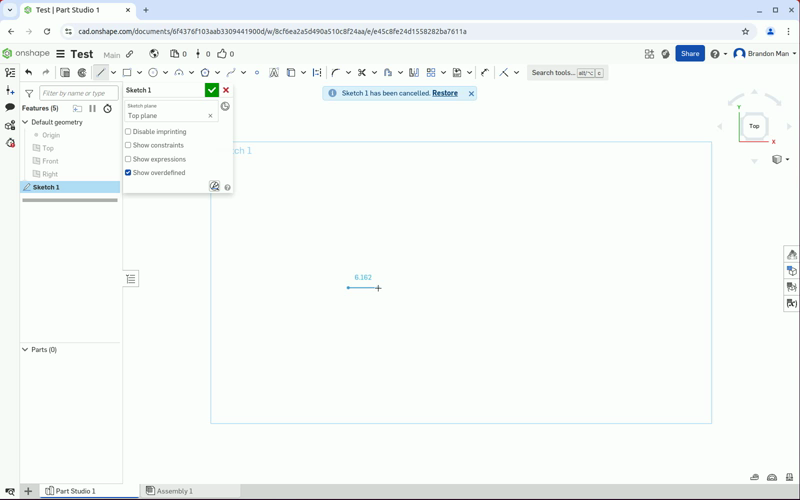
mouse_move(385, 287)
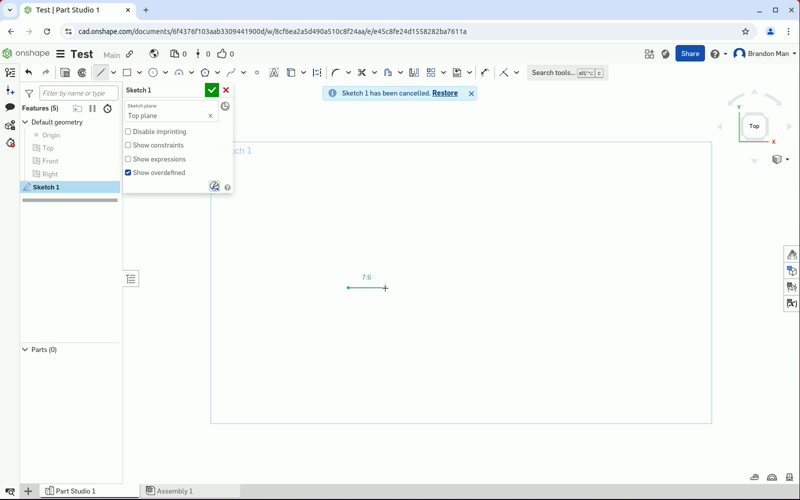
click(385, 287)
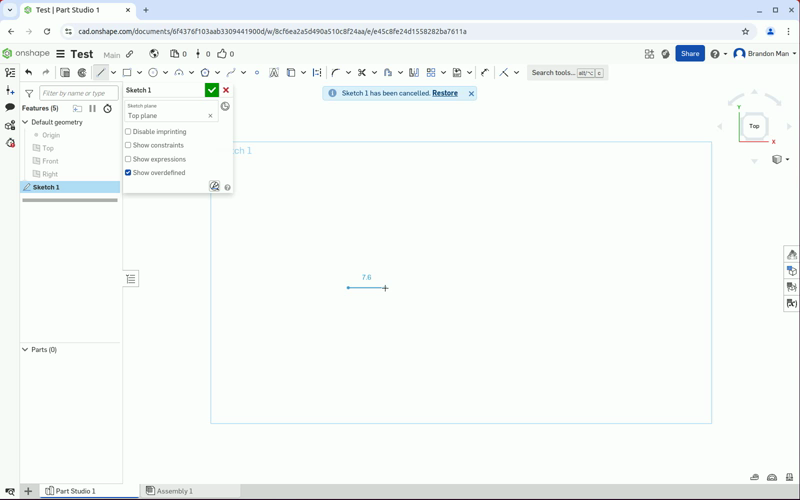
key_up(shift)
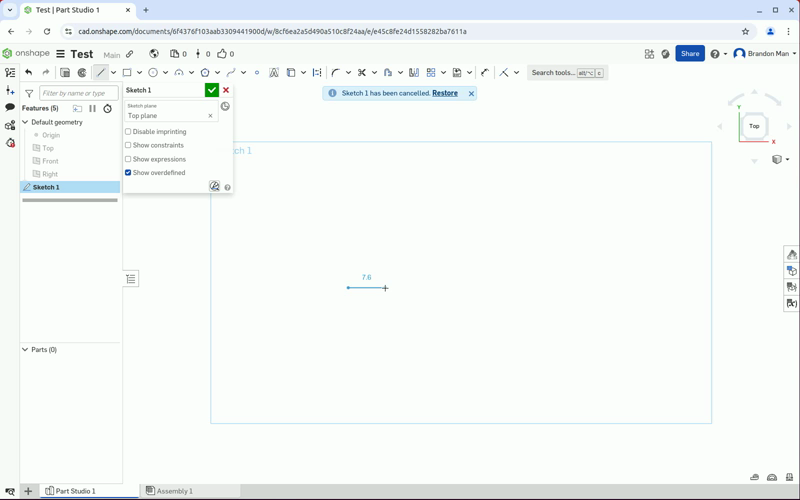
key_down(shift)
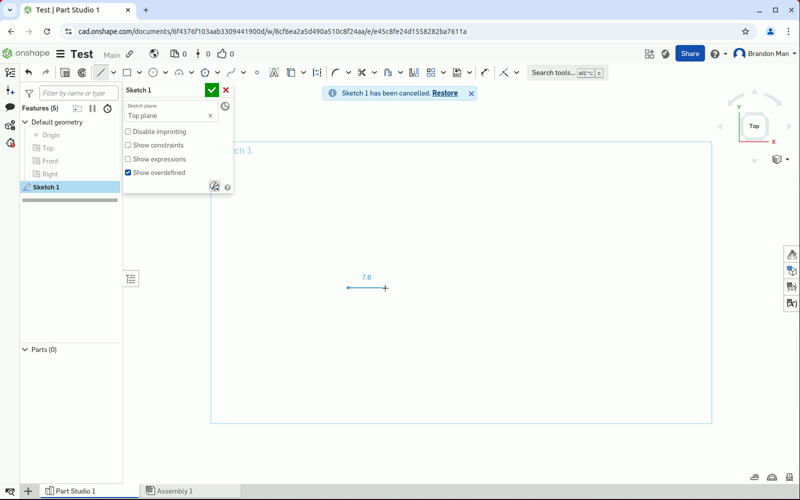
mouse_move(415, 287)
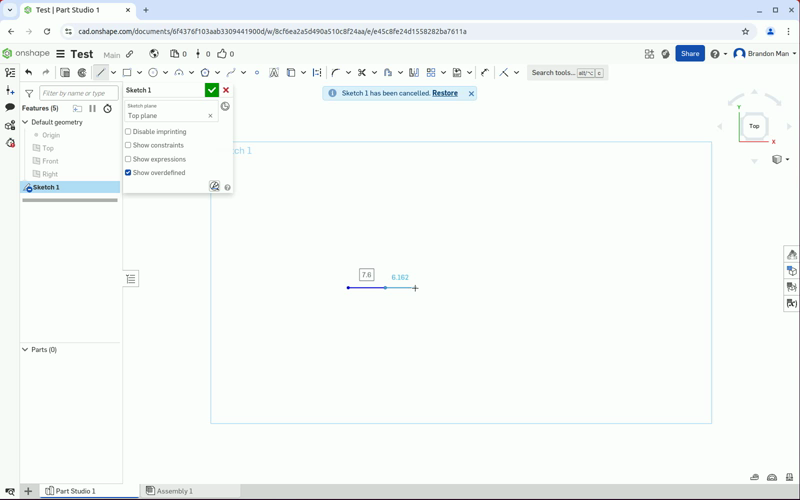
mouse_move(385, 250)
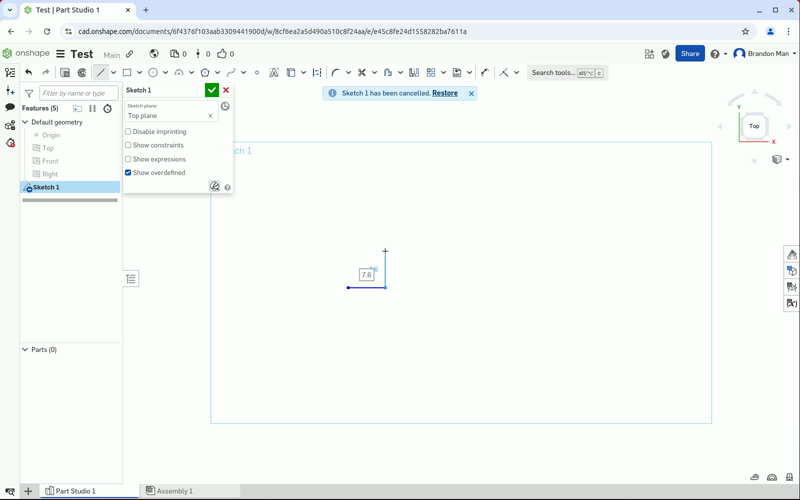
click(385, 250)
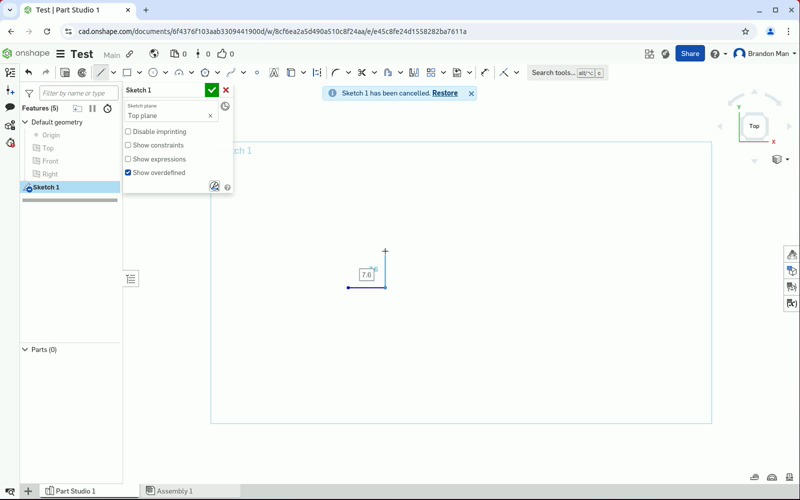
key_up(shift)
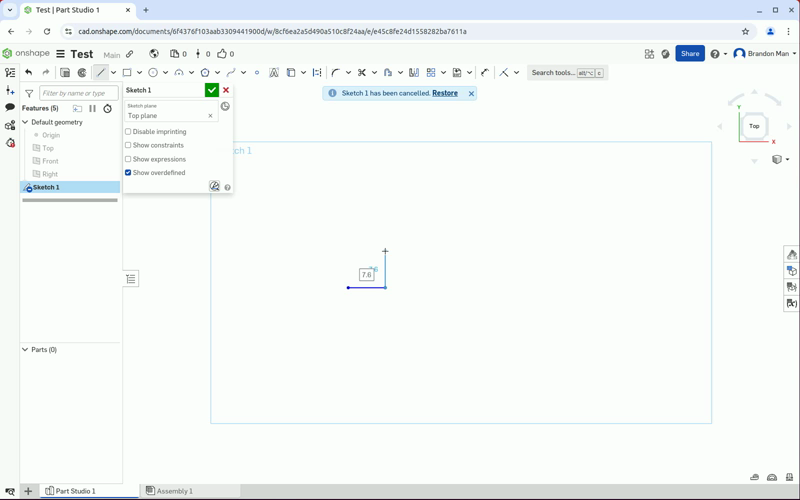
key_down(shift)
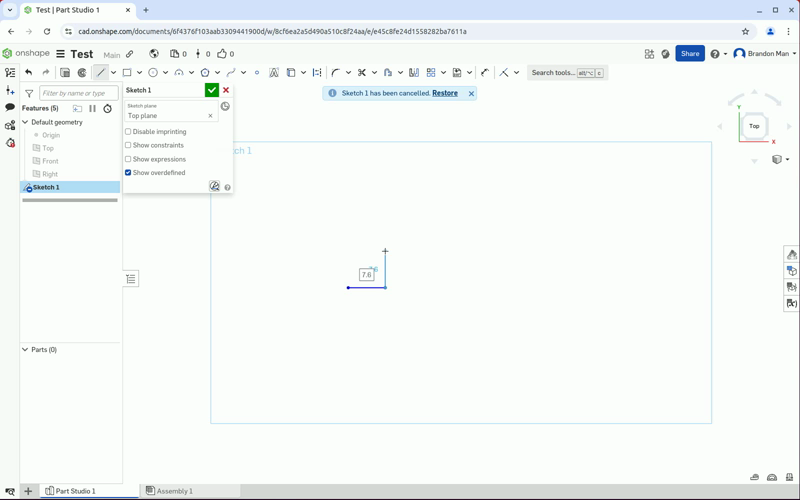
mouse_move(415, 250)
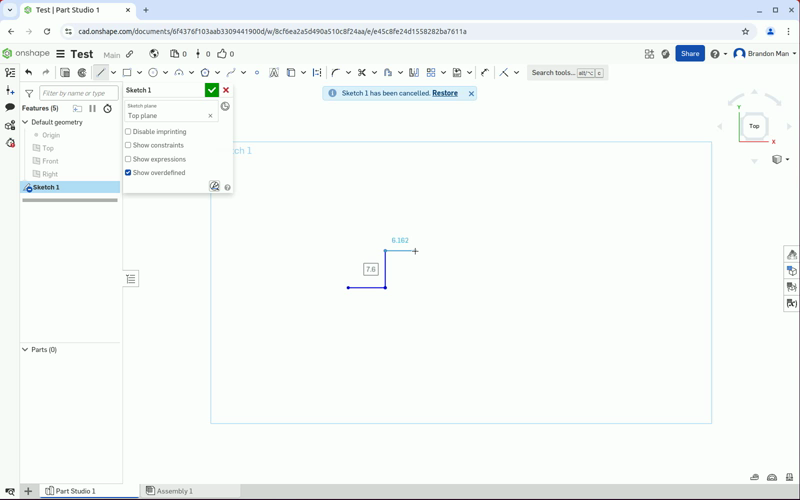
mouse_move(385, 213)
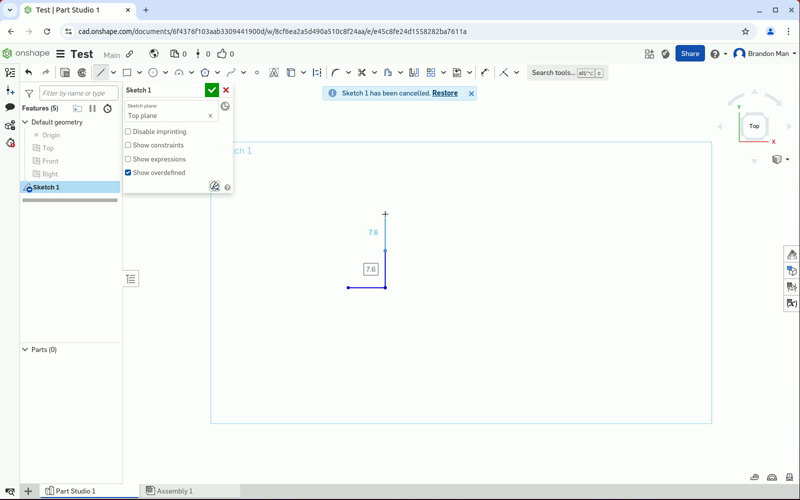
click(385, 213)
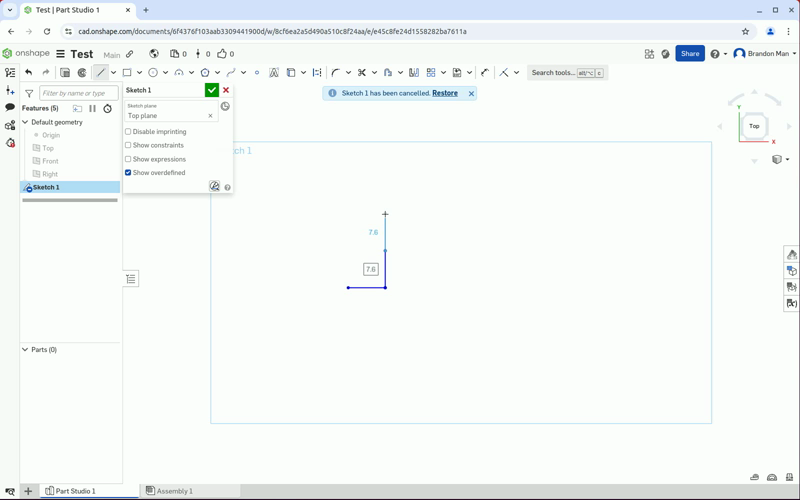
key_up(shift)
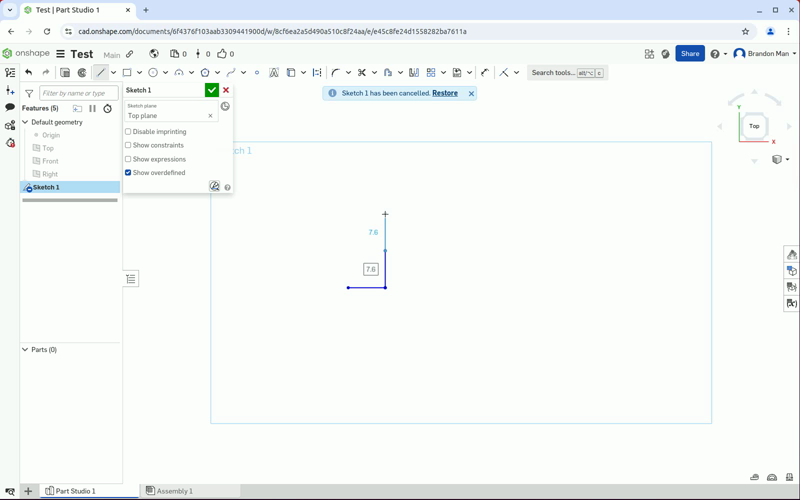
key_down(shift)
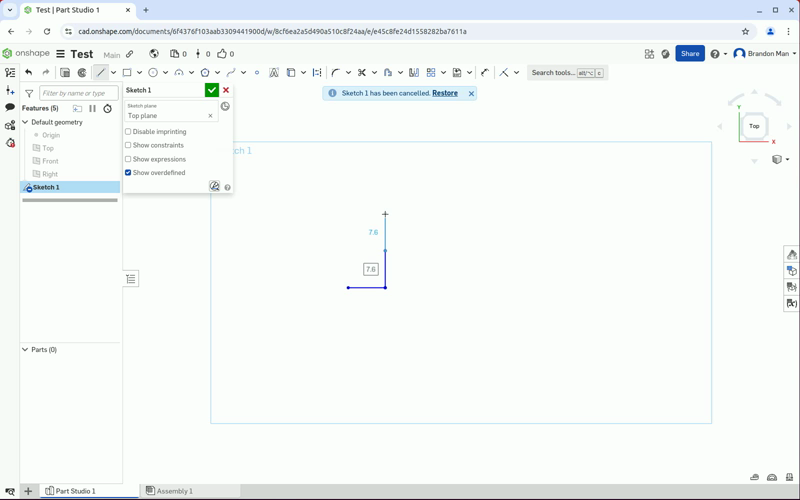
mouse_move(458, 213)
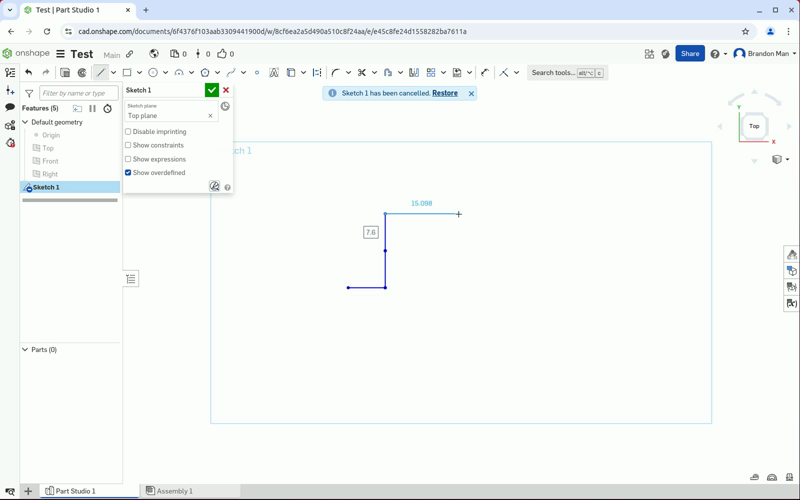
click(458, 213)
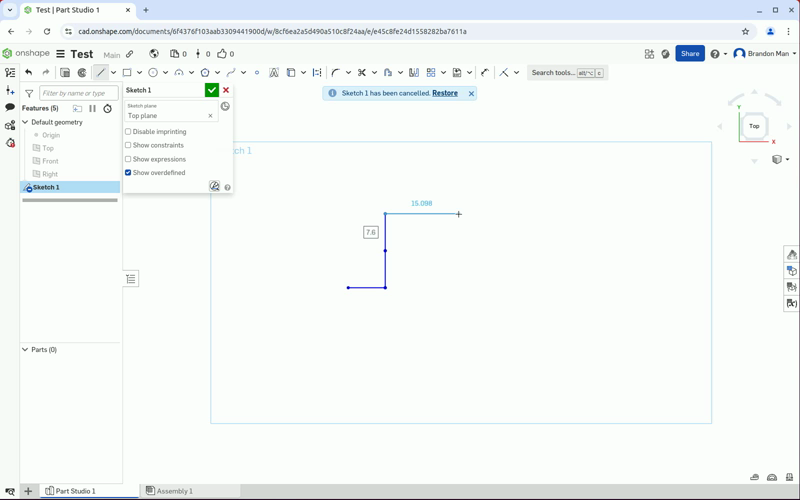
key_up(shift)
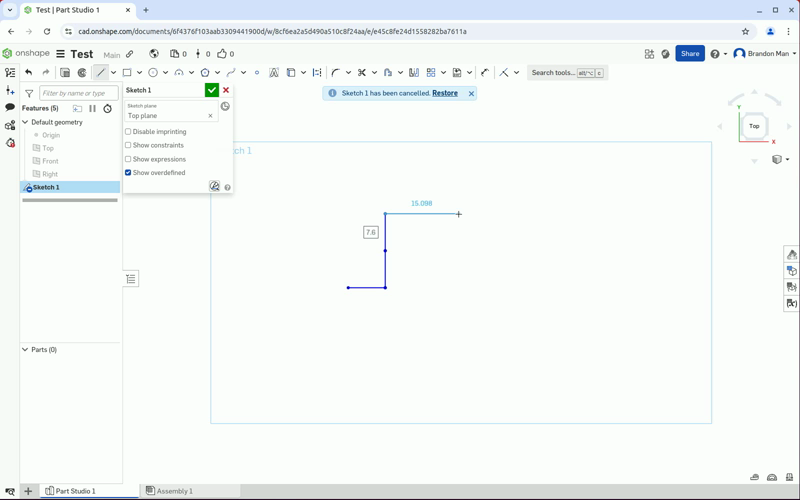
key_down(shift)
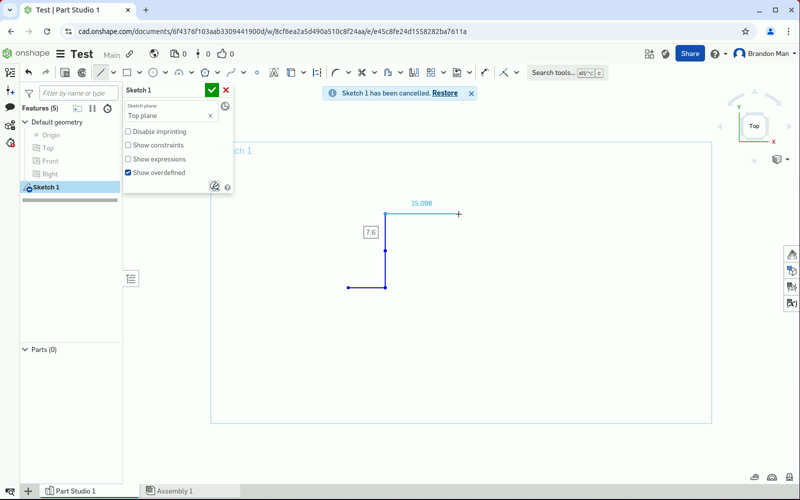
mouse_move(567, 213)
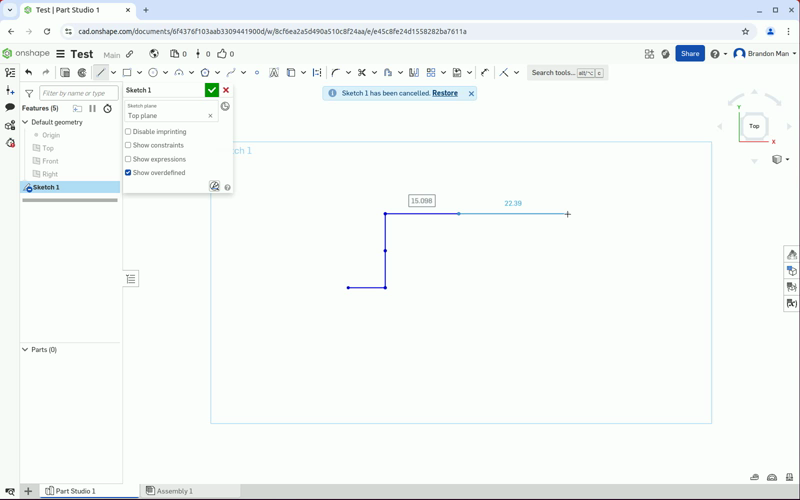
click(567, 213)
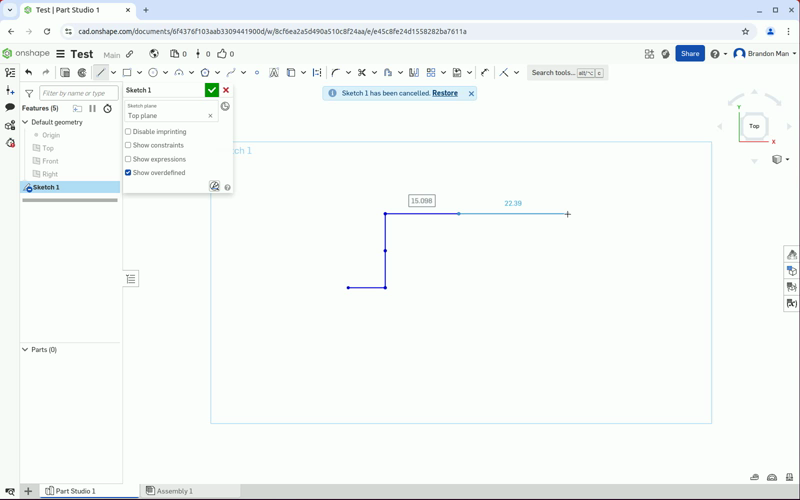
key_up(shift)
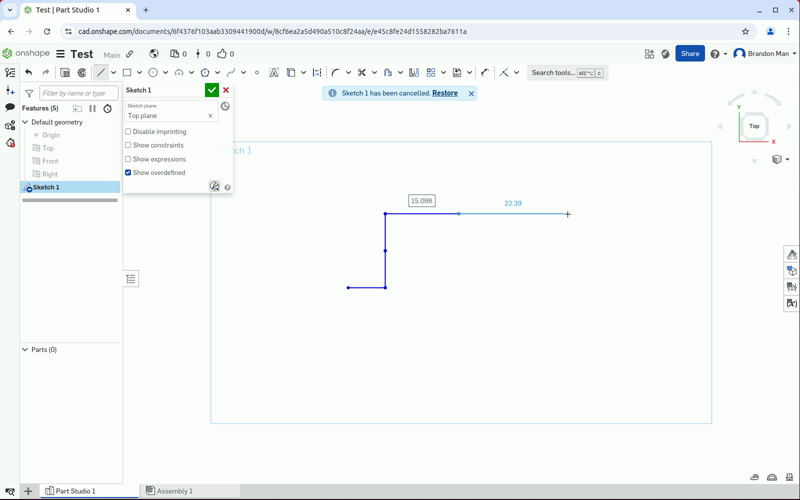
key_down(shift)
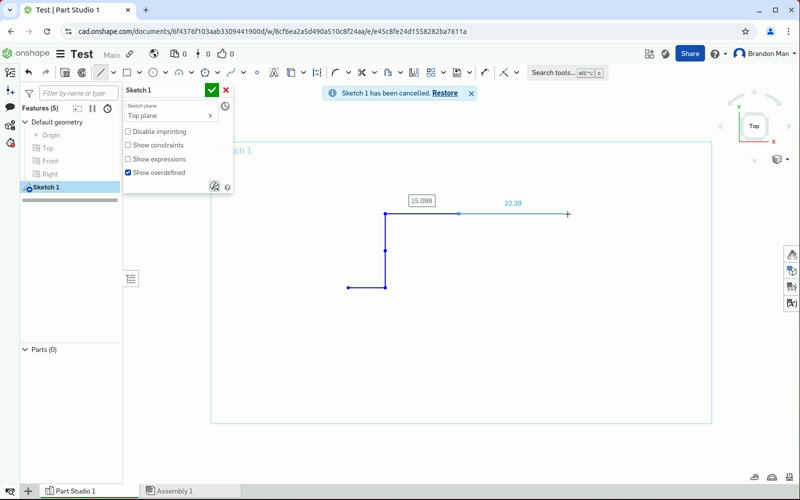
mouse_move(589, 213)
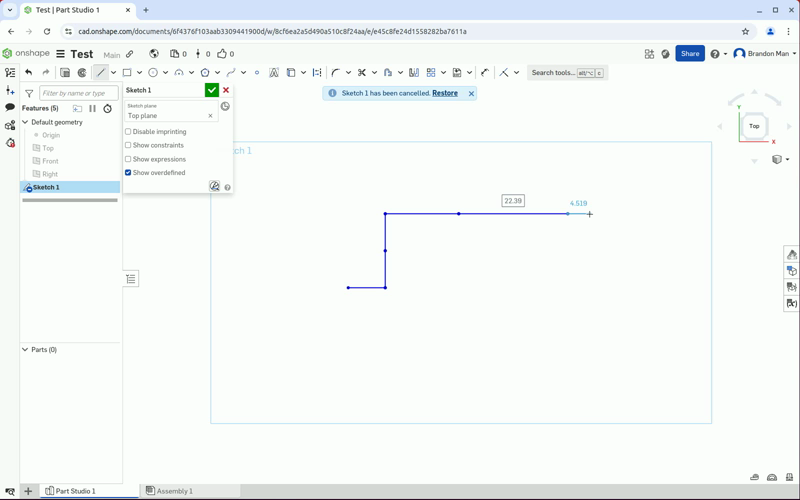
mouse_move(567, 176)
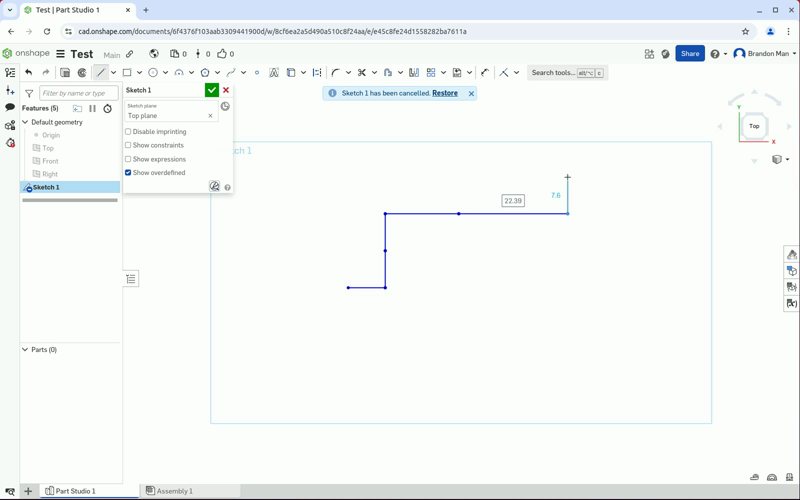
click(567, 176)
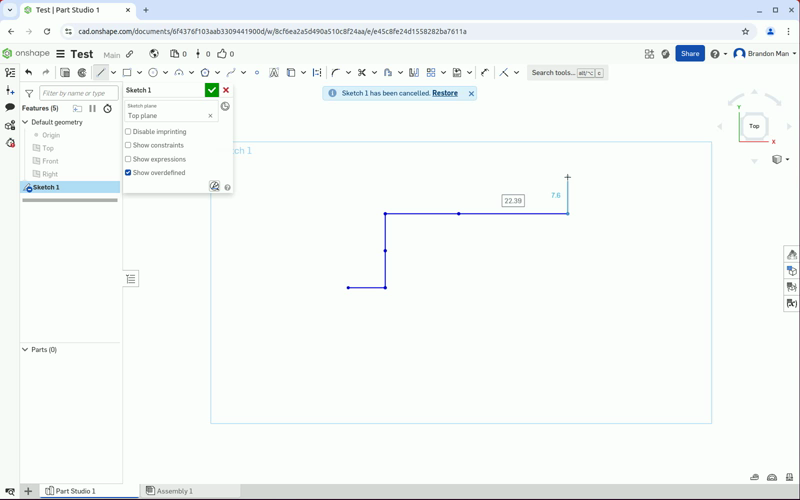
key_up(shift)
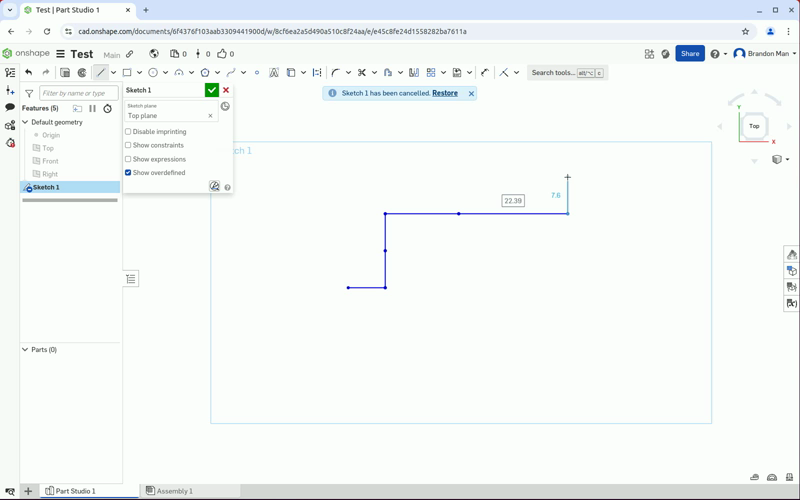
key_down(shift)
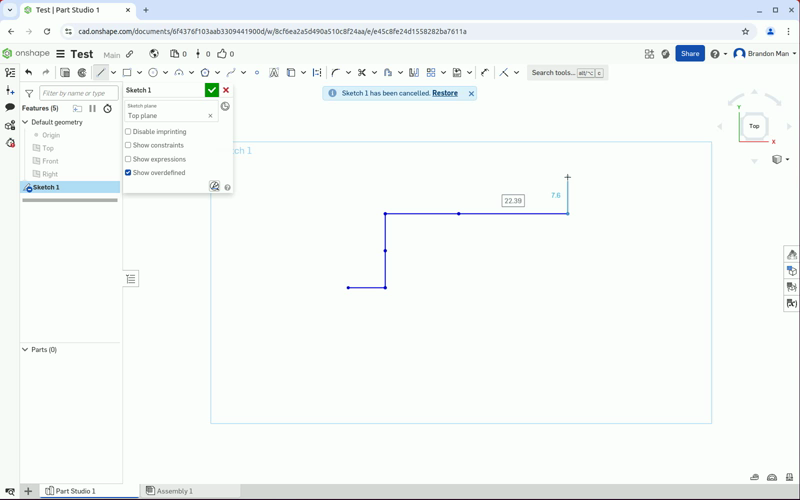
mouse_move(348, 176)
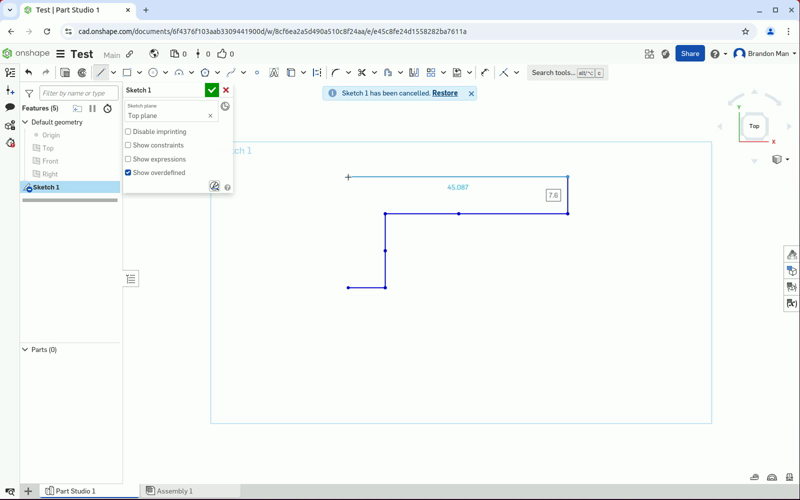
click(348, 176)
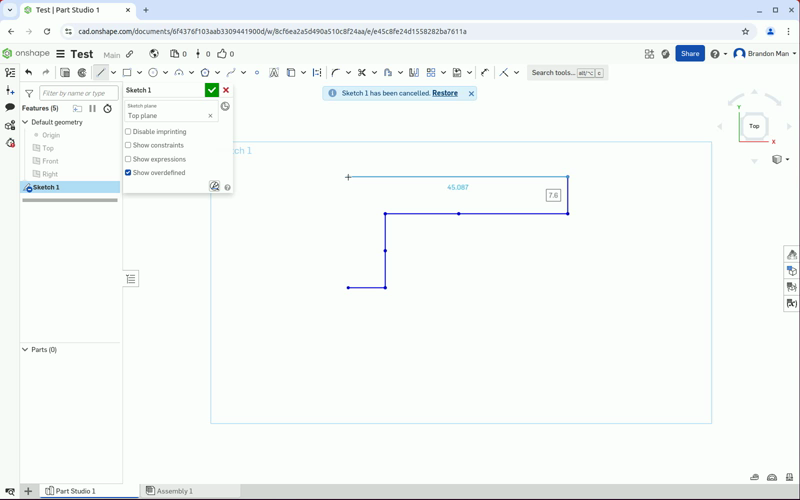
key_up(shift)
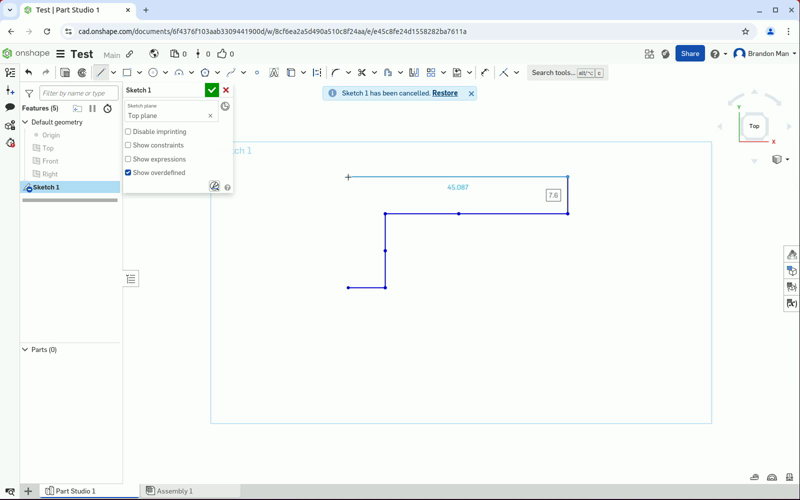
key_down(shift)
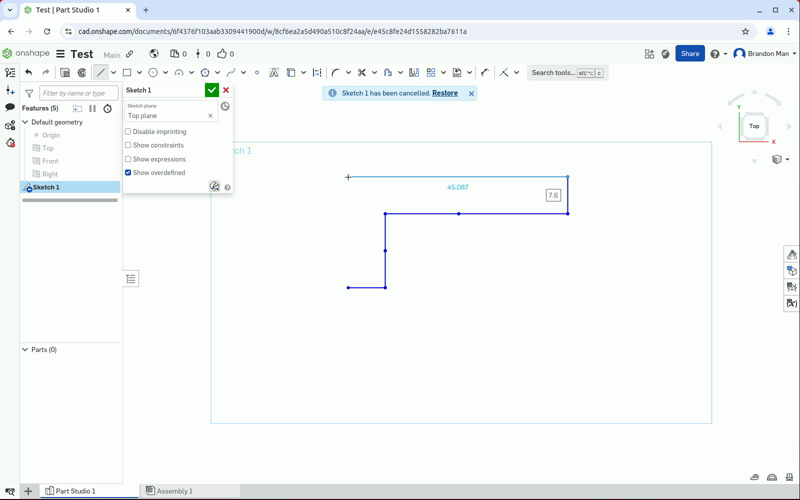
mouse_move(348, 287)
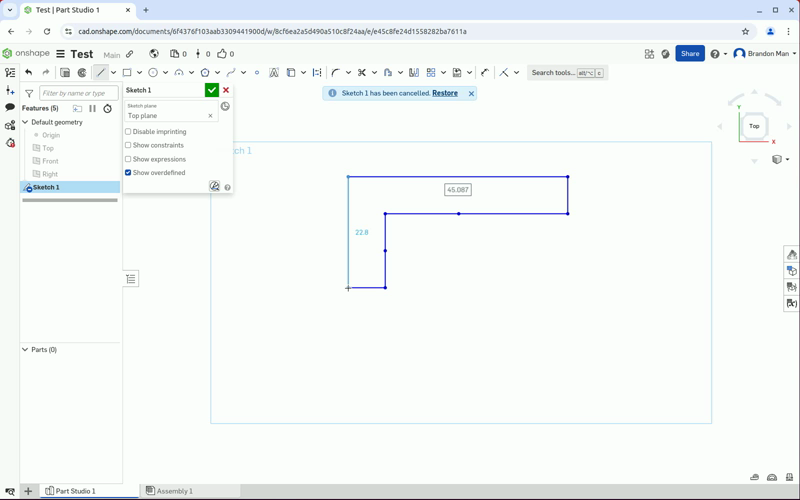
key_up(shift)
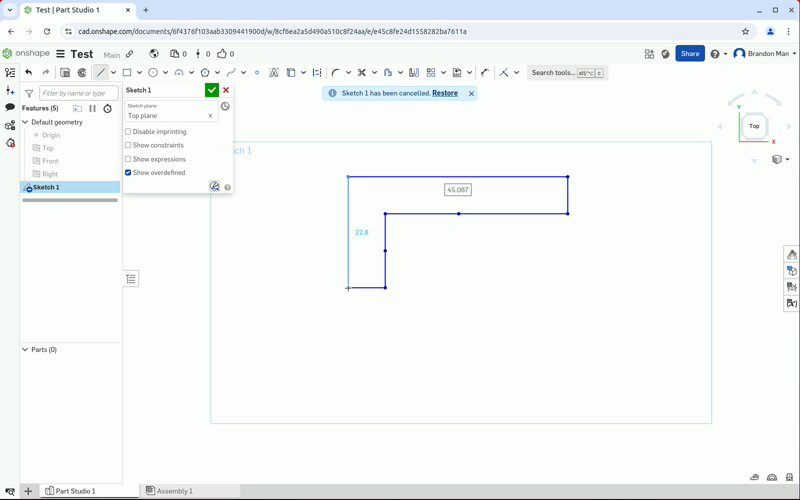
click(348, 287)
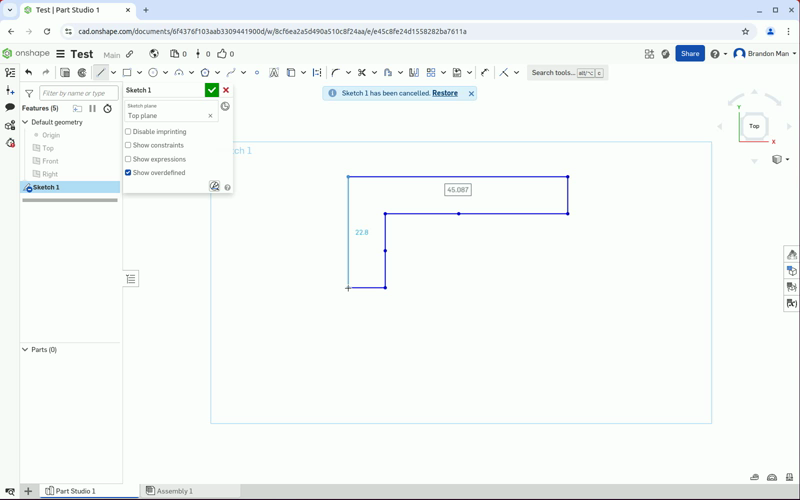
key(esc)
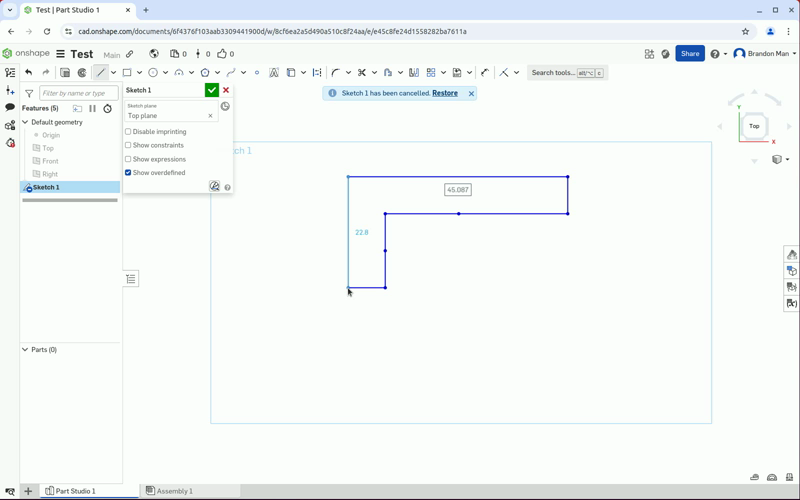
mouse_move(516, 188)
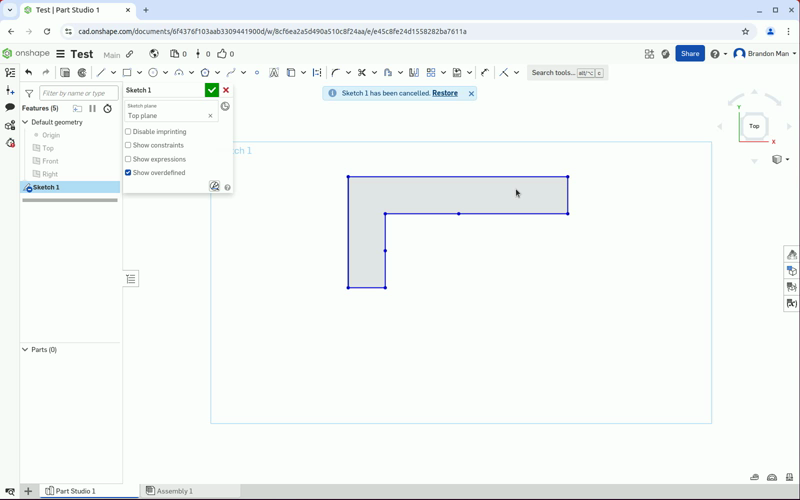
click(516, 188)
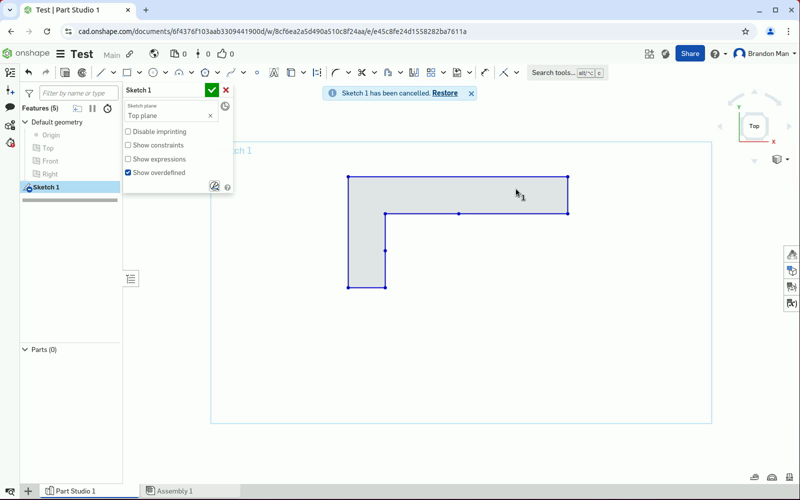
mouse_move(73, 352)
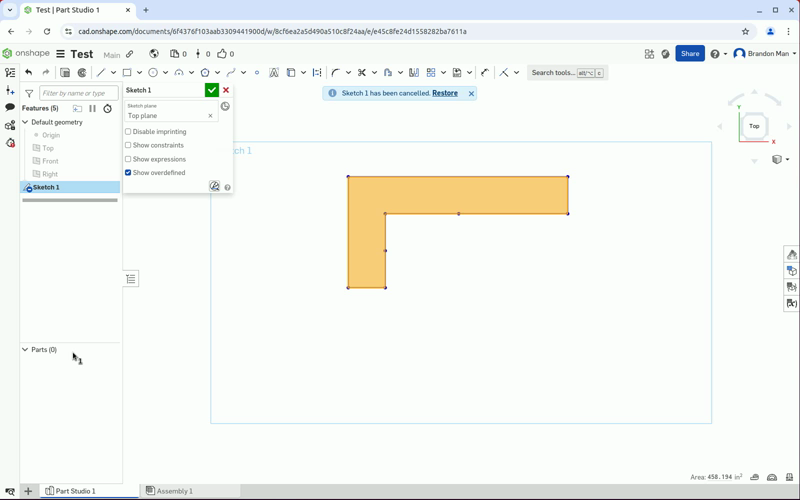
key(shift+y)
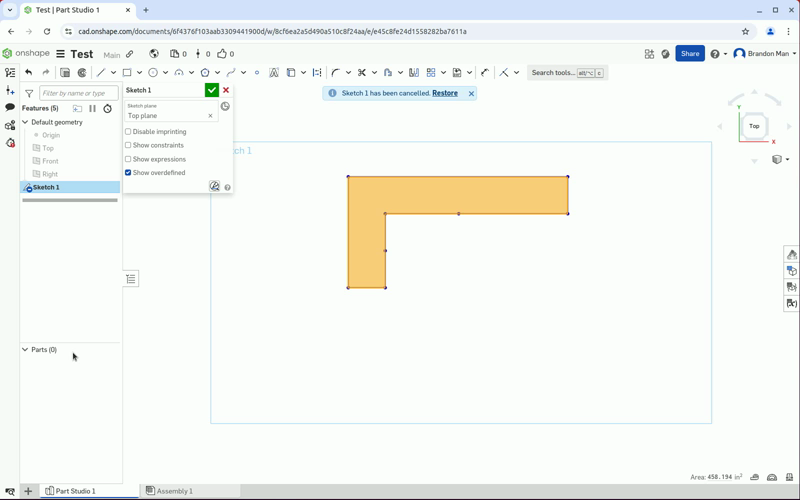
key(shift+e)
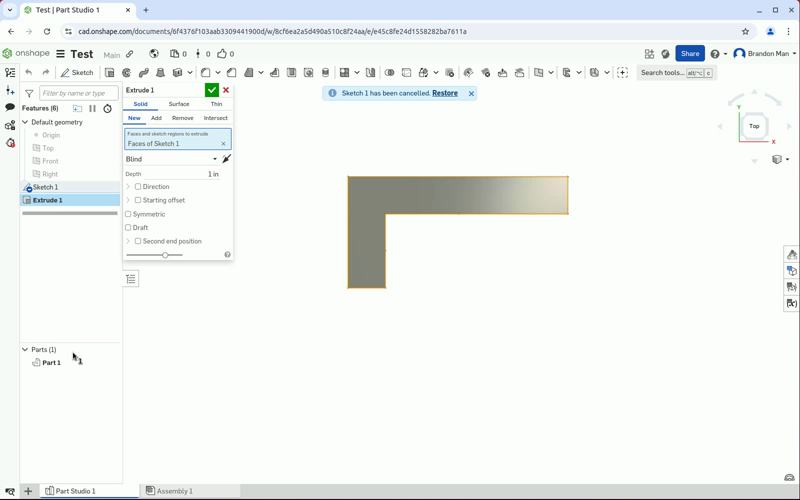
mouse_move(143, 106)
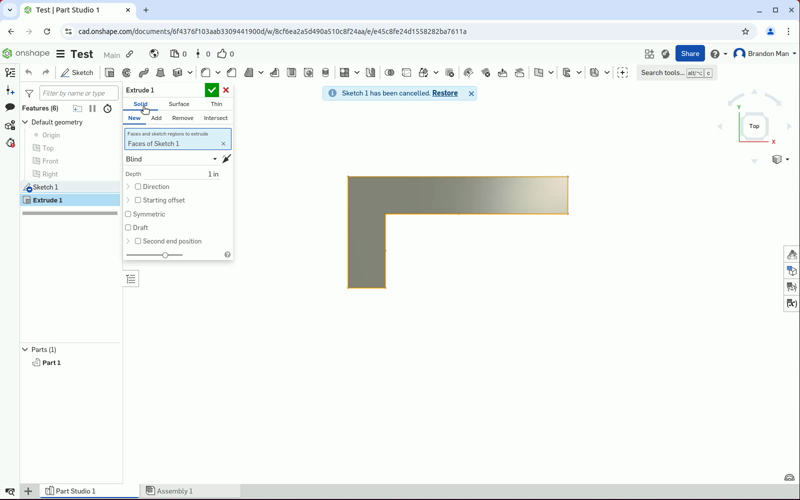
click(143, 106)
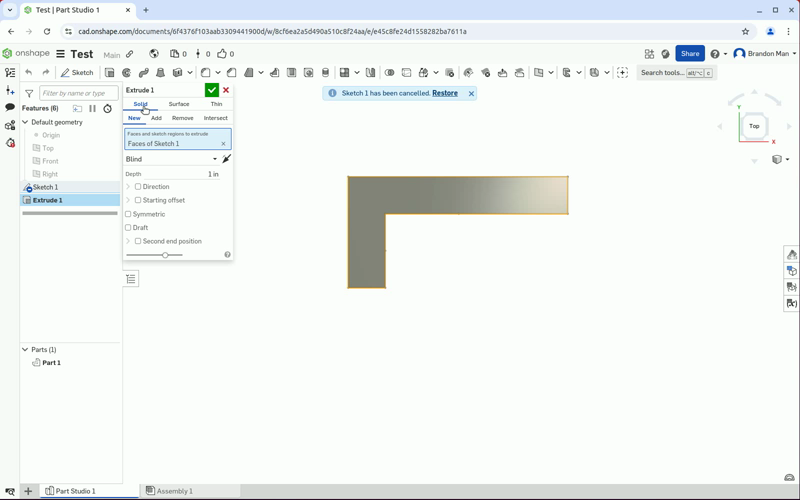
mouse_move(137, 120)
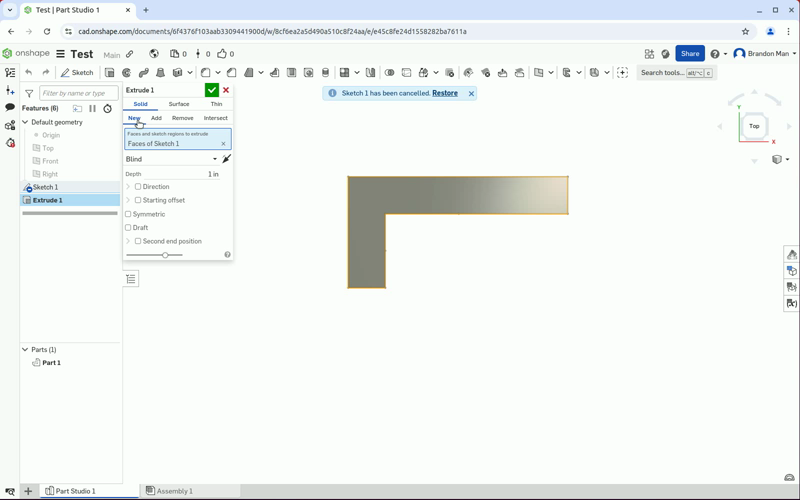
click(137, 120)
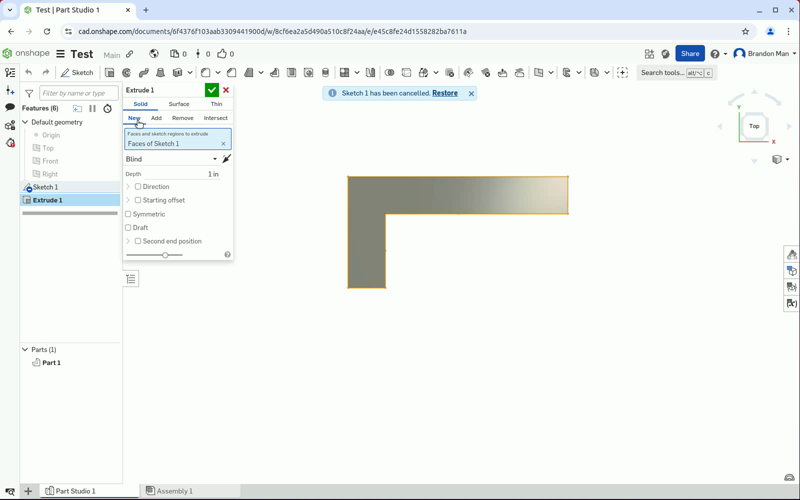
key(tab, 4)
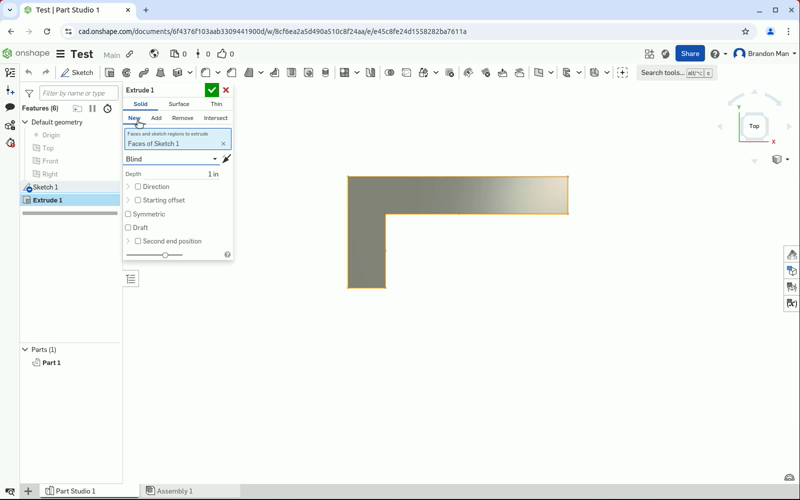
text(15.165)
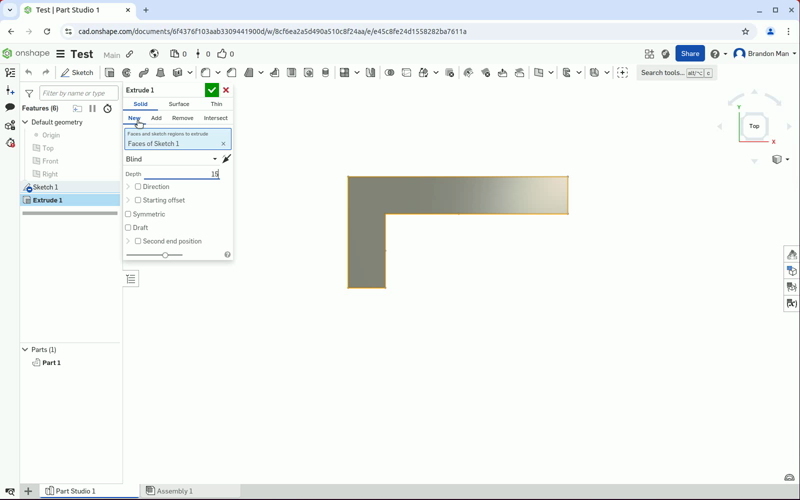
key(enter)
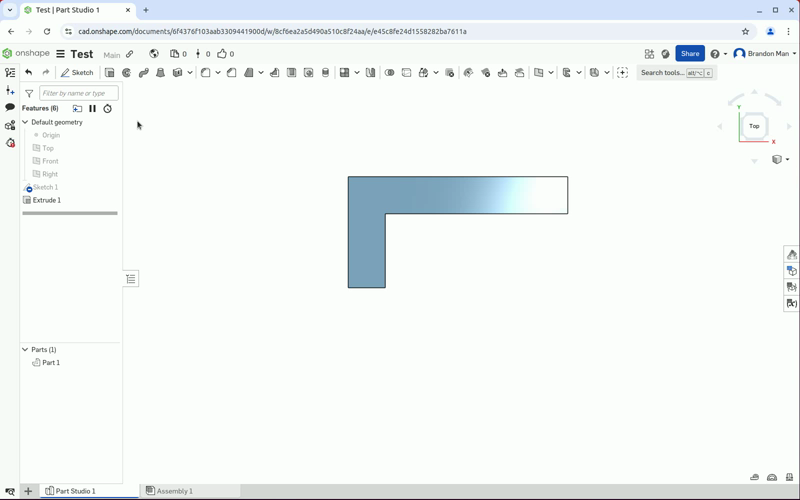
key(shift+h)
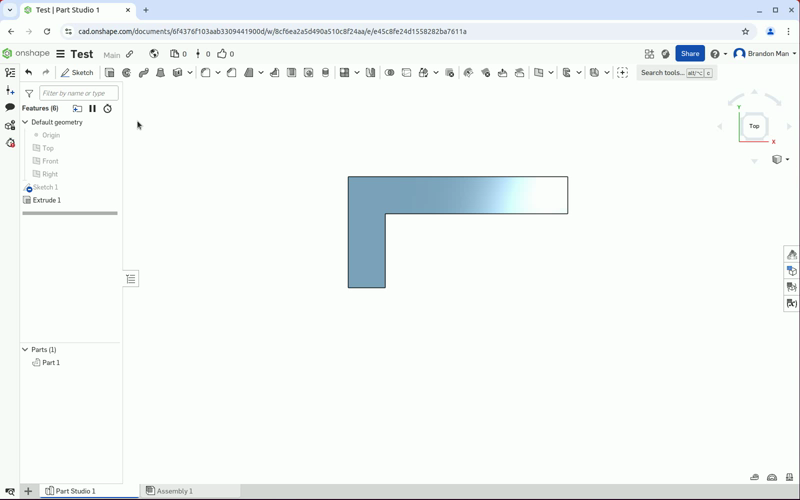
key(shift+h)
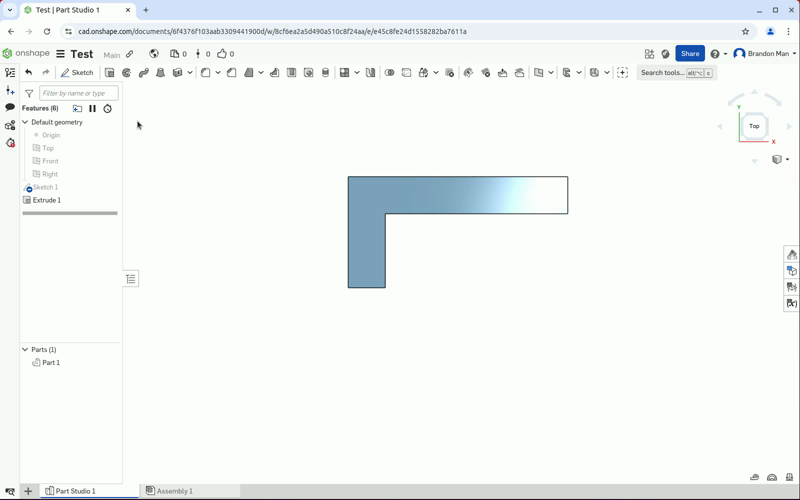
mouse_move(73, 189)
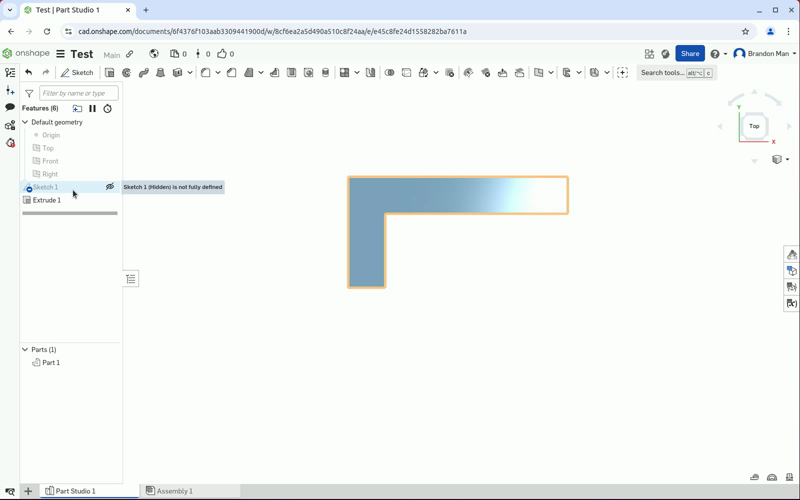
click(73, 189)
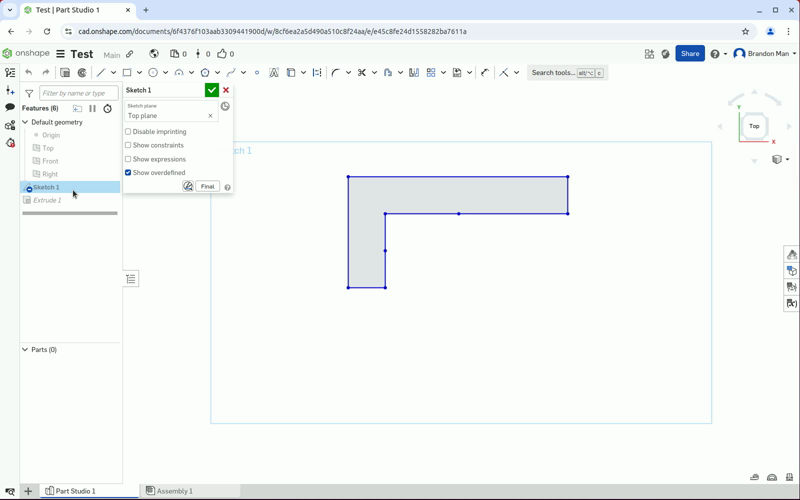
mouse_move(229, 92)
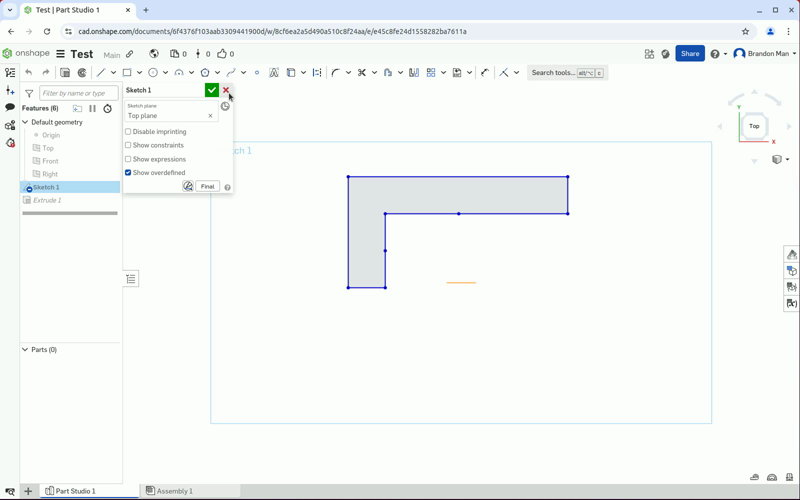
click(229, 92)
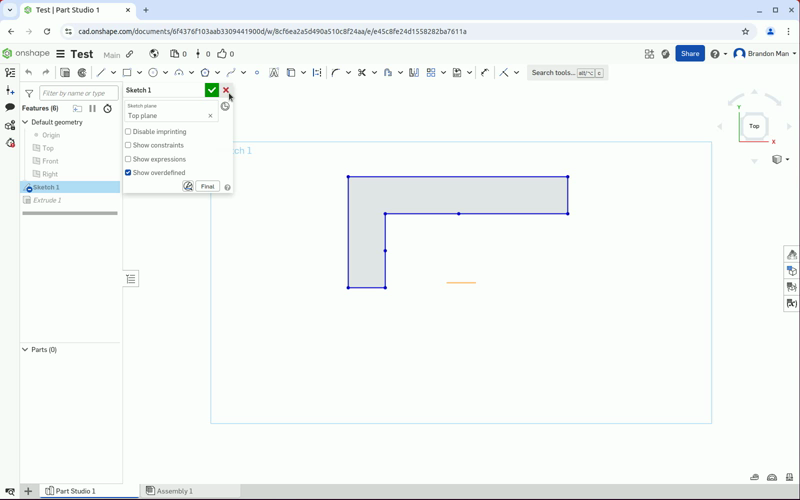
key(shift+s)
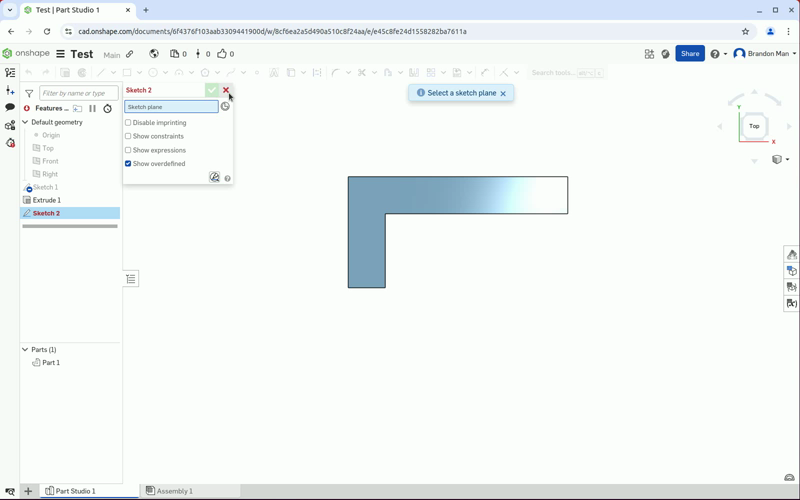
mouse_move(73, 150)
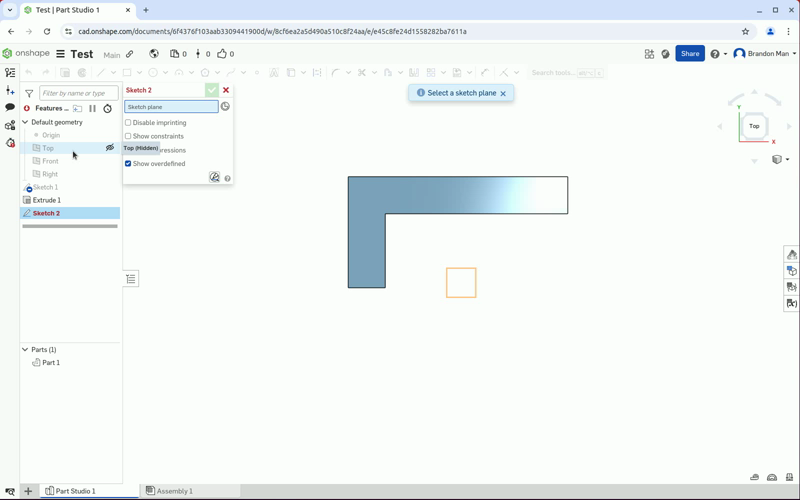
click(73, 150)
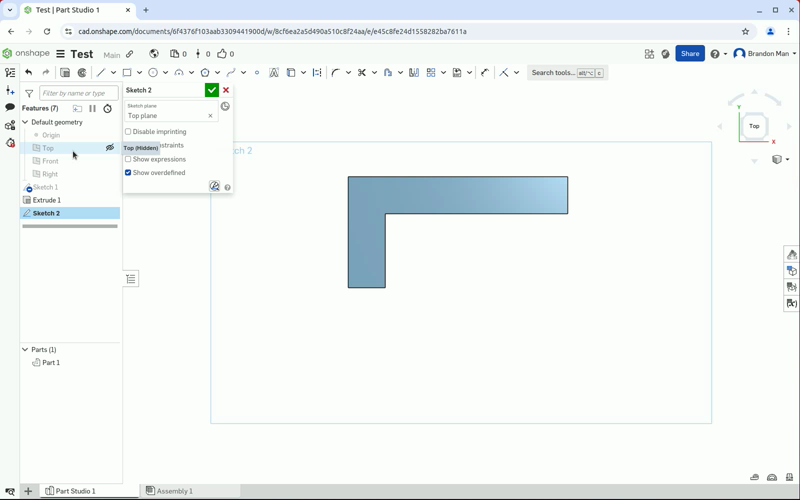
mouse_move(73, 352)
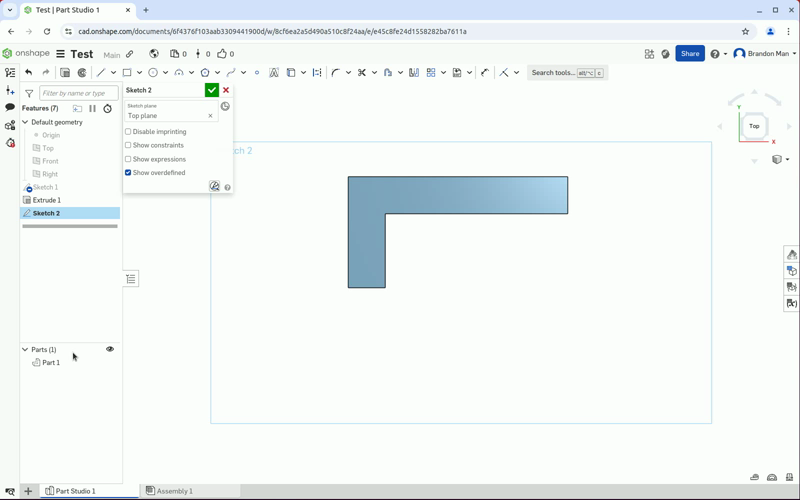
key(y)
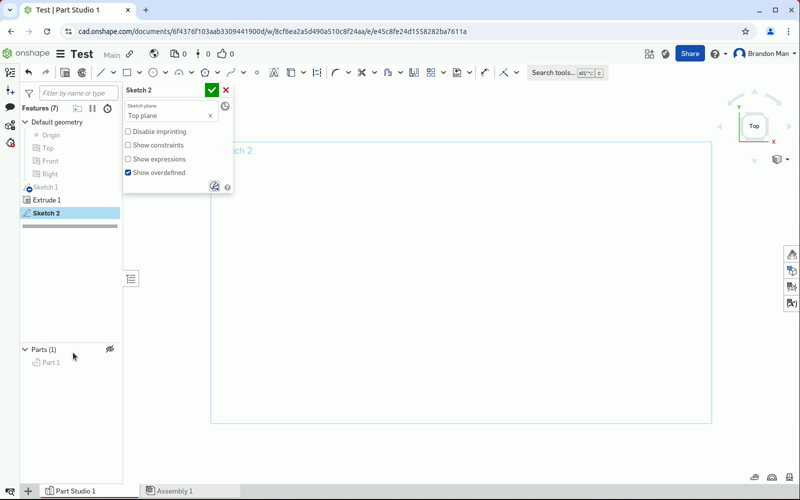
key(l)
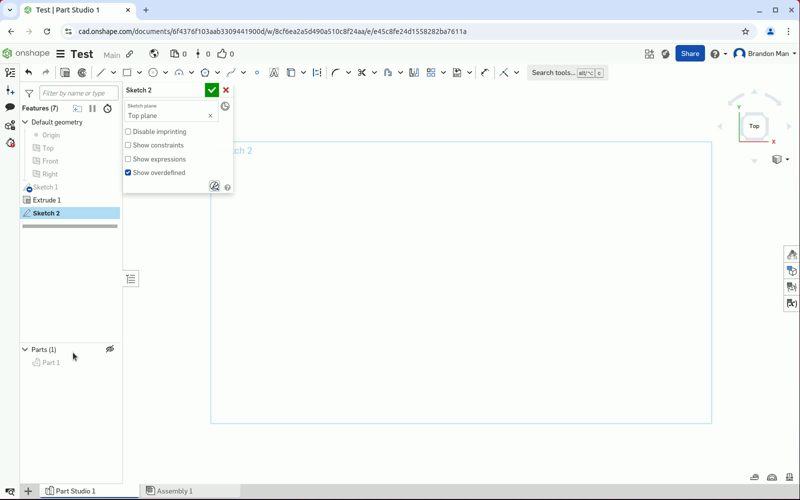
key_down(shift)
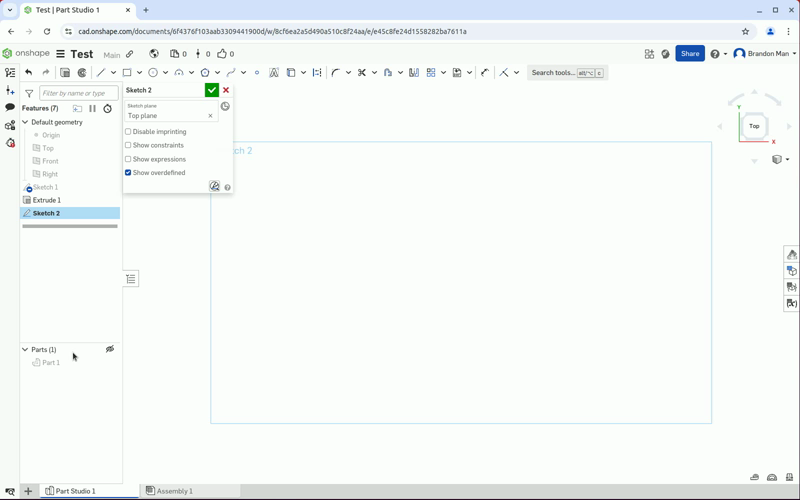
mouse_move(348, 287)
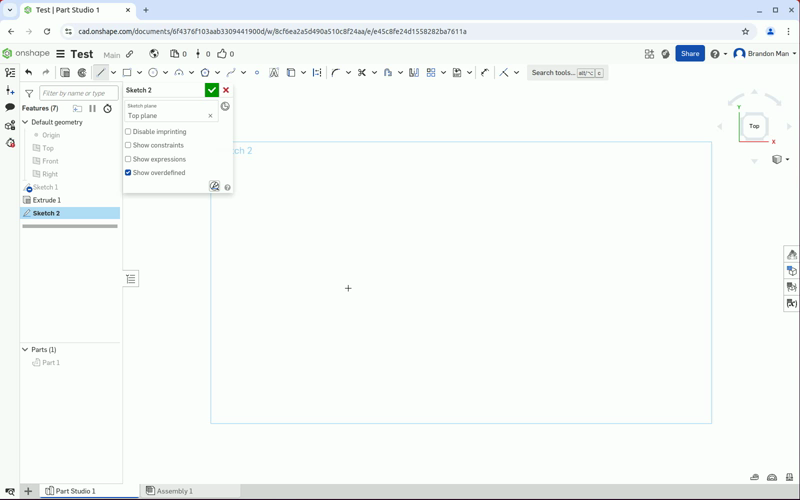
click(348, 287)
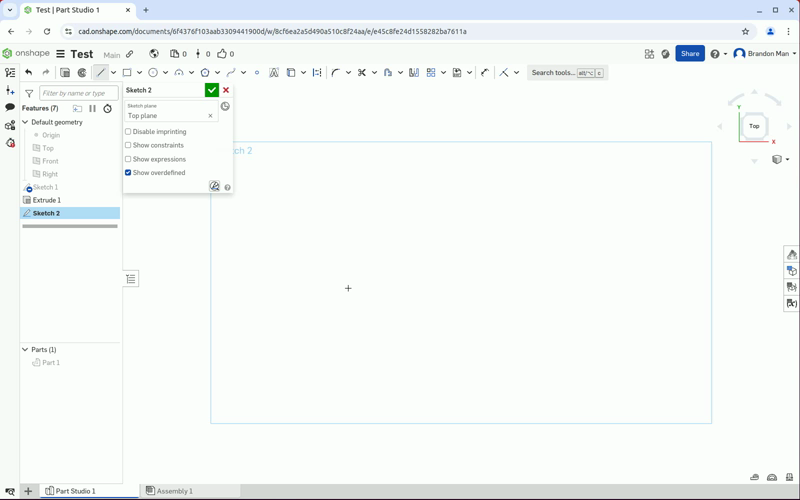
key_up(shift)
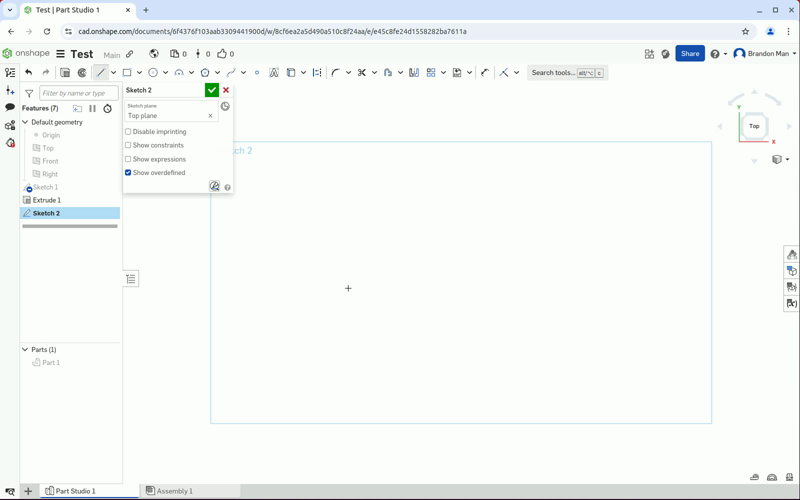
key_down(shift)
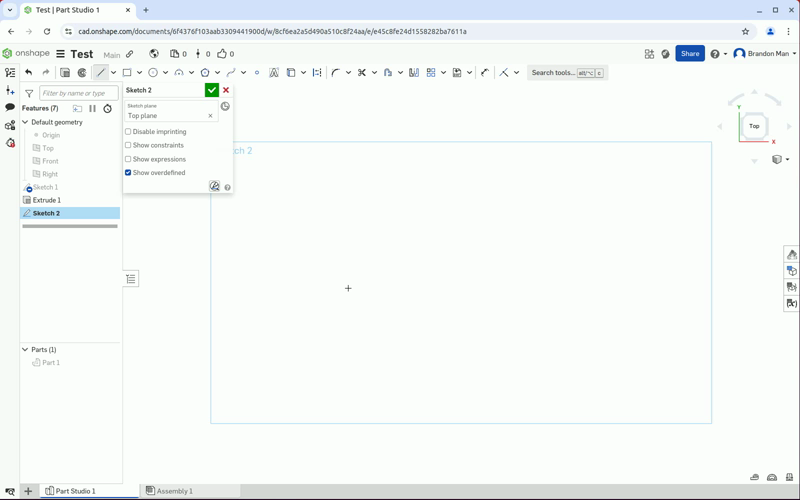
mouse_move(378, 287)
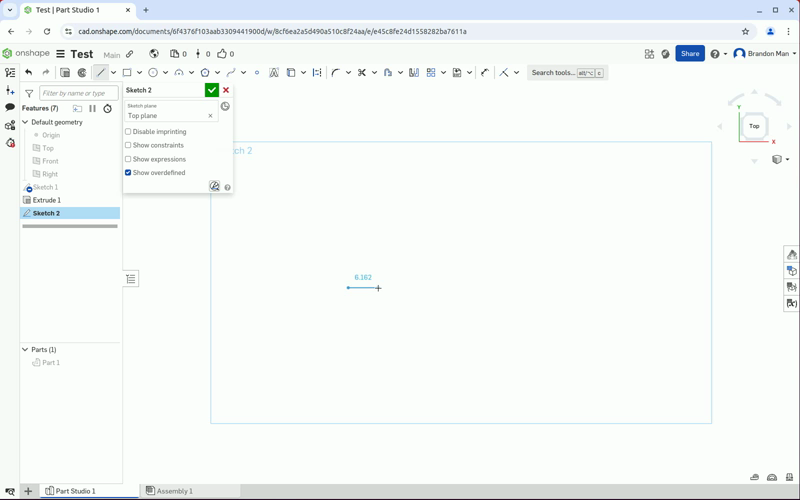
mouse_move(385, 287)
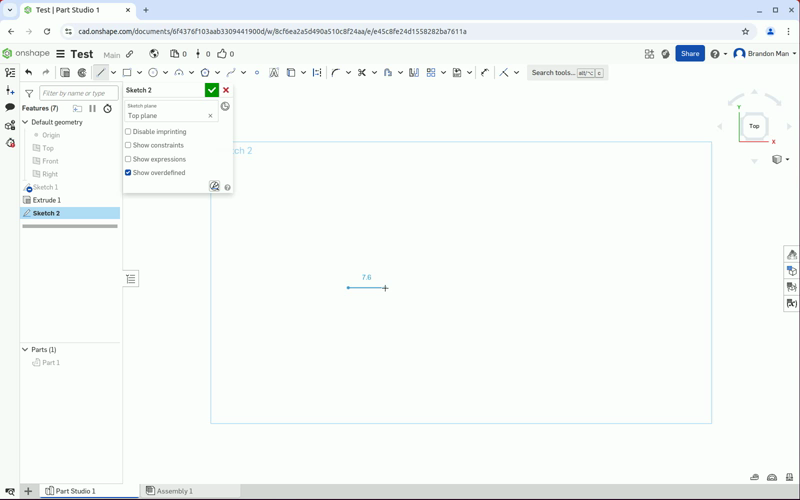
click(385, 287)
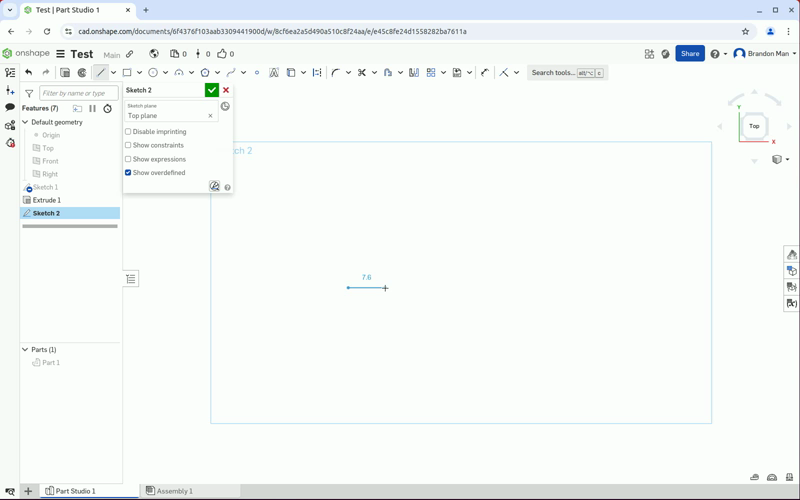
key_up(shift)
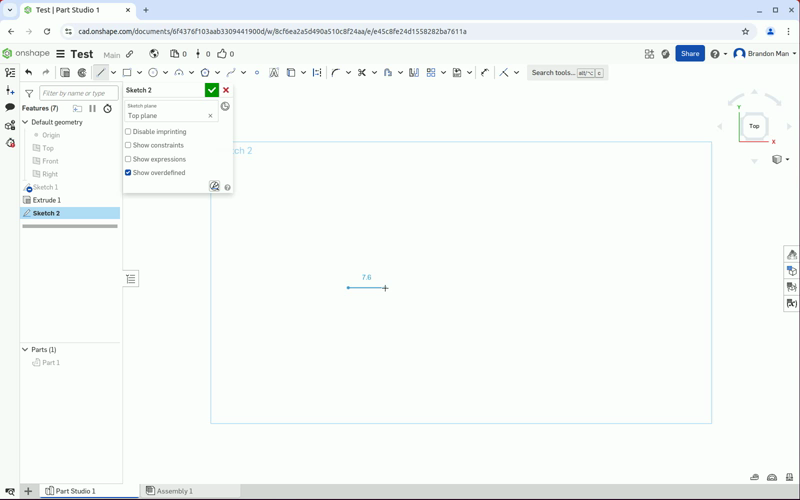
key_down(shift)
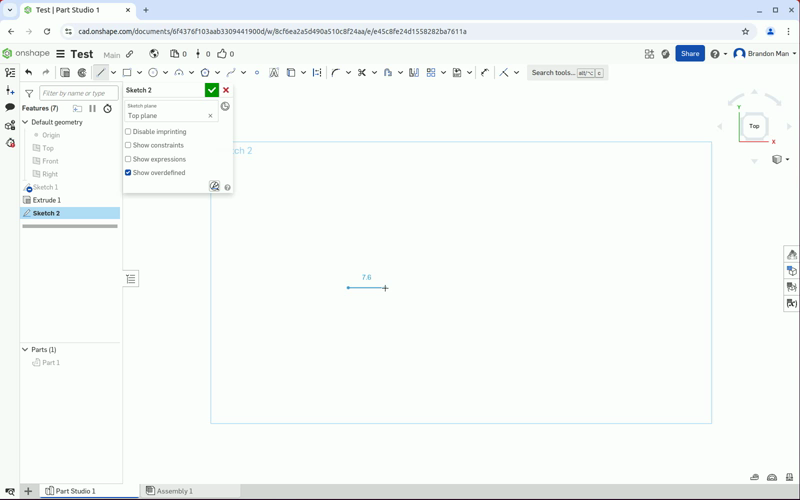
mouse_move(415, 287)
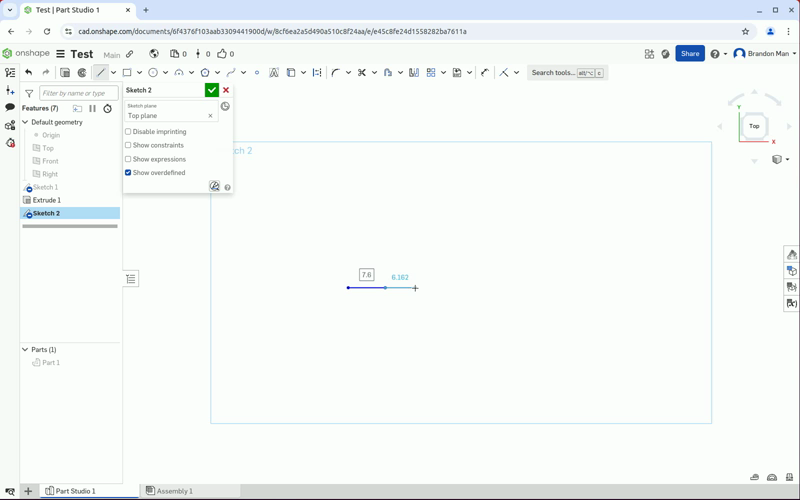
mouse_move(385, 250)
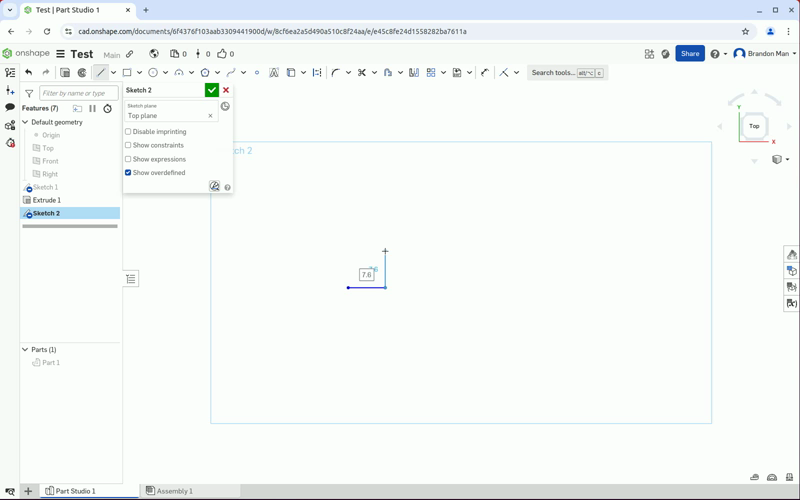
click(385, 250)
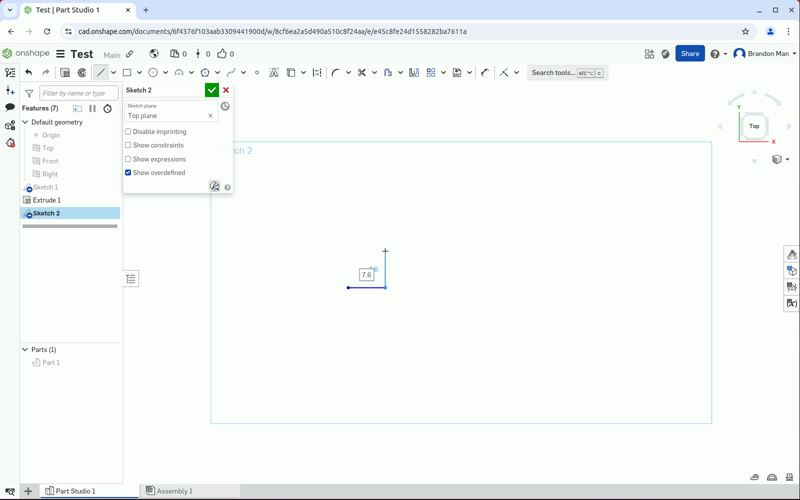
key_up(shift)
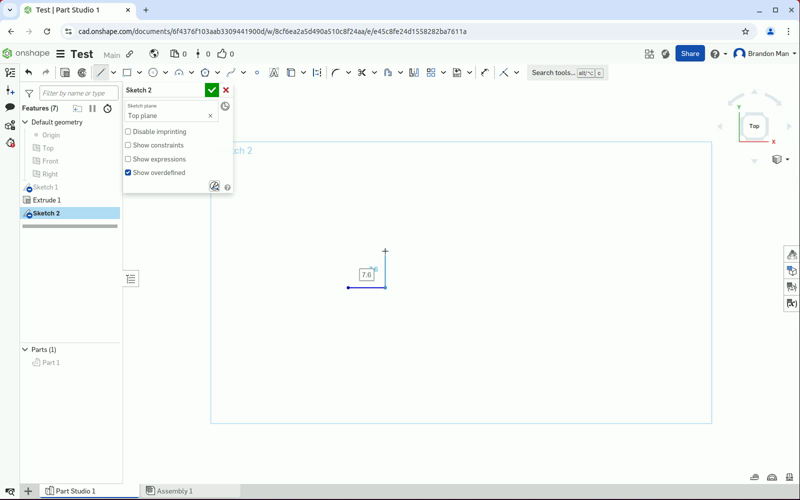
key_down(shift)
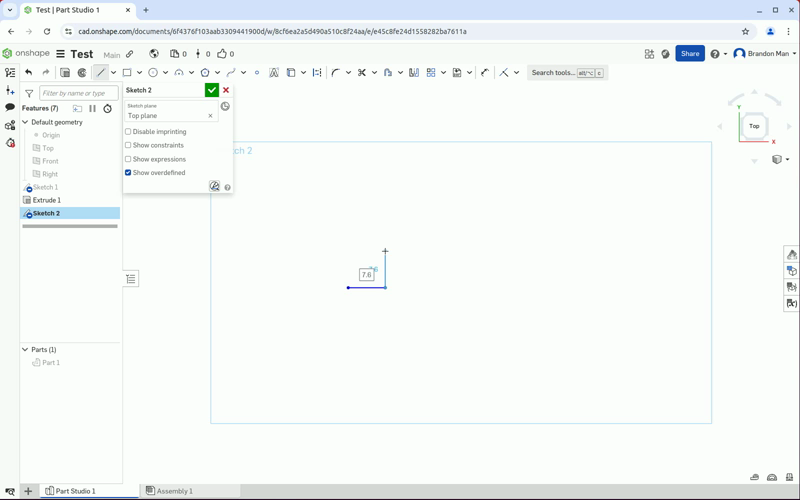
mouse_move(415, 250)
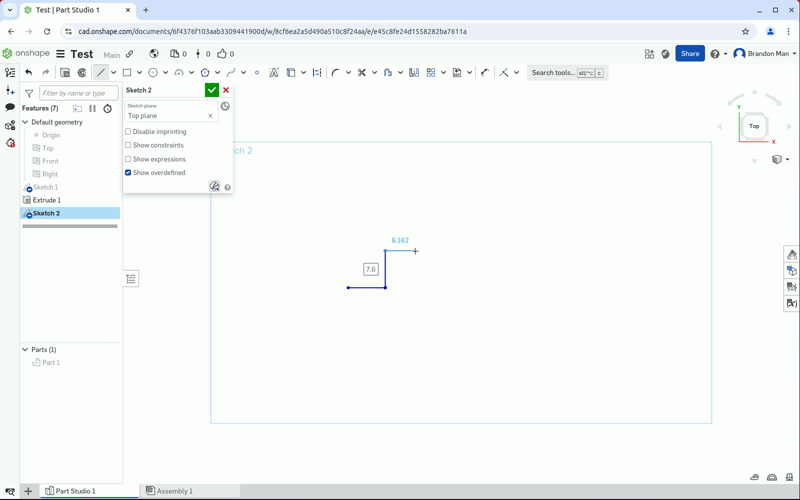
mouse_move(385, 213)
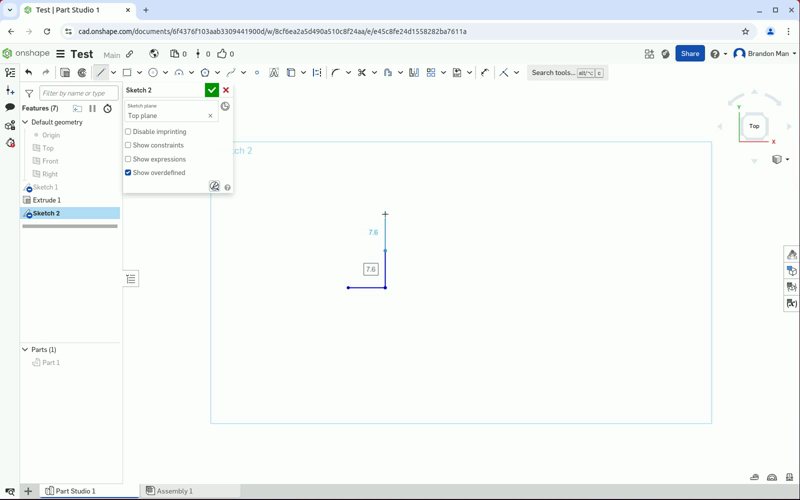
click(385, 213)
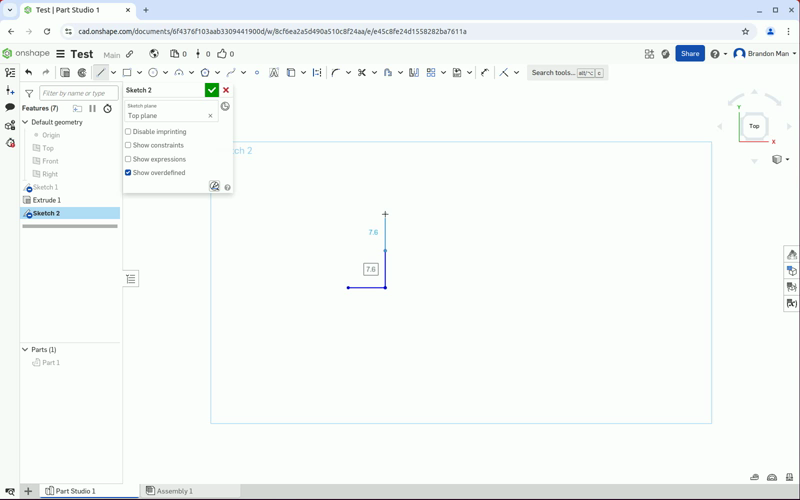
key_up(shift)
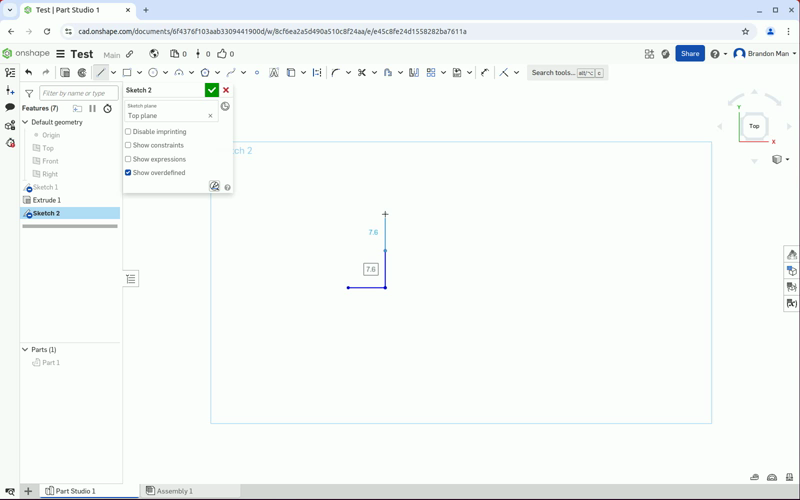
key_down(shift)
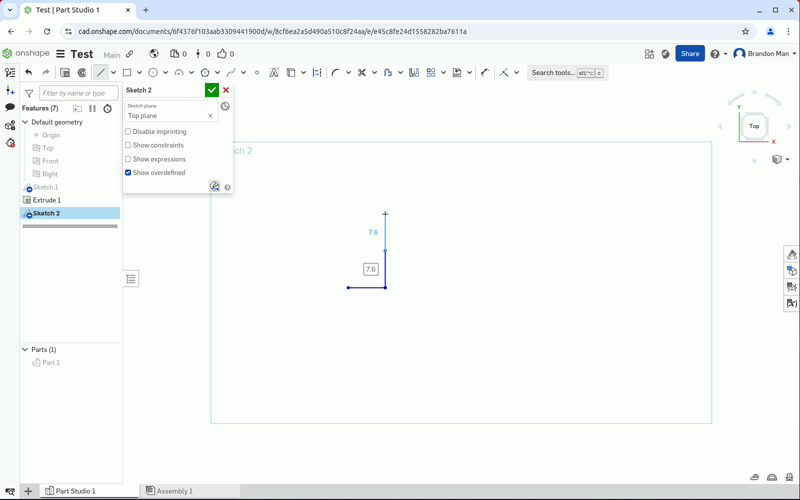
mouse_move(458, 213)
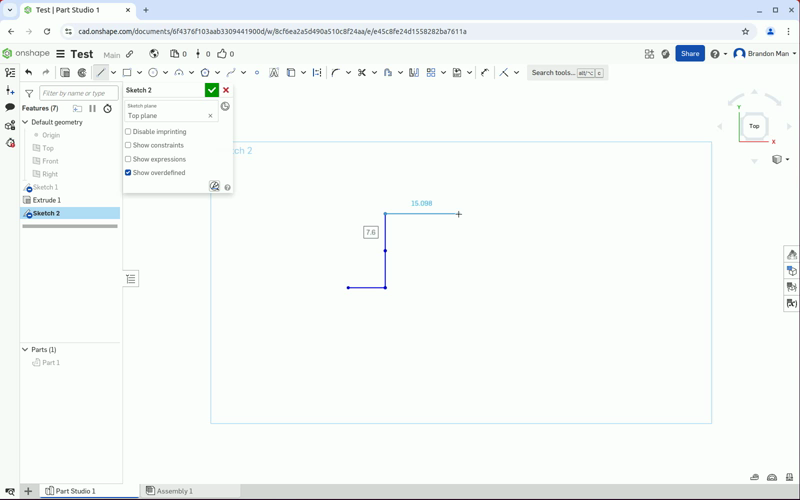
click(458, 213)
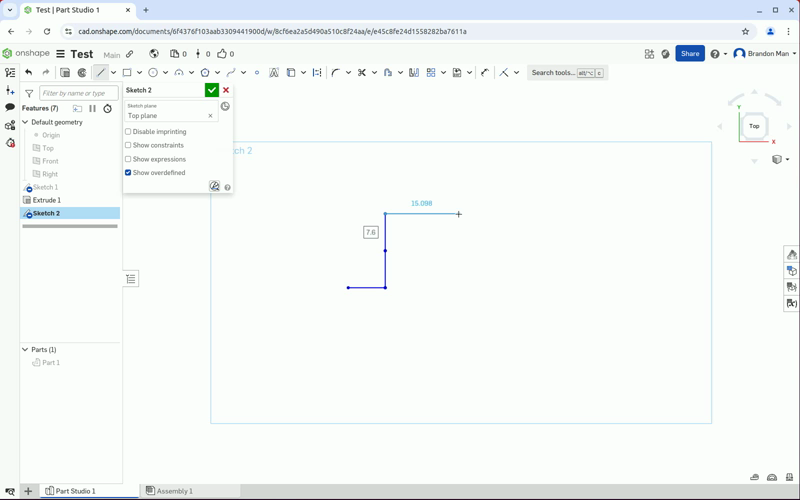
key_up(shift)
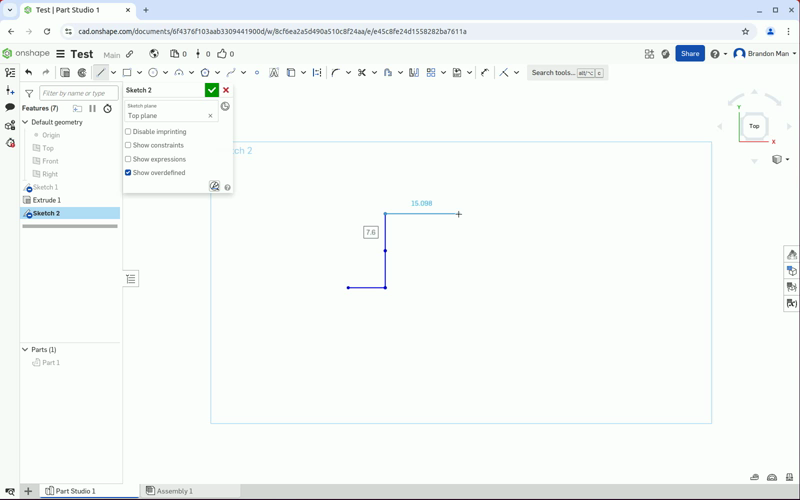
key_down(shift)
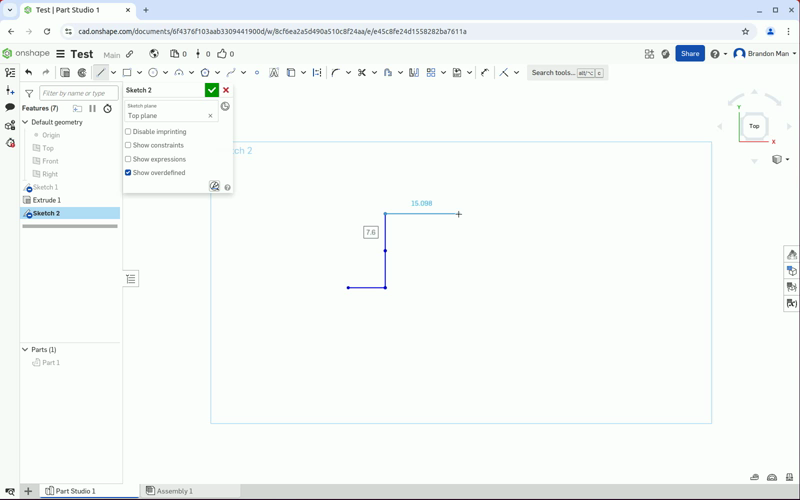
mouse_move(567, 213)
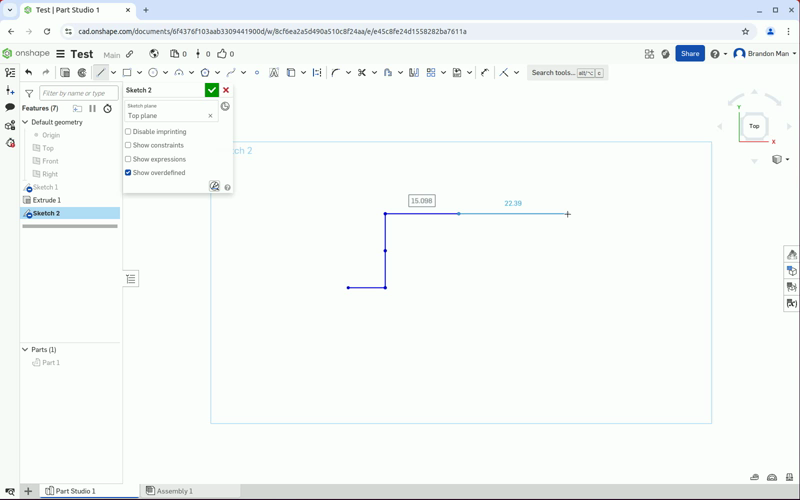
click(567, 213)
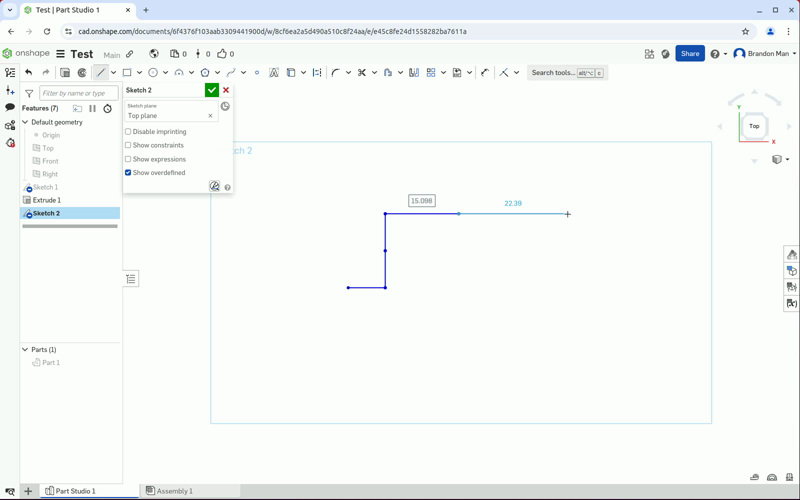
key_up(shift)
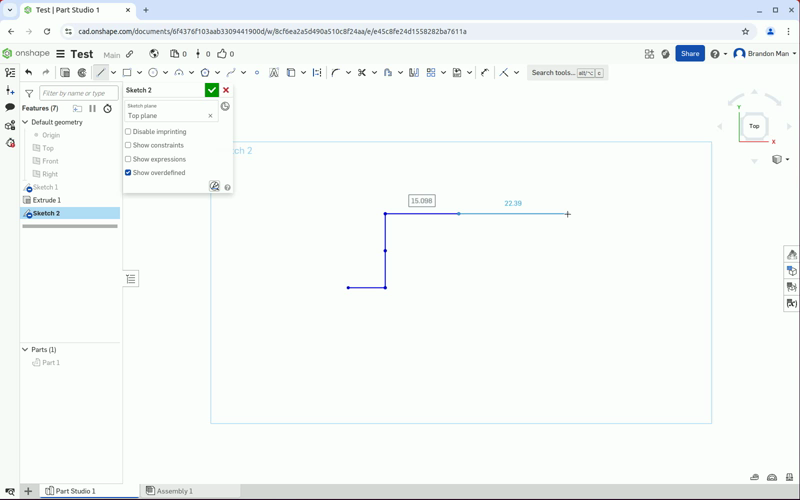
key_down(shift)
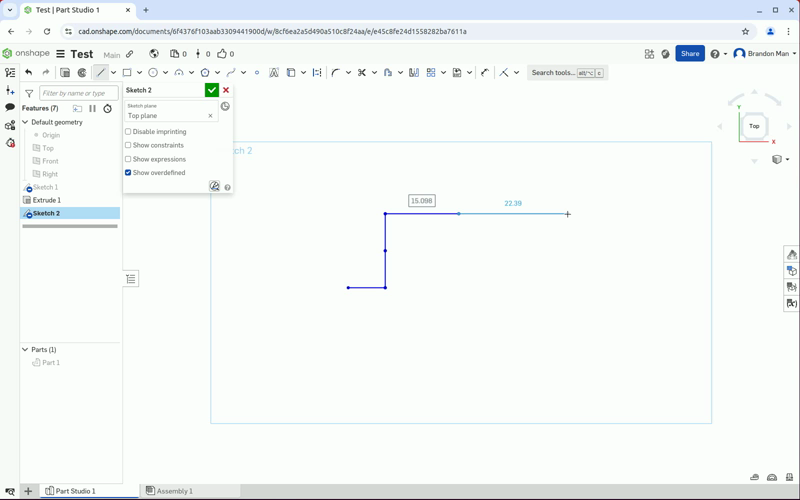
mouse_move(589, 213)
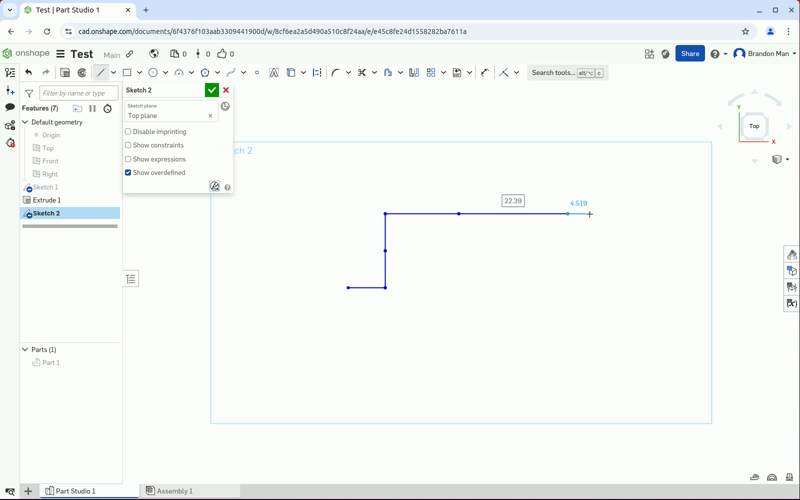
mouse_move(567, 176)
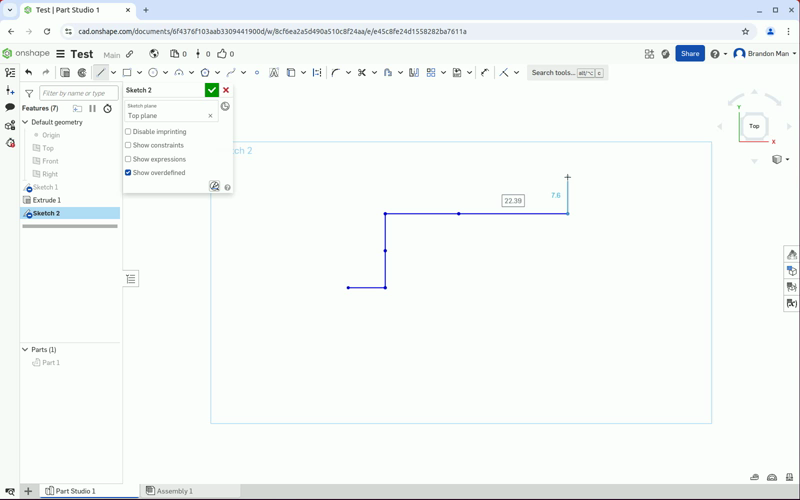
click(567, 176)
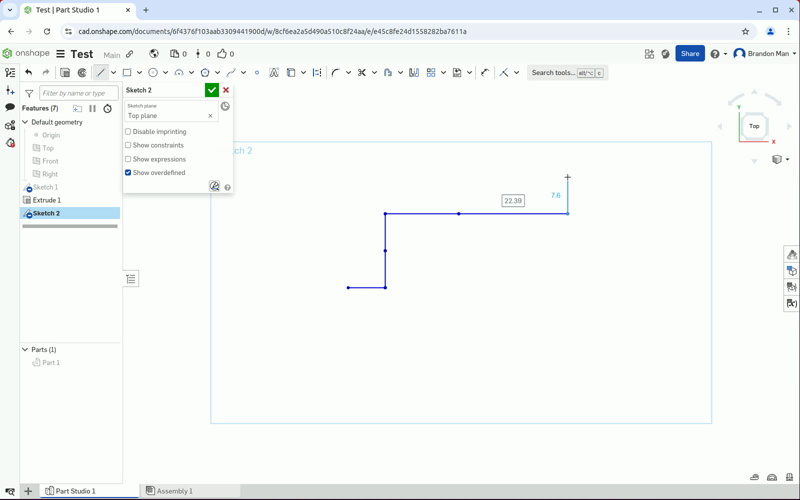
key_up(shift)
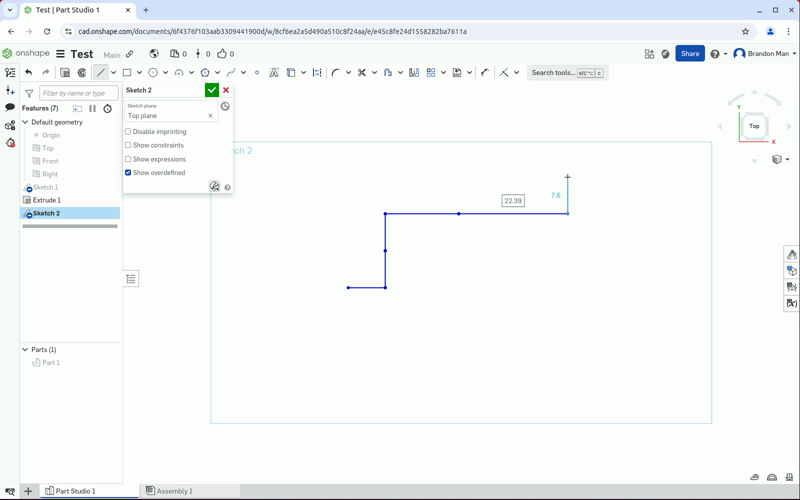
key_down(shift)
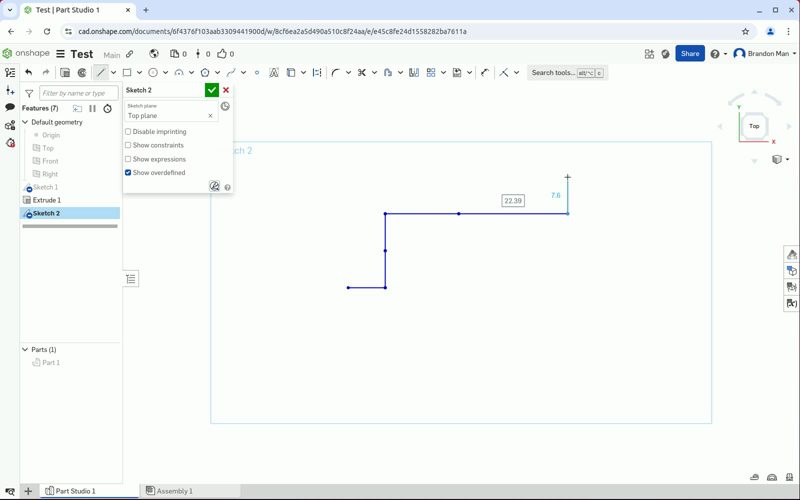
mouse_move(348, 176)
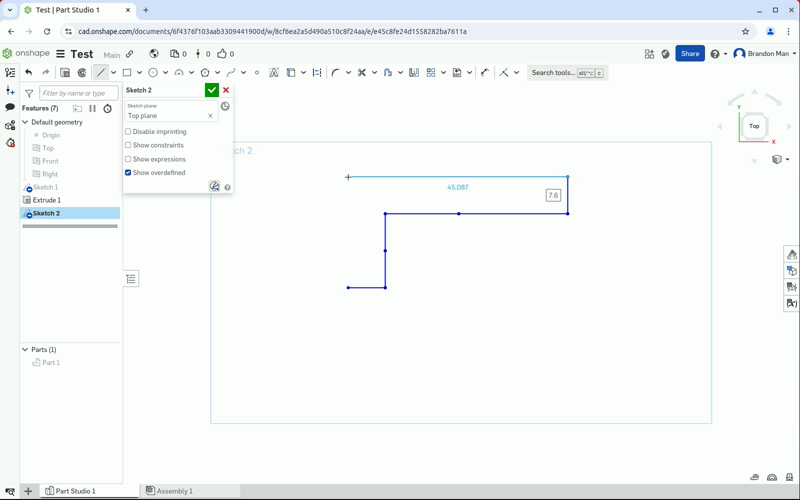
click(348, 176)
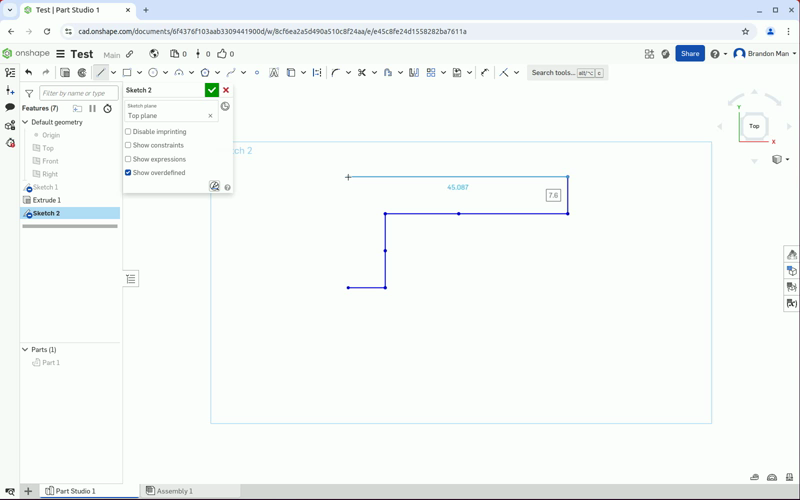
key_up(shift)
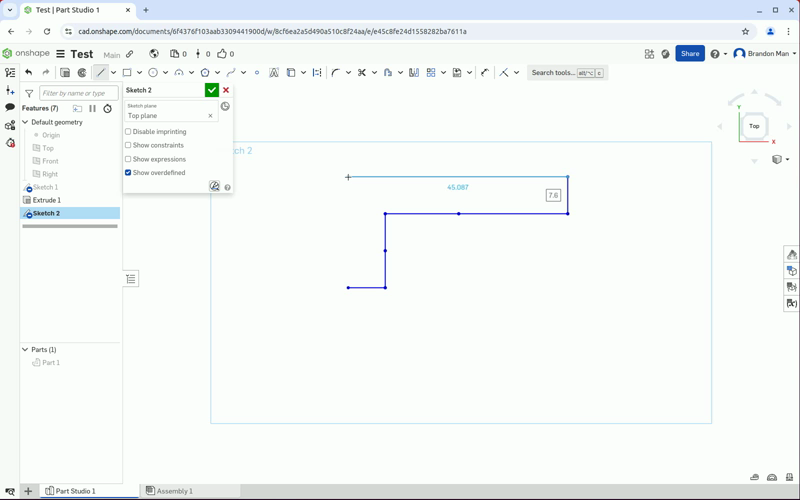
key_down(shift)
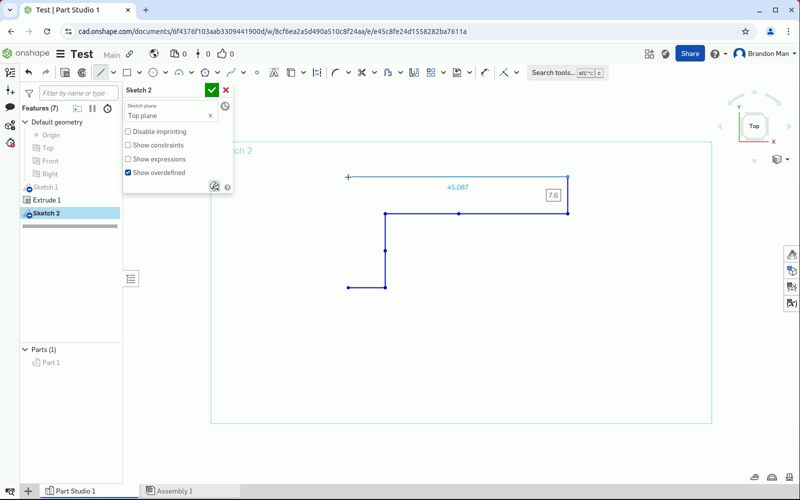
mouse_move(348, 287)
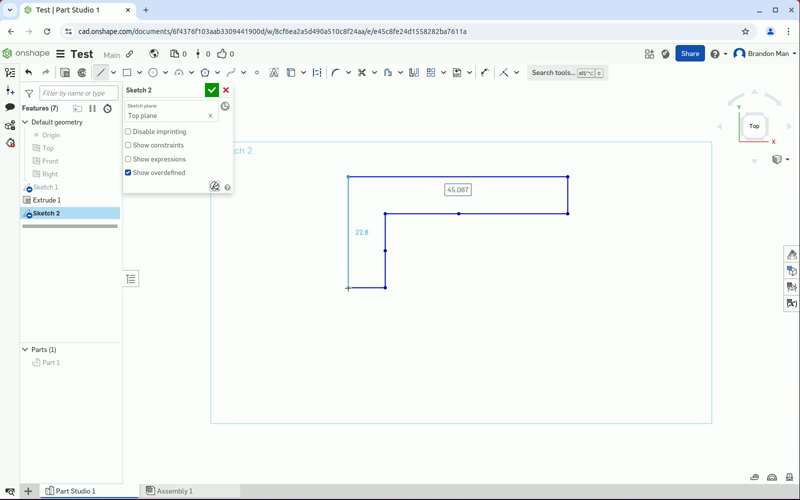
key_up(shift)
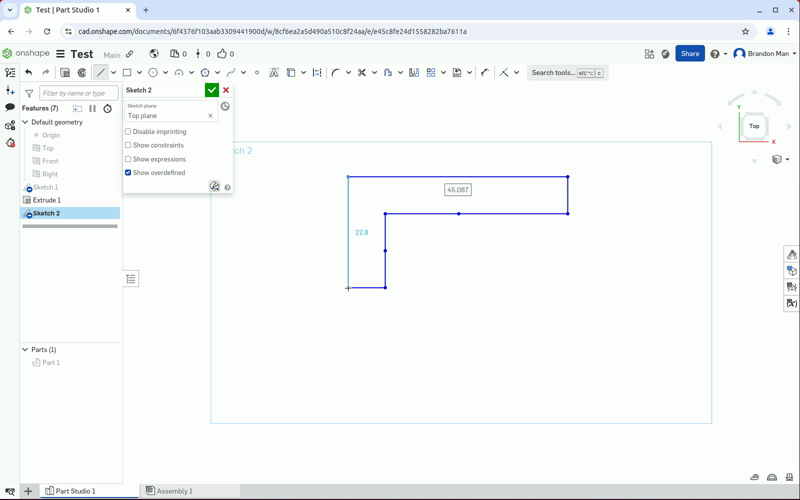
click(348, 287)
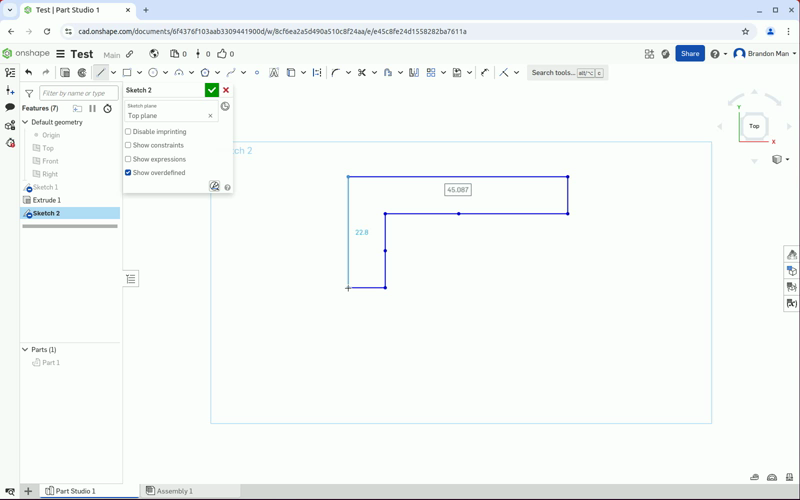
key(esc)
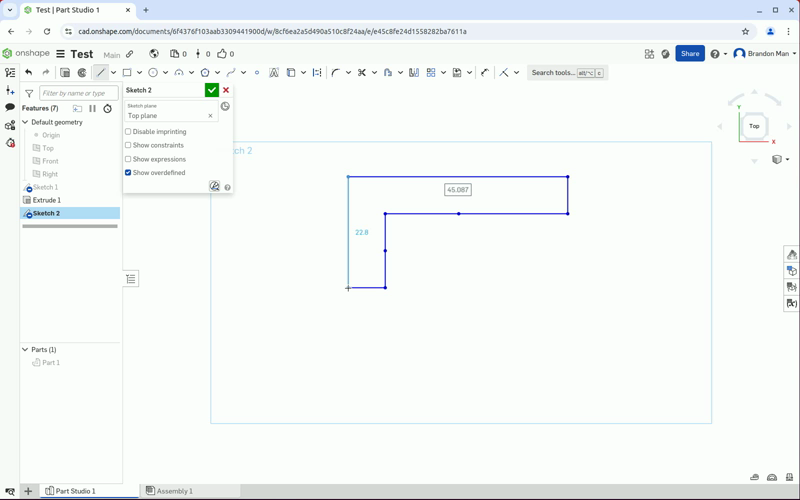
mouse_move(388, 202)
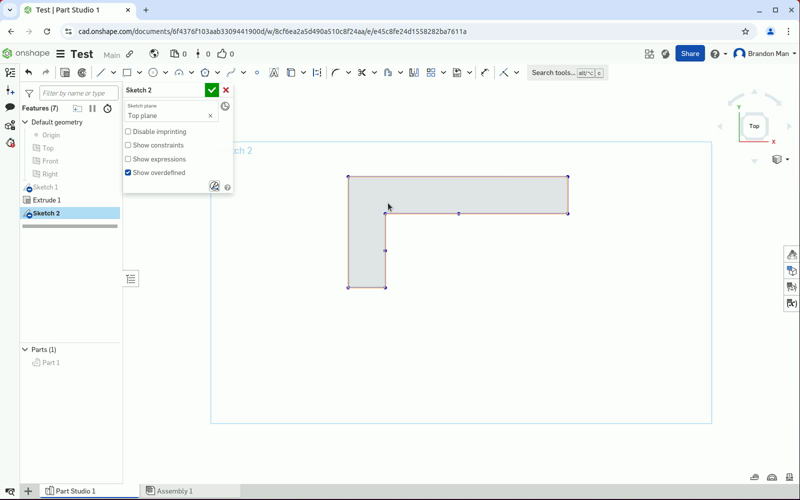
click(388, 202)
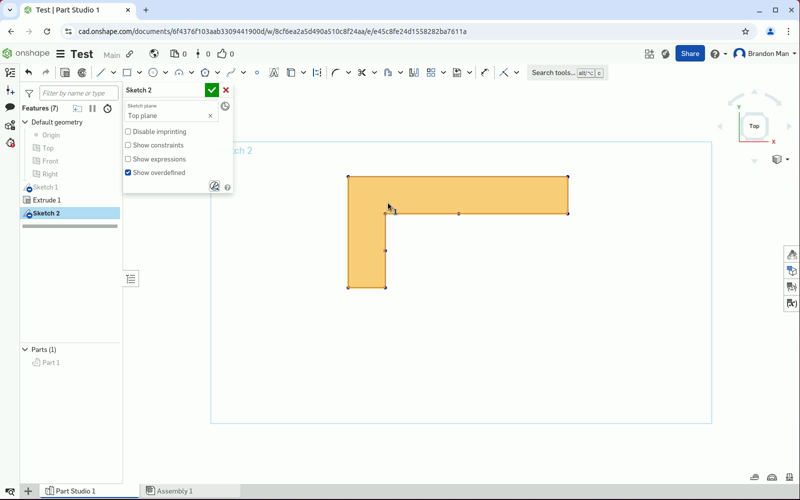
mouse_move(73, 352)
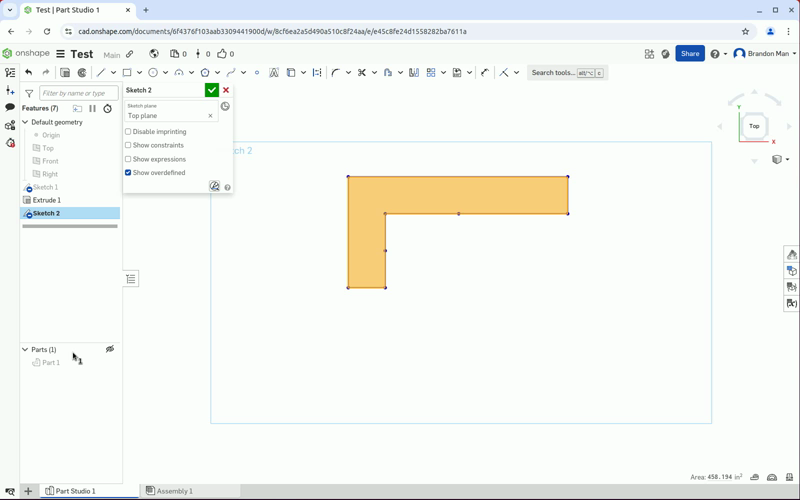
key(shift+y)
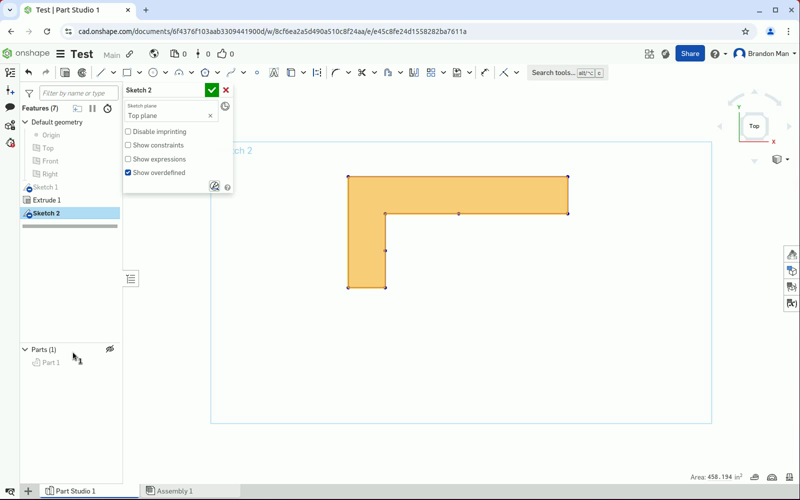
key(shift+e)
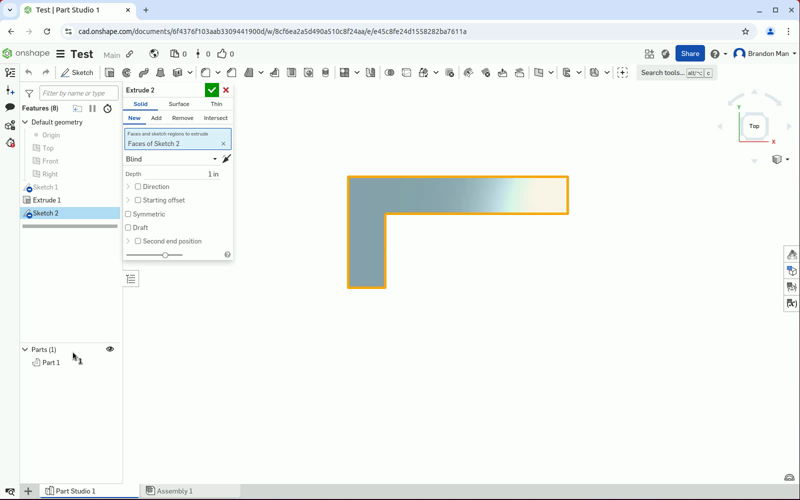
mouse_move(143, 106)
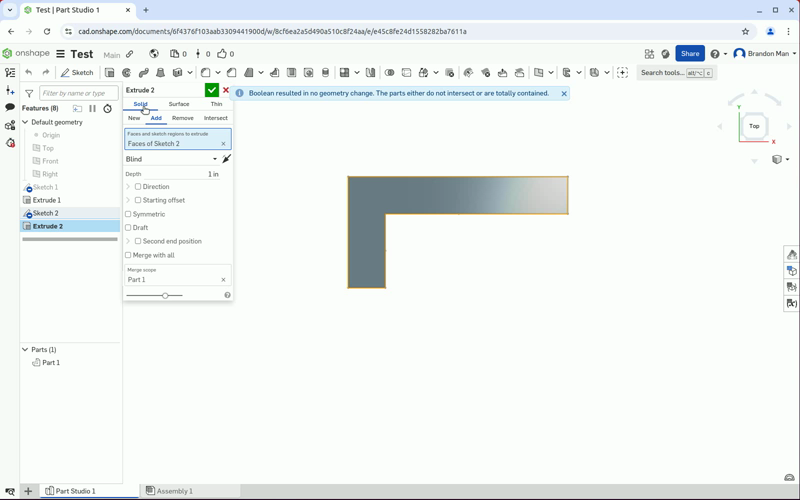
click(143, 106)
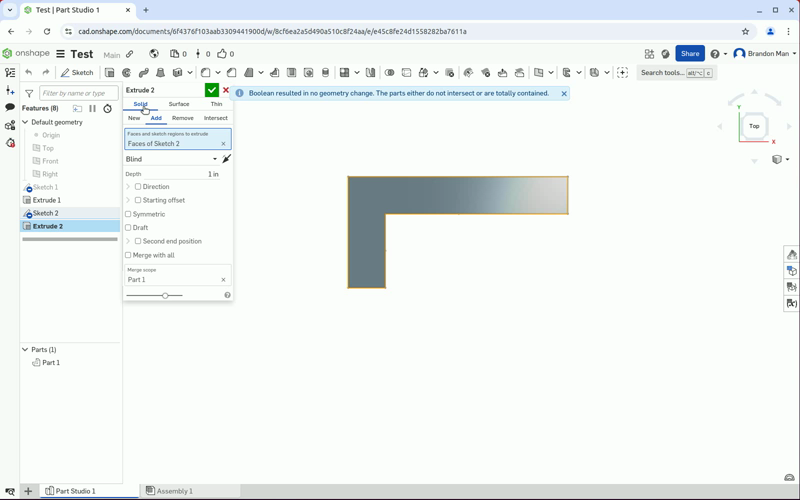
mouse_move(137, 120)
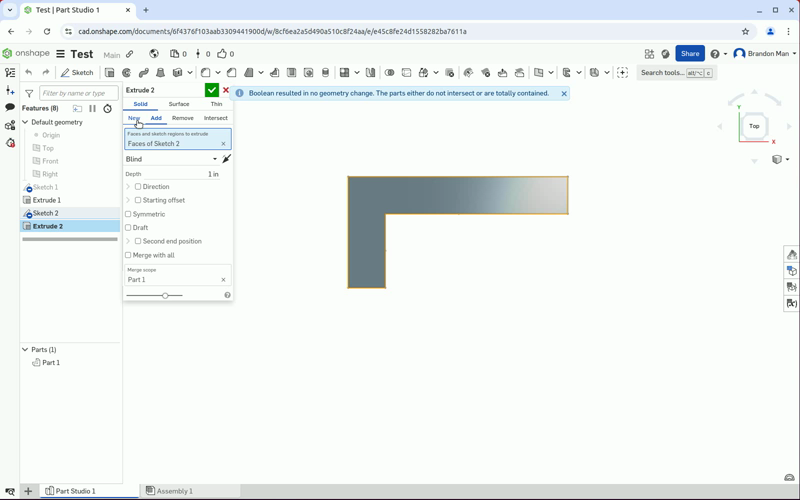
click(137, 120)
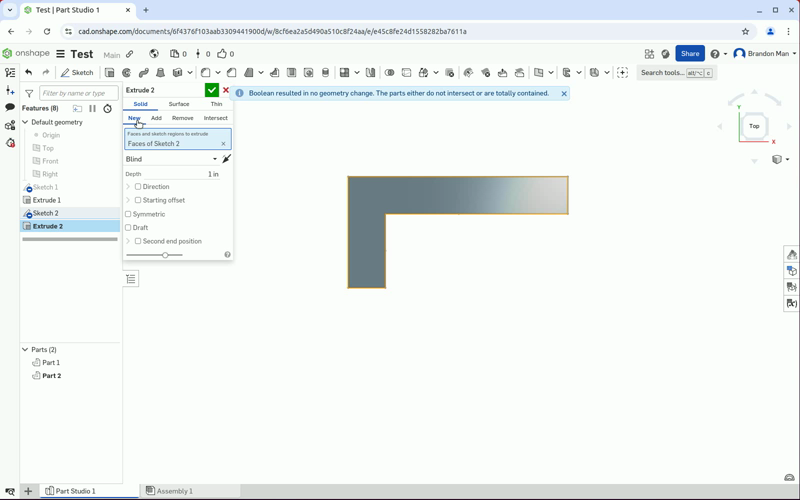
key(tab, 4)
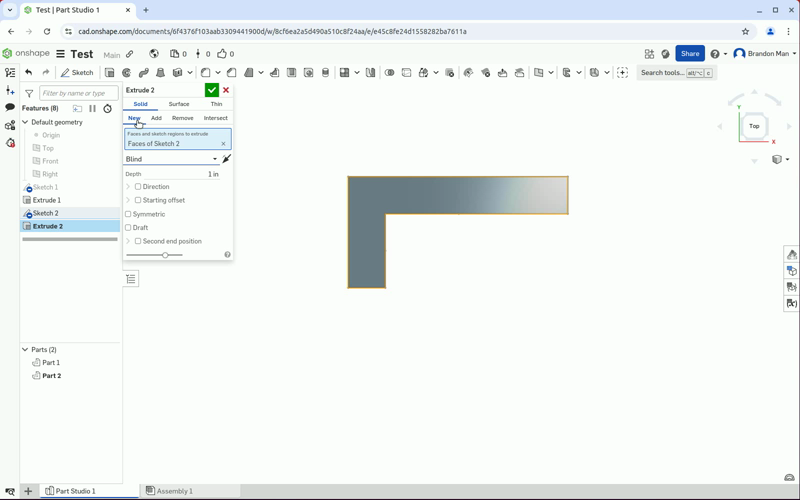
text(7.462)
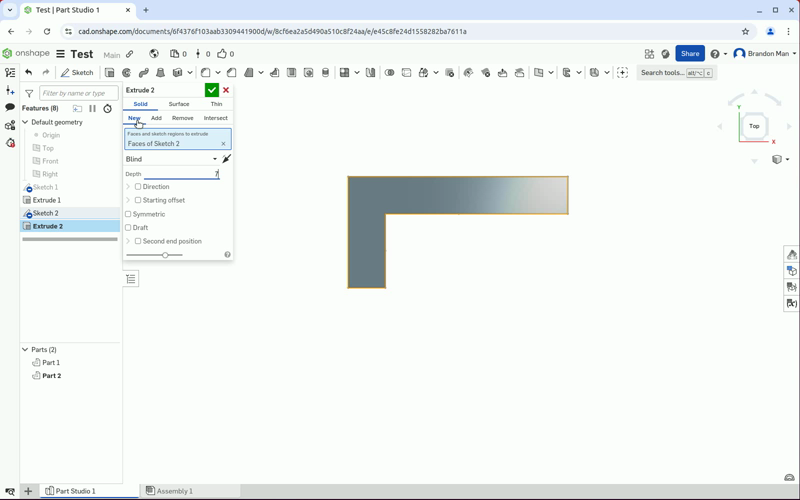
key(enter)
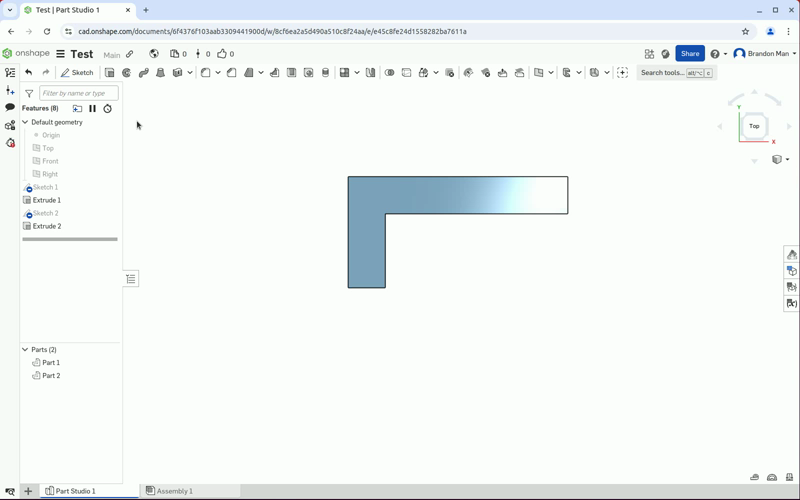
key(shift+h)
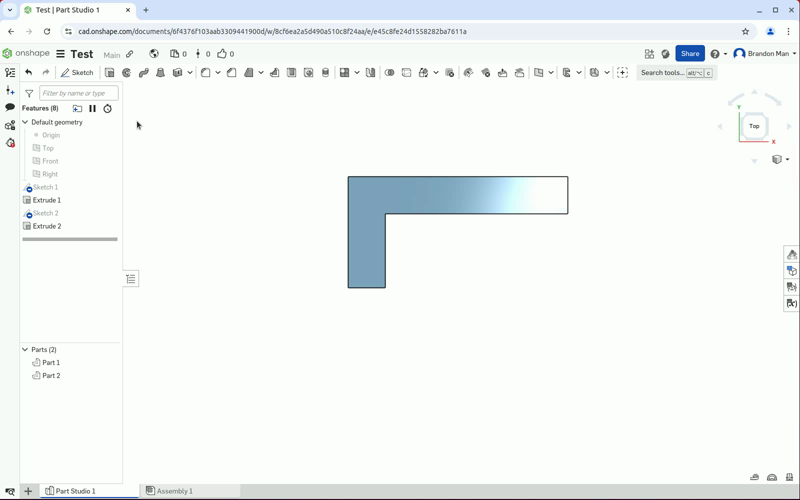
key(shift+h)
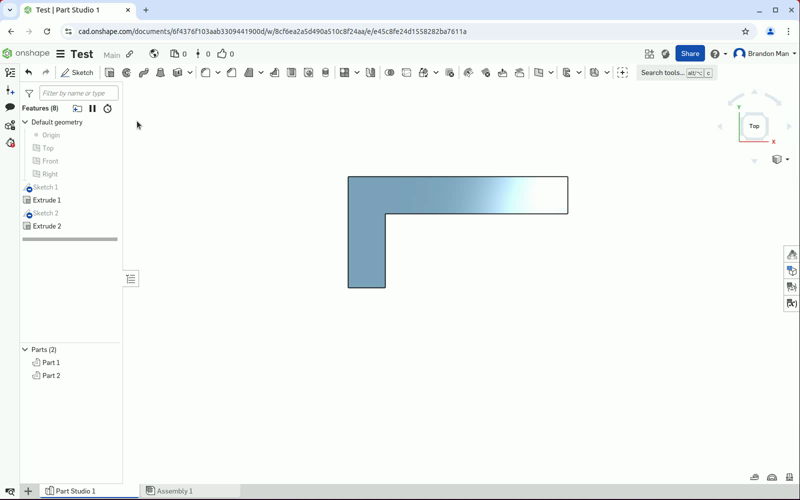
mouse_move(73, 189)
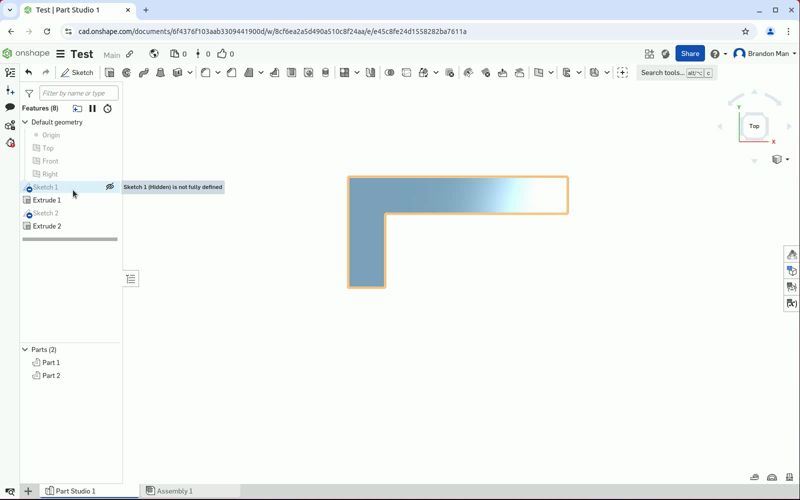
click(73, 189)
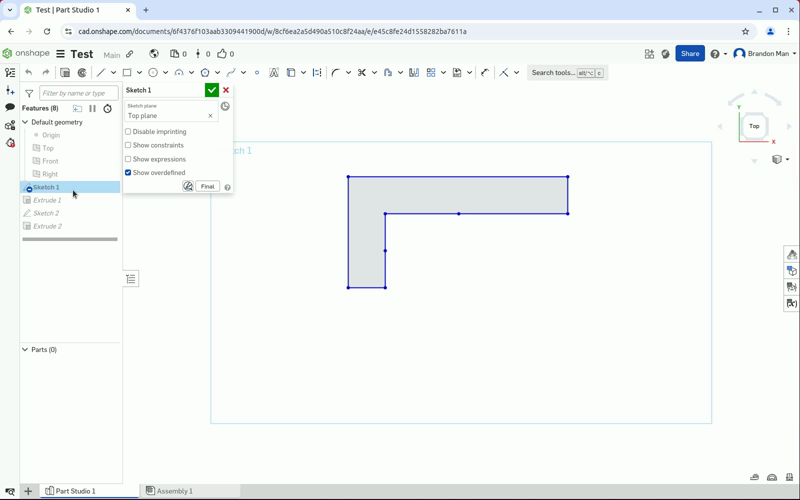
mouse_move(229, 92)
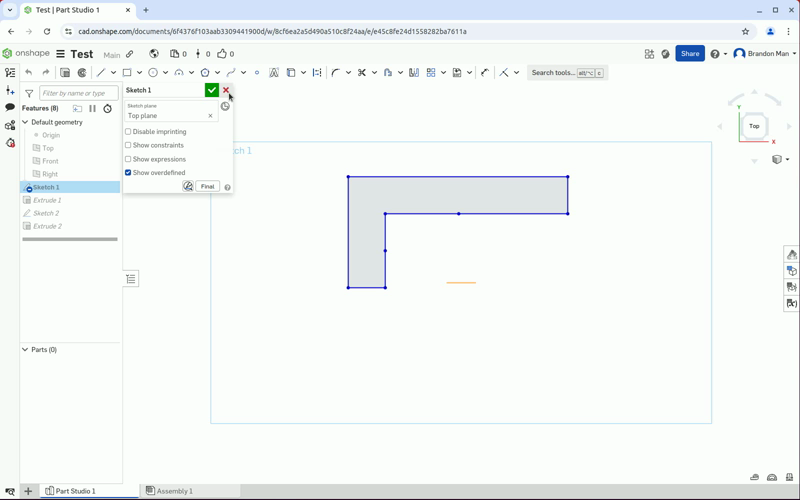
click(229, 92)
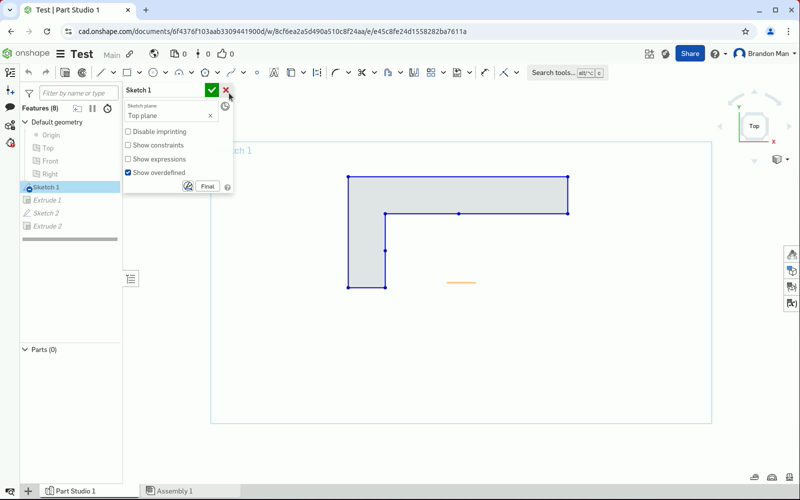
key(shift+s)
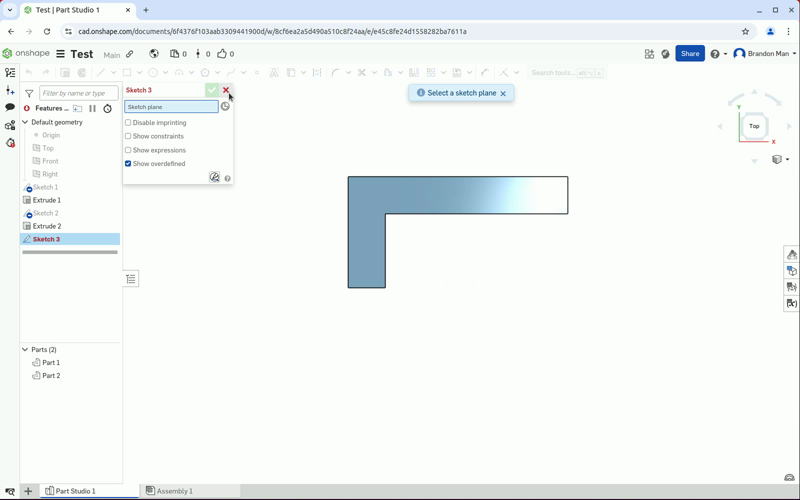
mouse_move(73, 150)
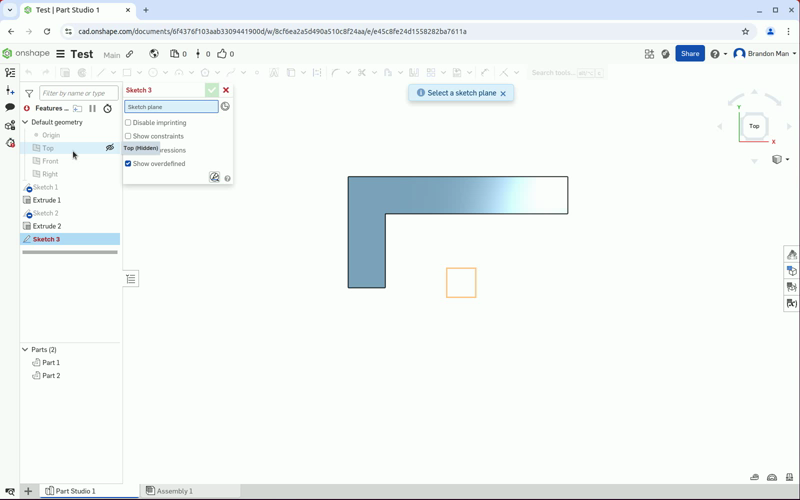
click(73, 150)
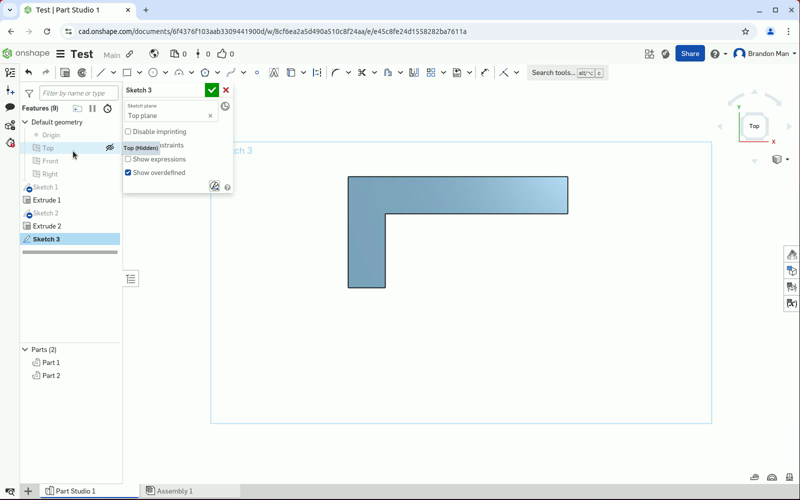
mouse_move(73, 352)
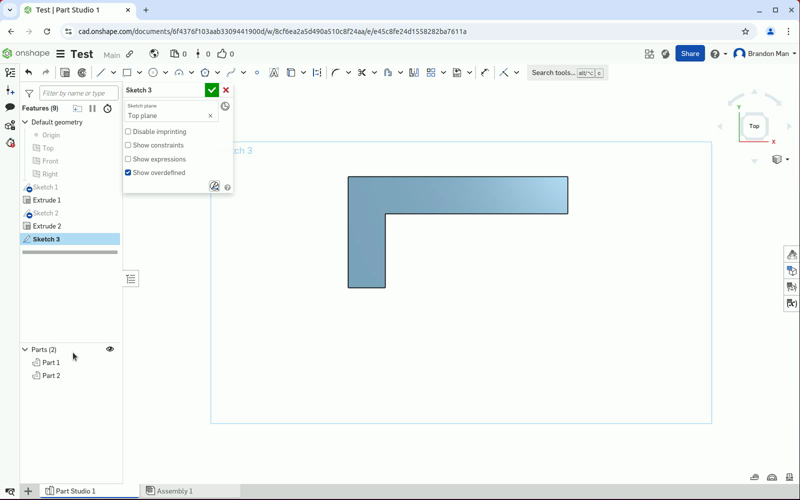
key(y)
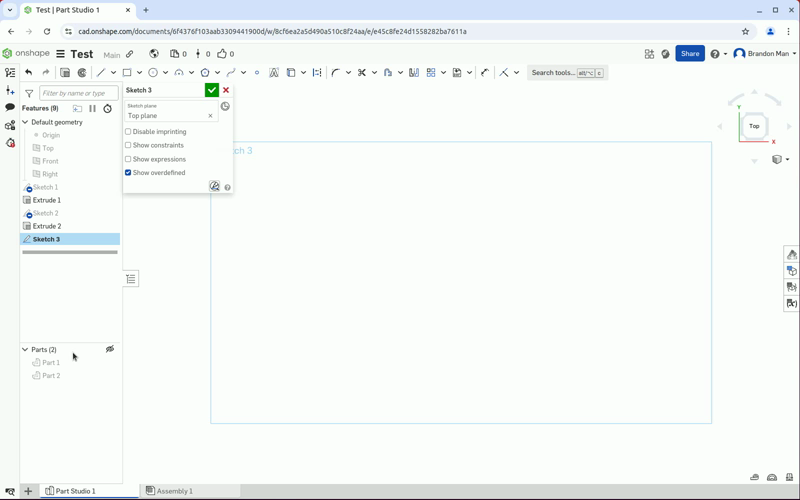
key(l)
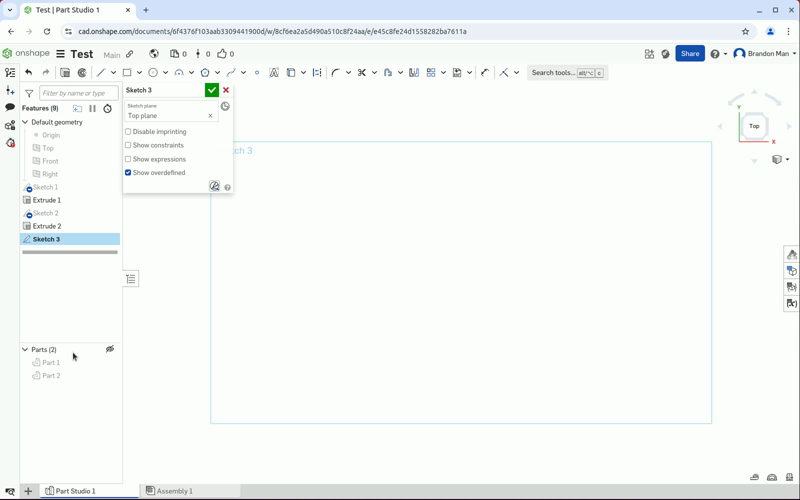
key_down(shift)
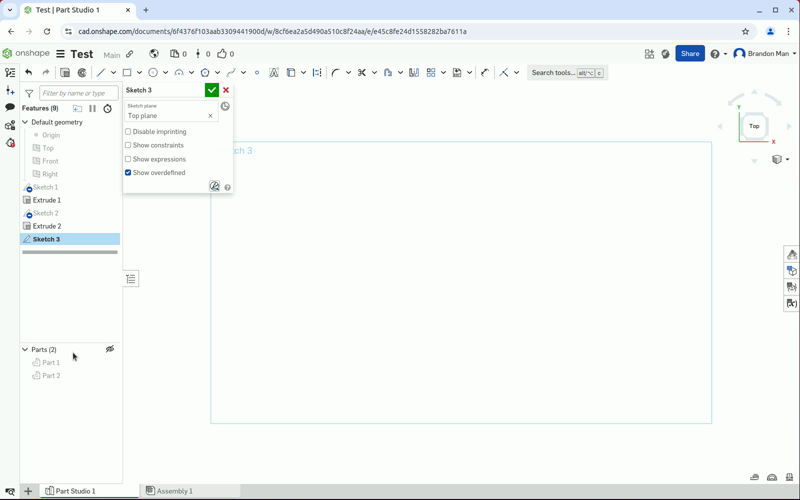
mouse_move(384, 251)
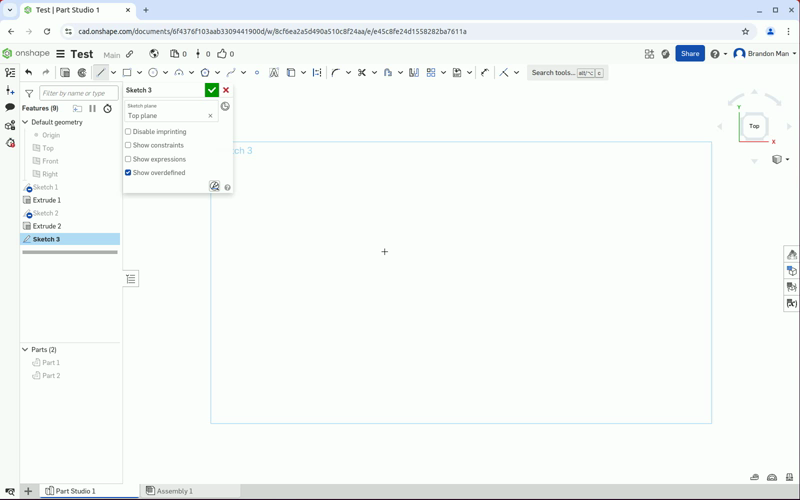
click(384, 251)
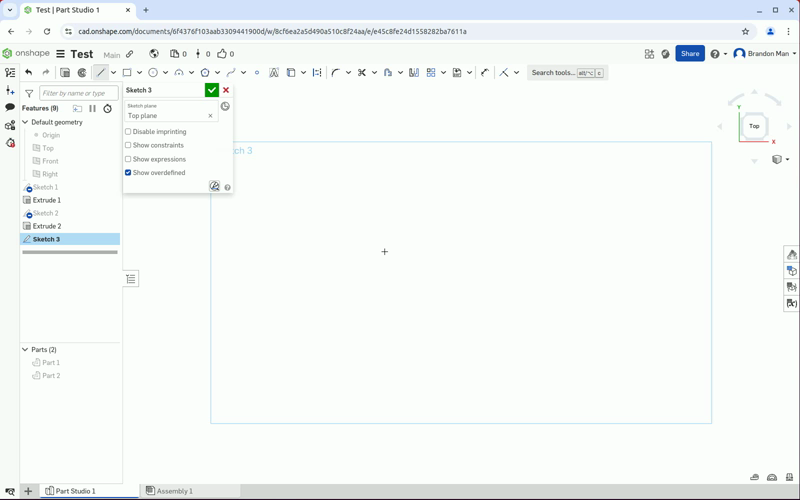
key_up(shift)
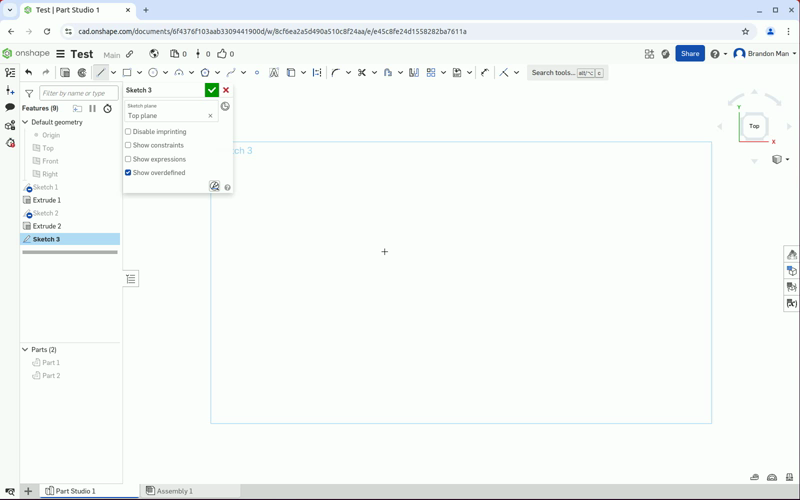
key_down(shift)
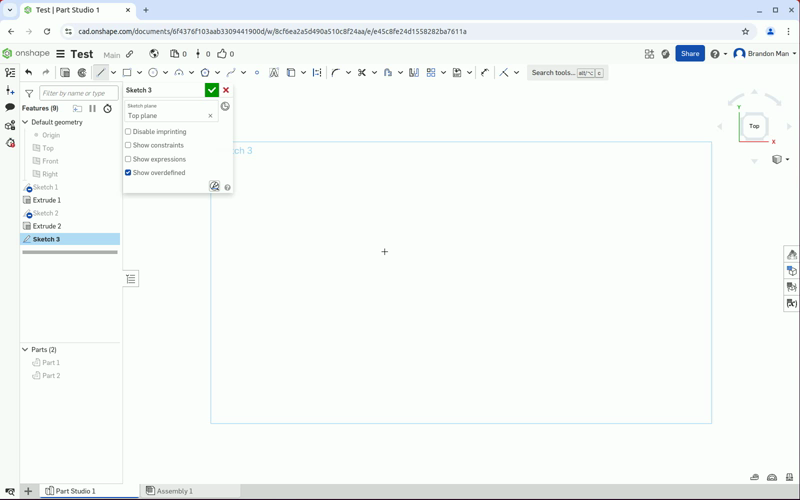
mouse_move(458, 213)
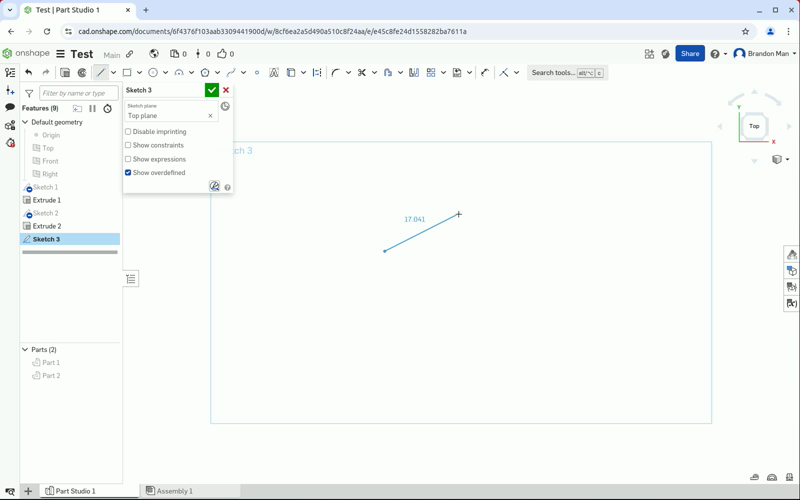
click(458, 213)
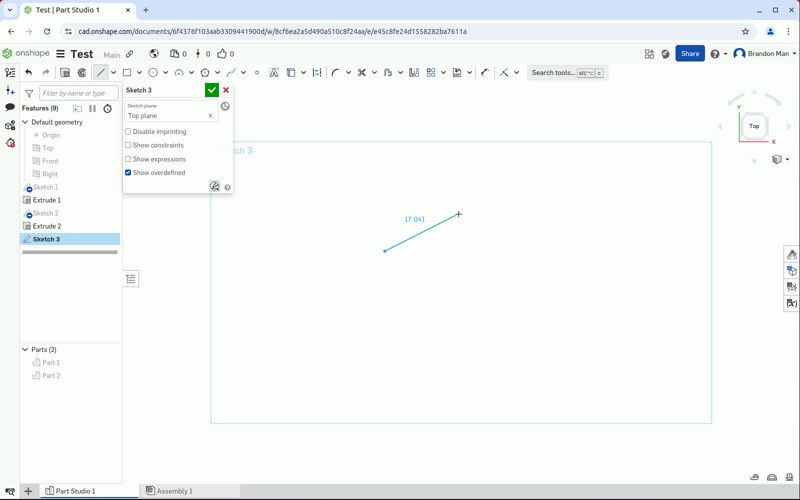
key_up(shift)
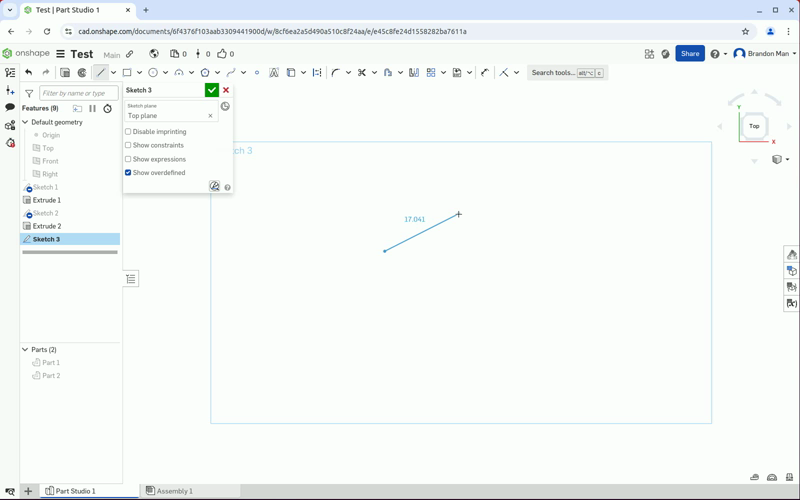
key_down(shift)
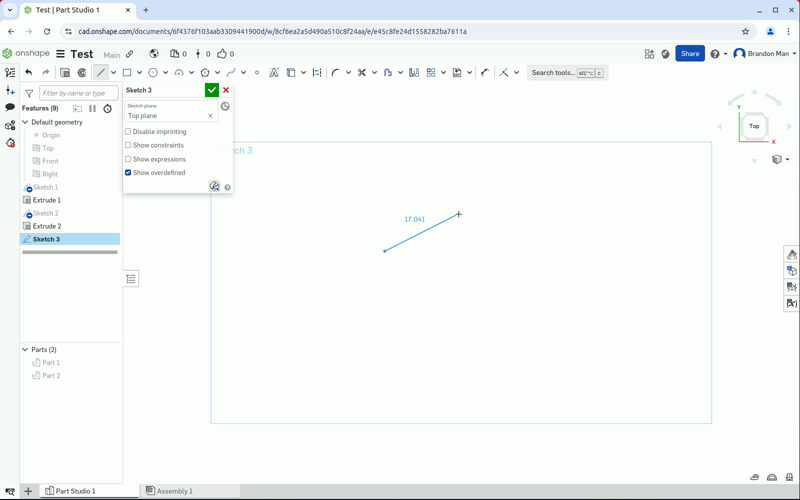
mouse_move(384, 213)
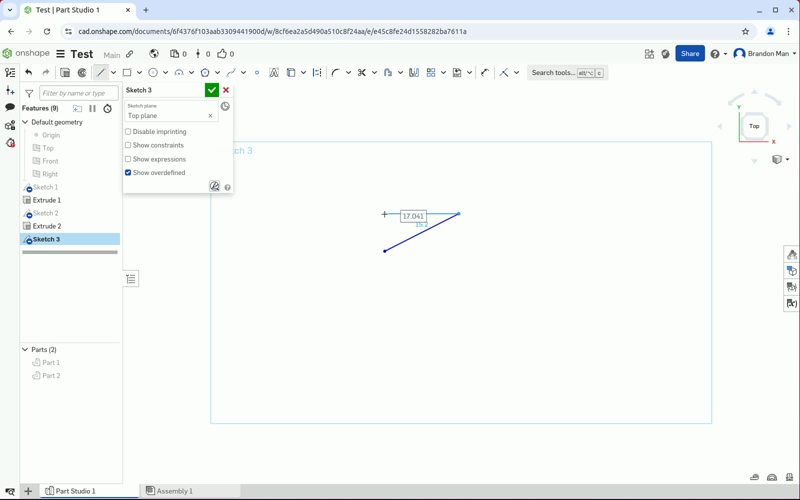
click(384, 213)
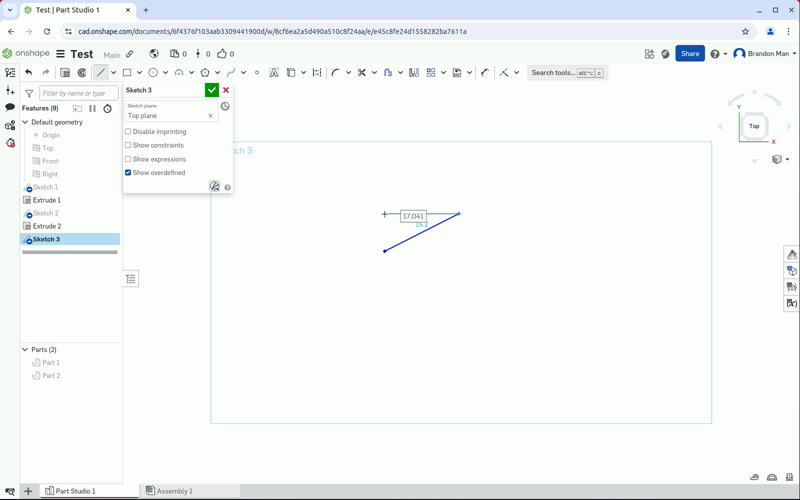
key_up(shift)
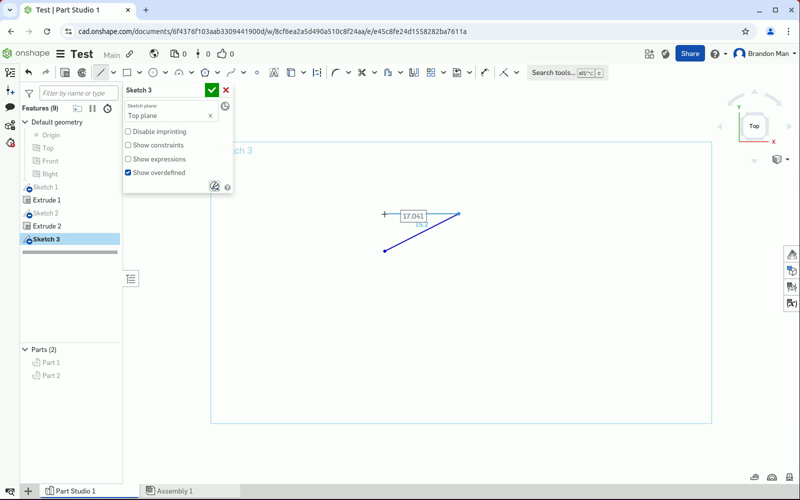
mouse_move(414, 213)
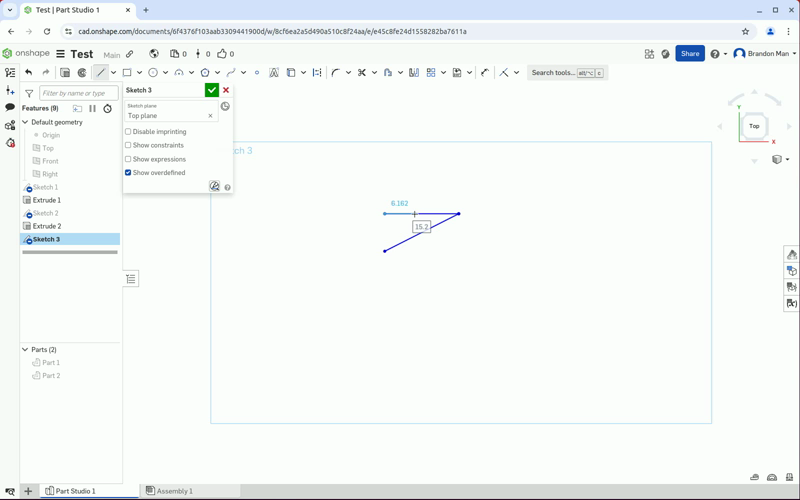
key_down(shift)
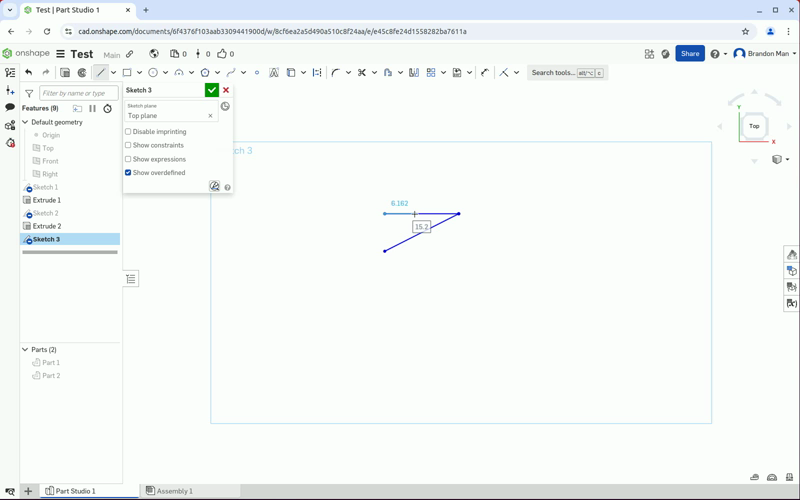
mouse_move(384, 251)
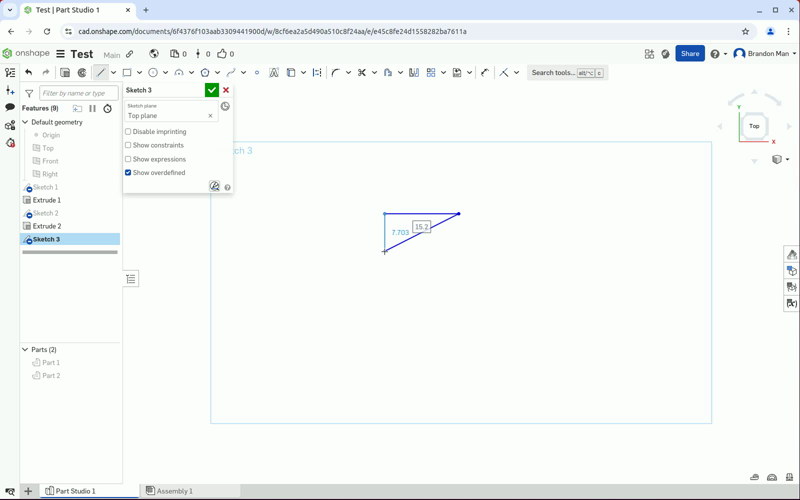
key_up(shift)
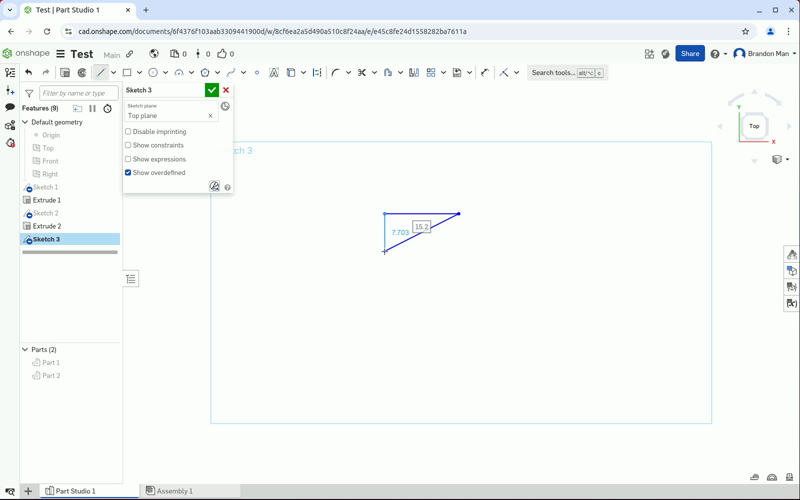
click(384, 251)
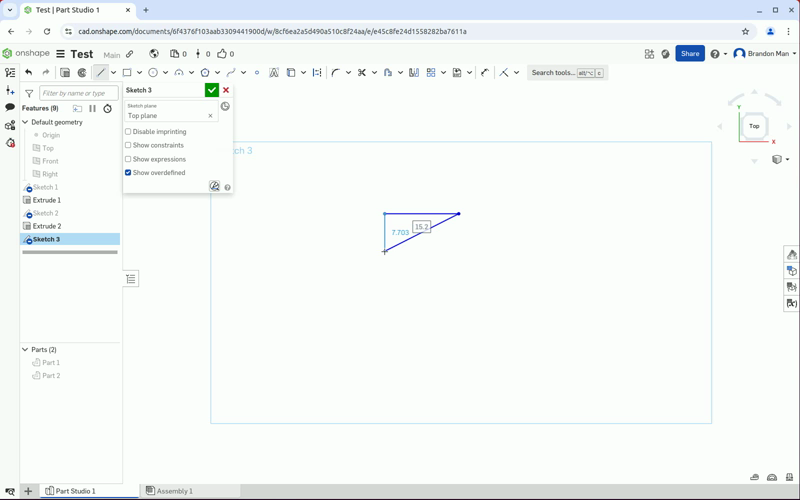
key(esc)
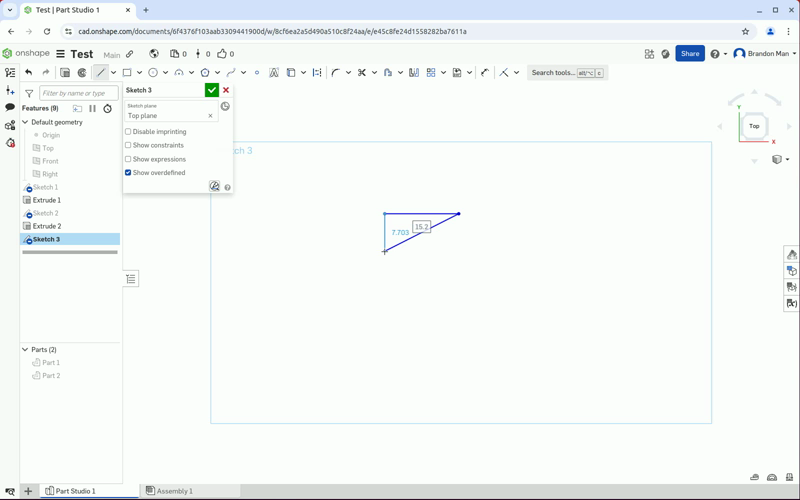
mouse_move(411, 225)
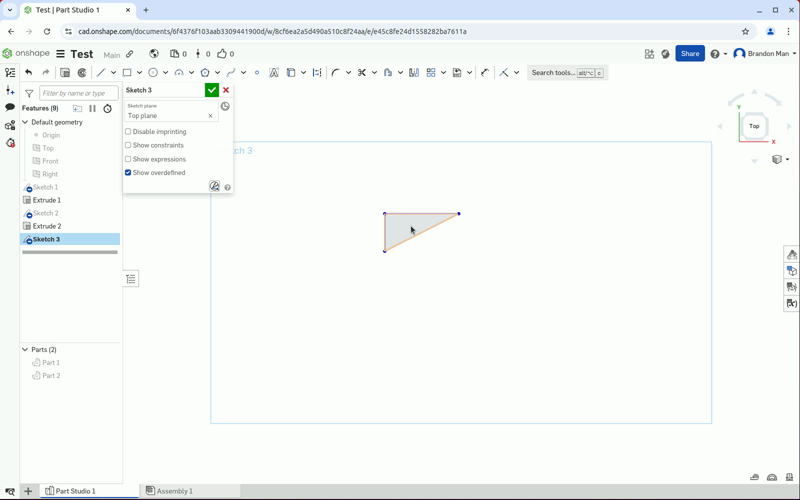
scroll(6)
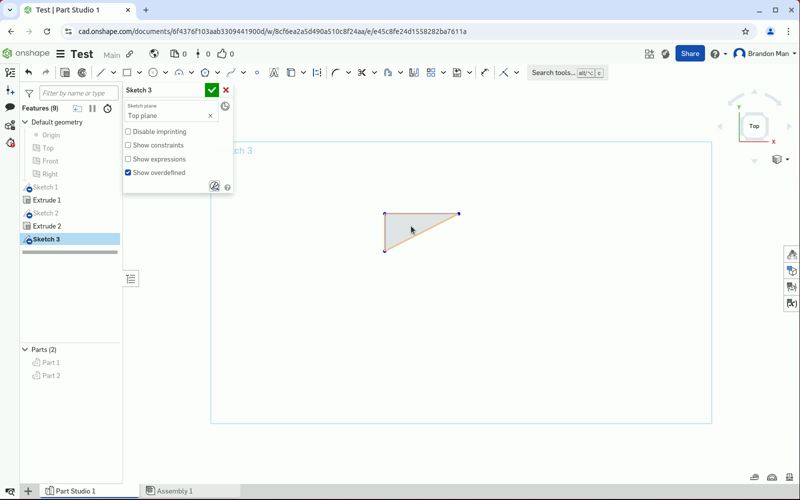
scroll(6)
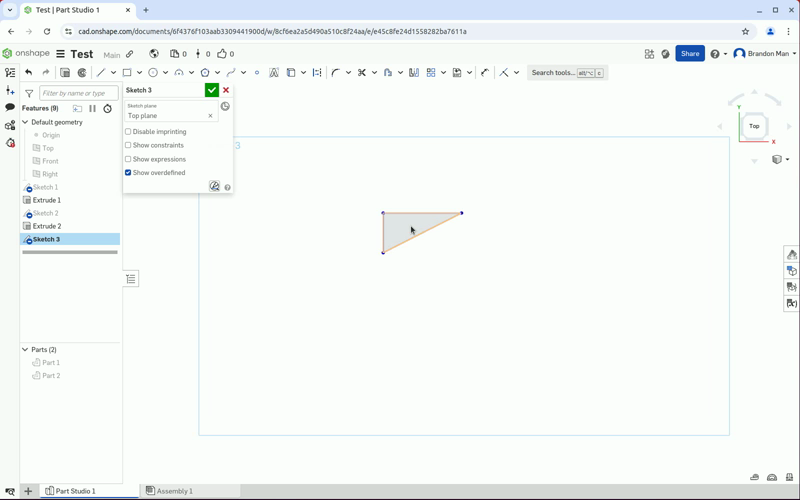
scroll(6)
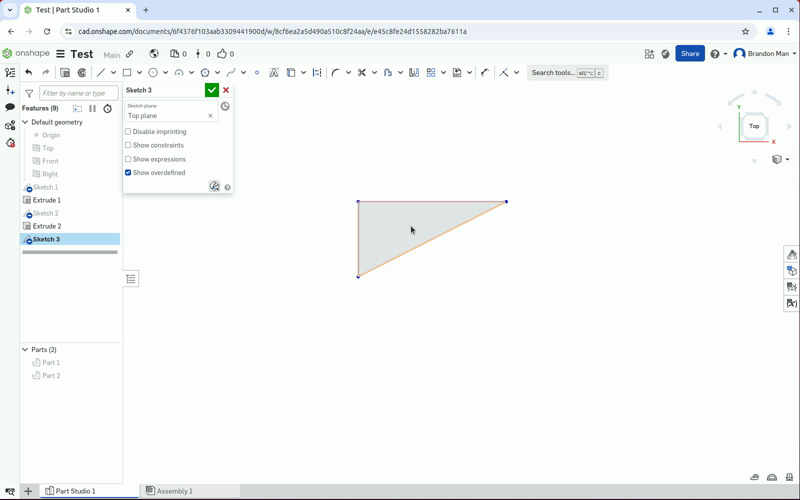
scroll(6)
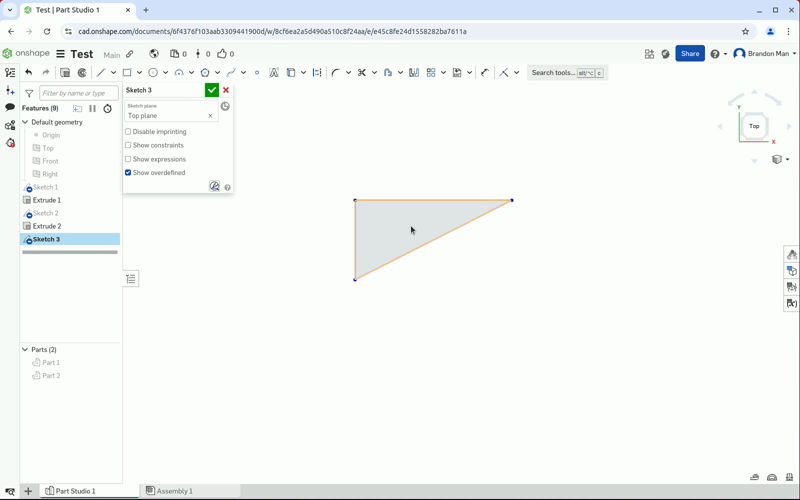
scroll(6)
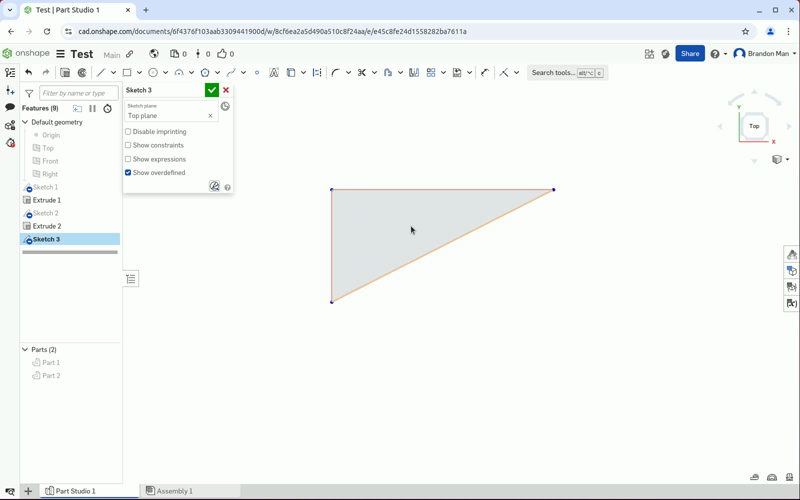
scroll(6)
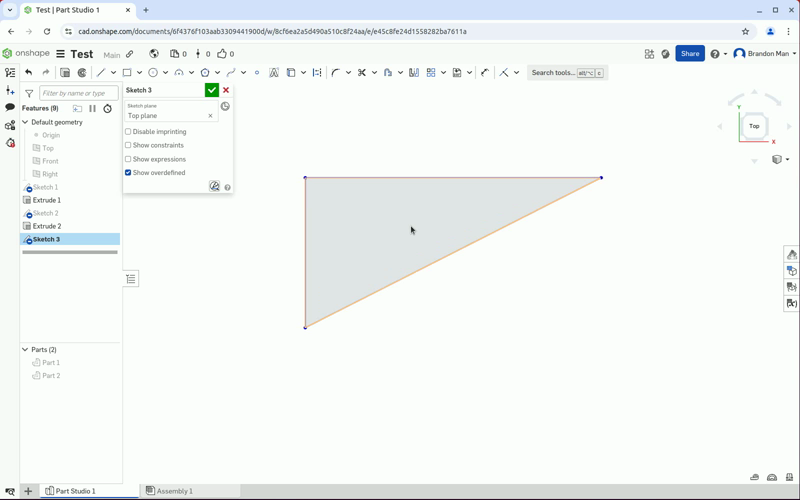
scroll(6)
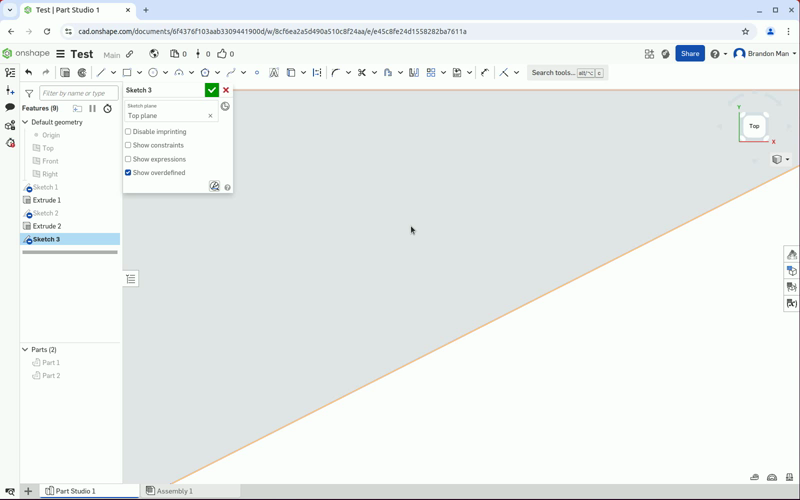
click(411, 225)
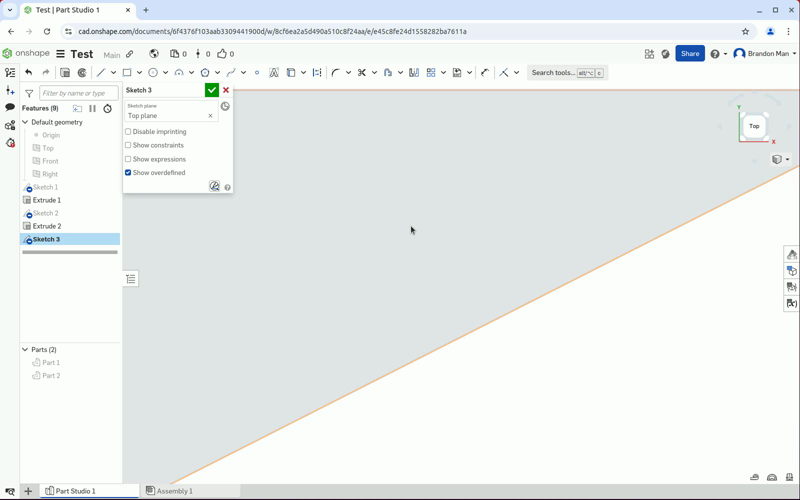
scroll(-6)
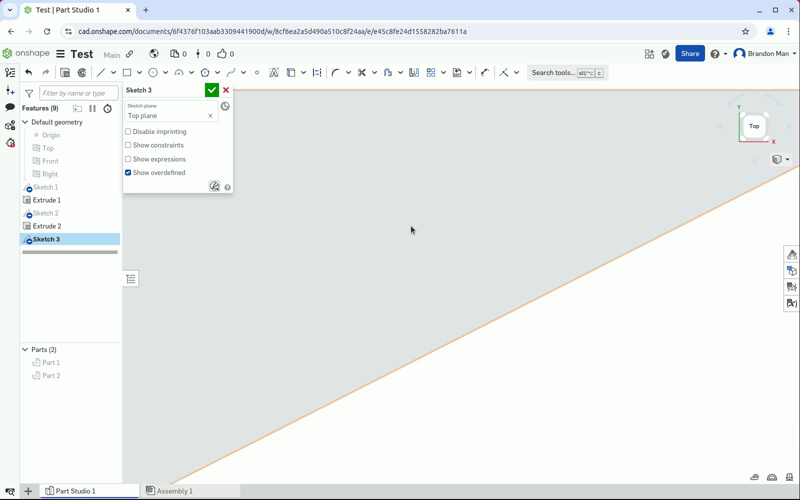
scroll(-6)
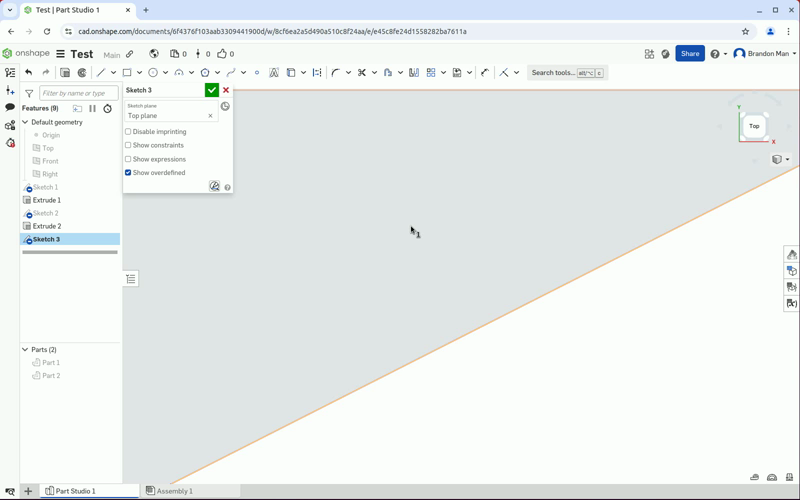
scroll(-6)
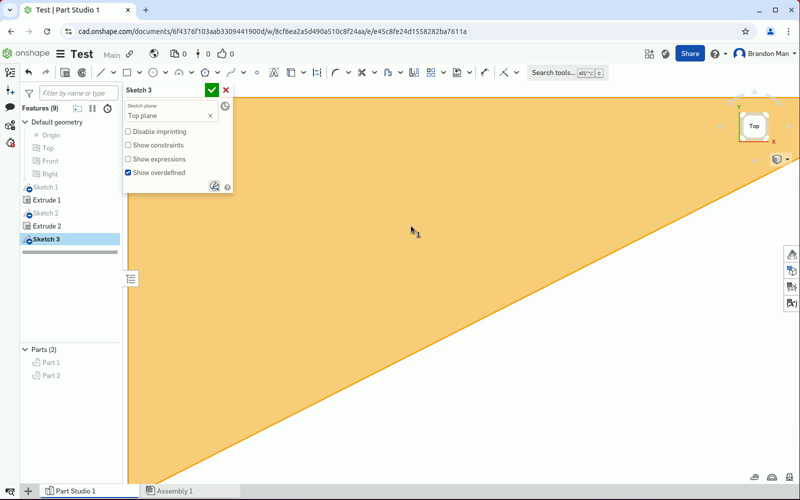
scroll(-6)
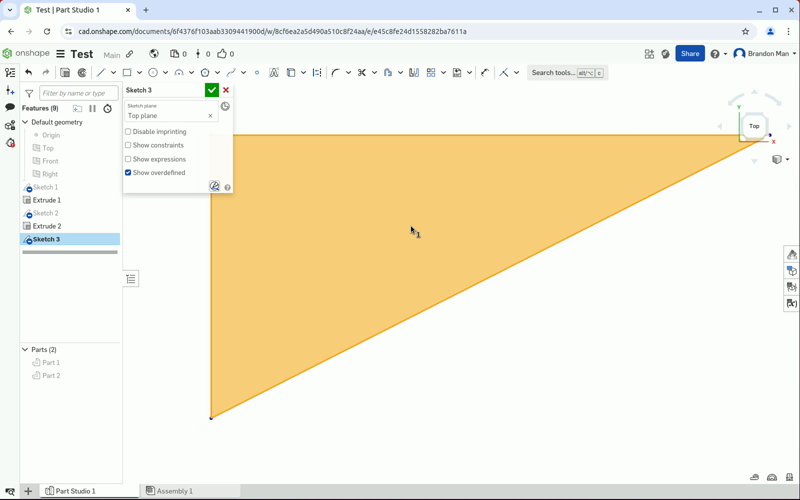
scroll(-6)
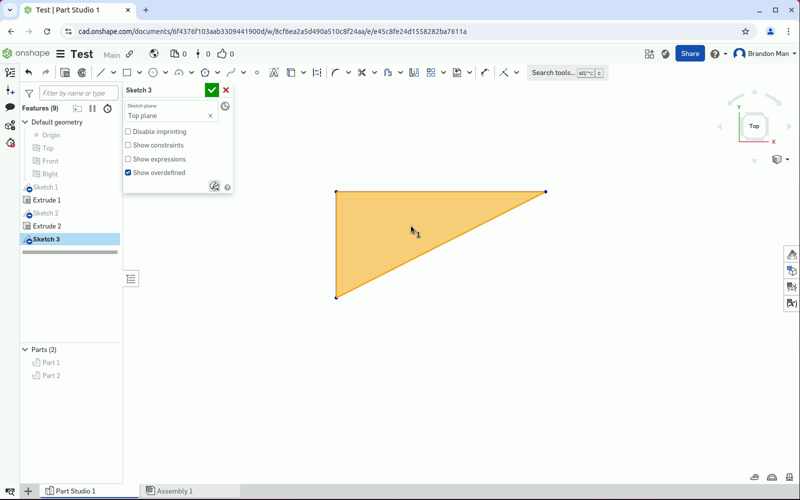
scroll(-6)
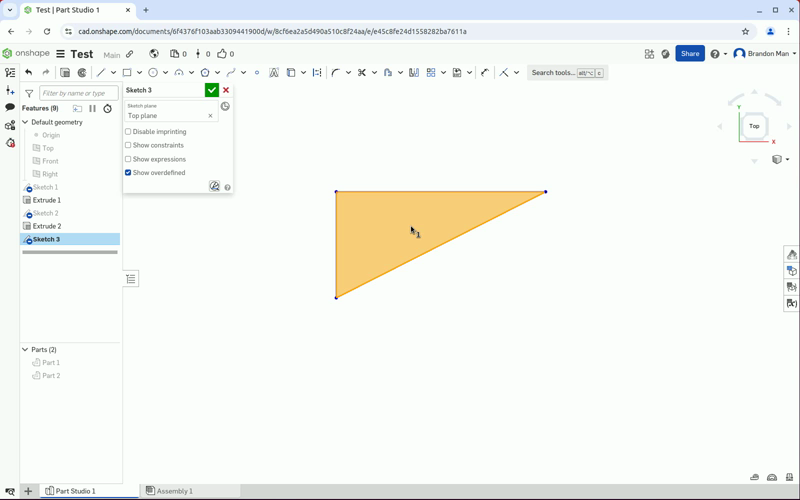
scroll(-6)
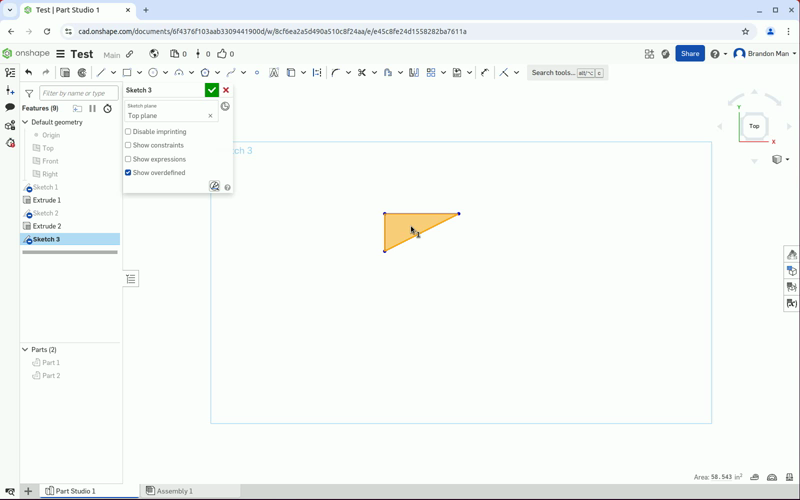
mouse_move(73, 352)
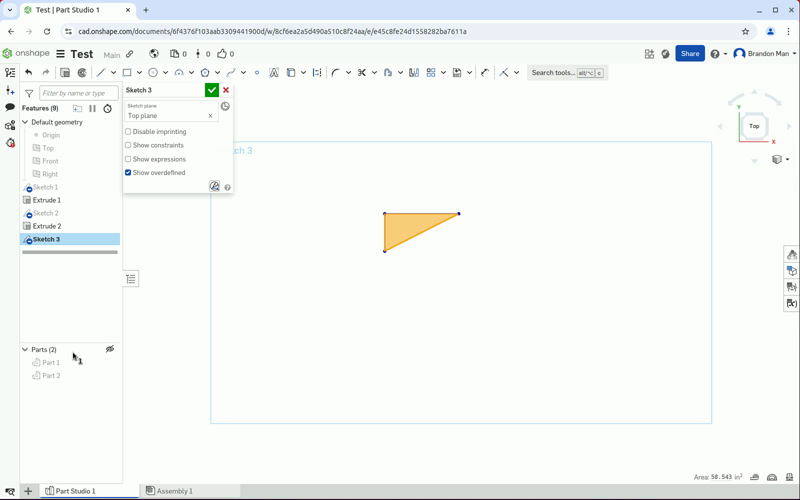
key(shift+y)
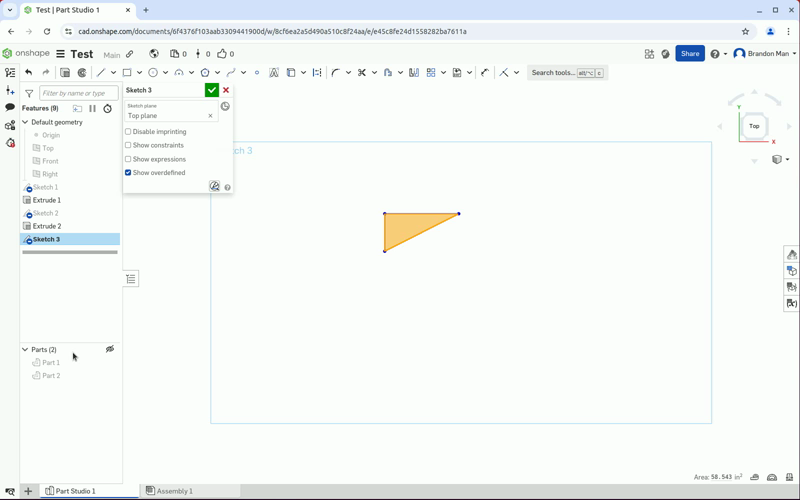
key(shift+e)
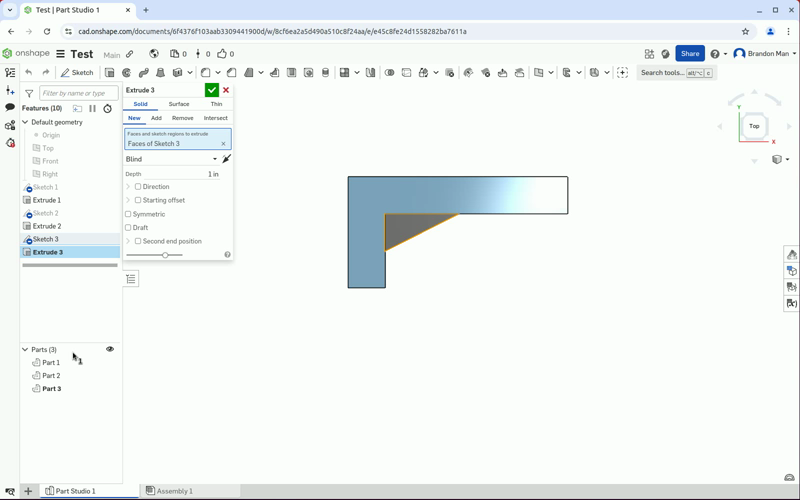
mouse_move(143, 106)
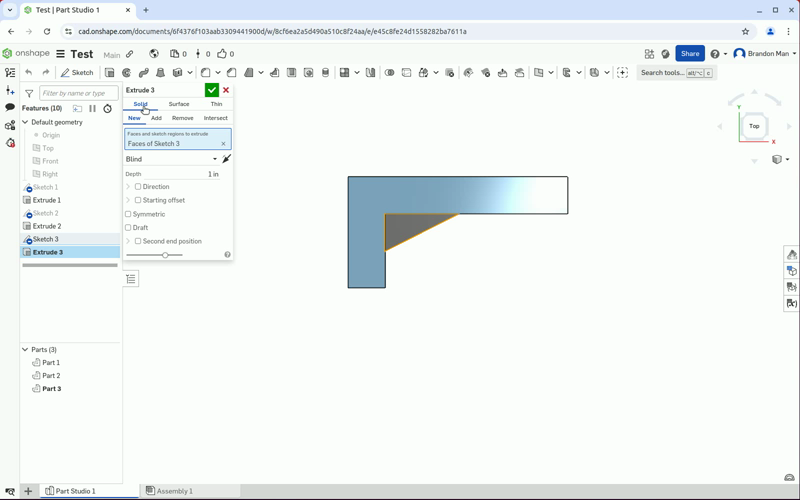
click(143, 106)
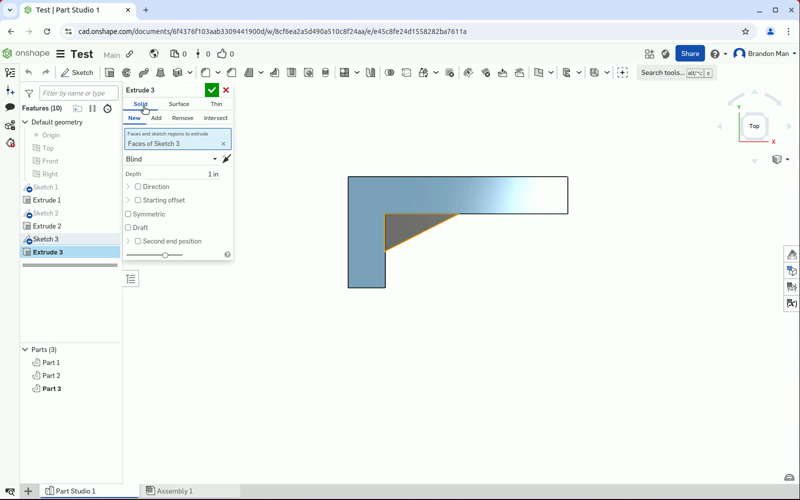
mouse_move(137, 120)
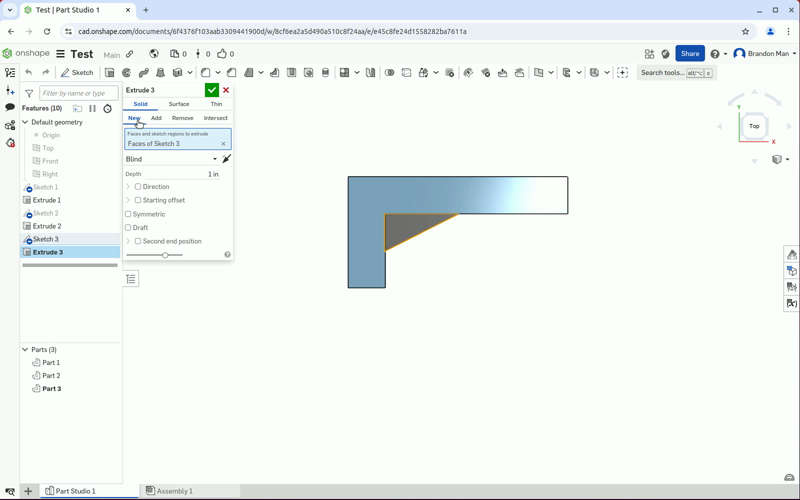
click(137, 120)
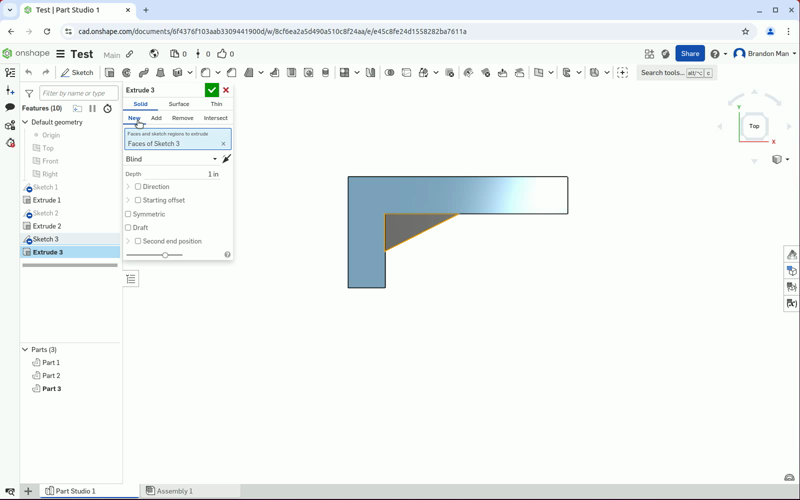
key(tab, 4)
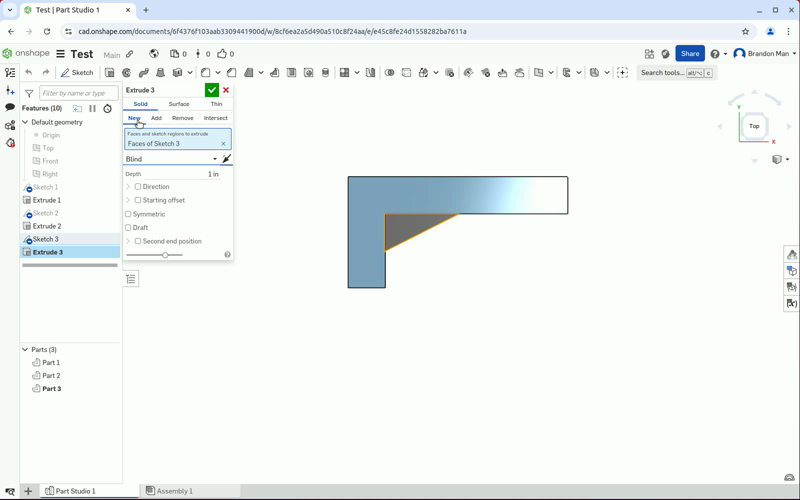
text(7.462)
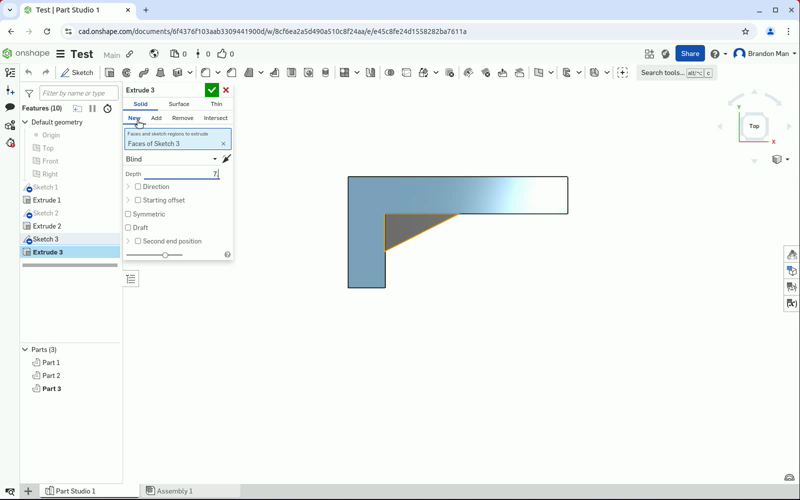
key(enter)
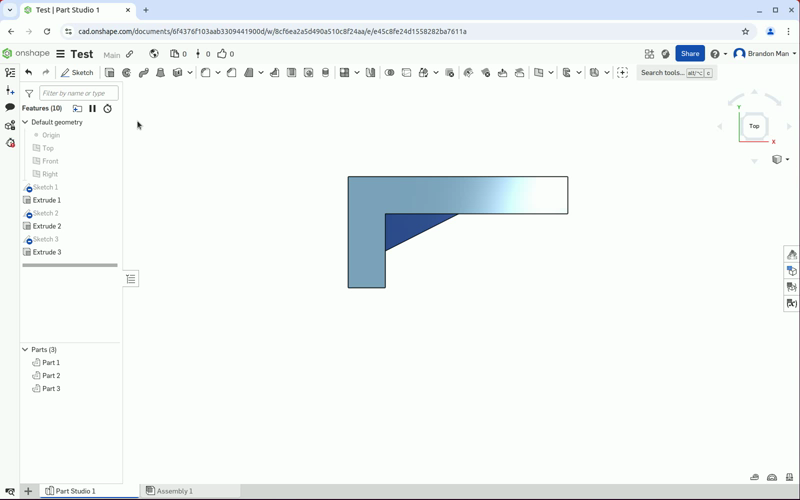
key(shift+h)
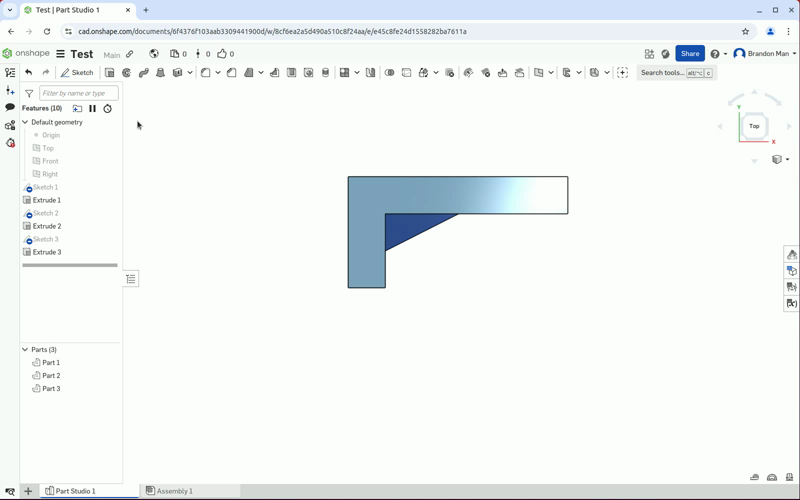
key(shift+h)
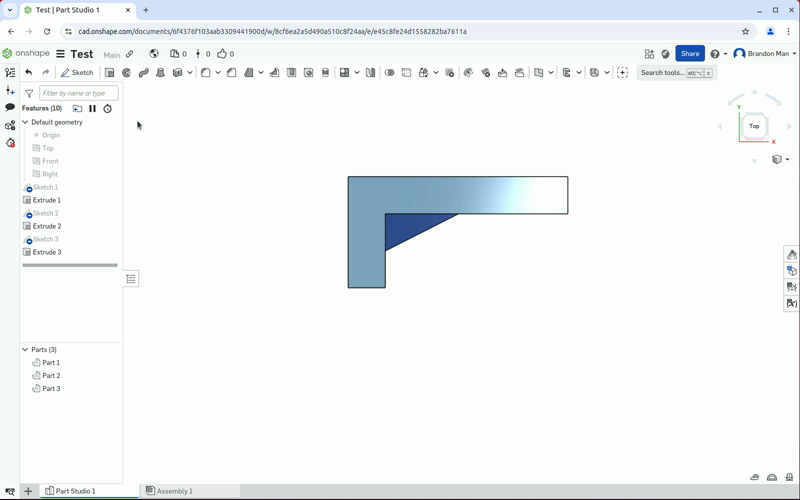
key(shift+7)
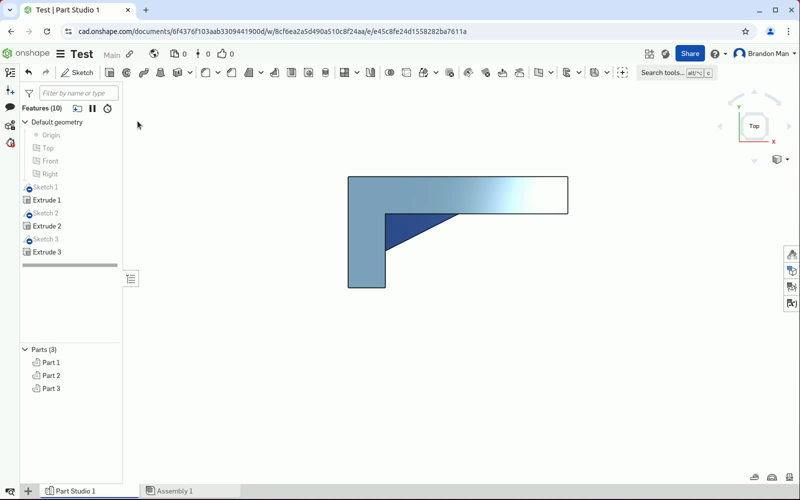
key(up, 3)
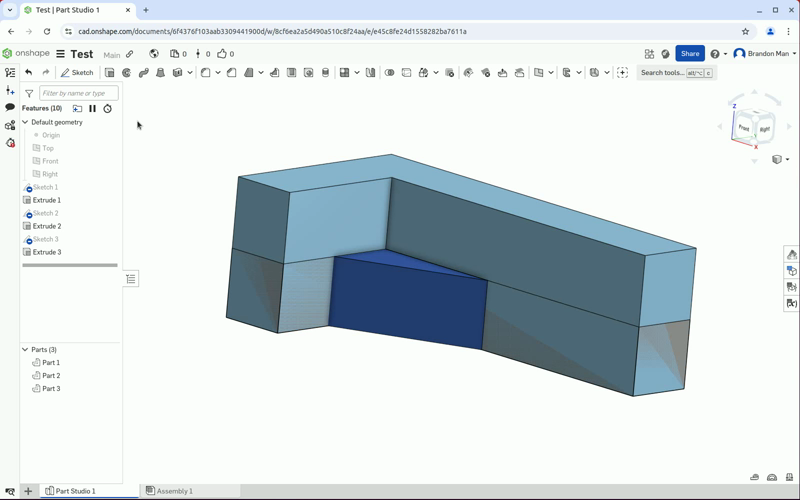
key(left, 3)
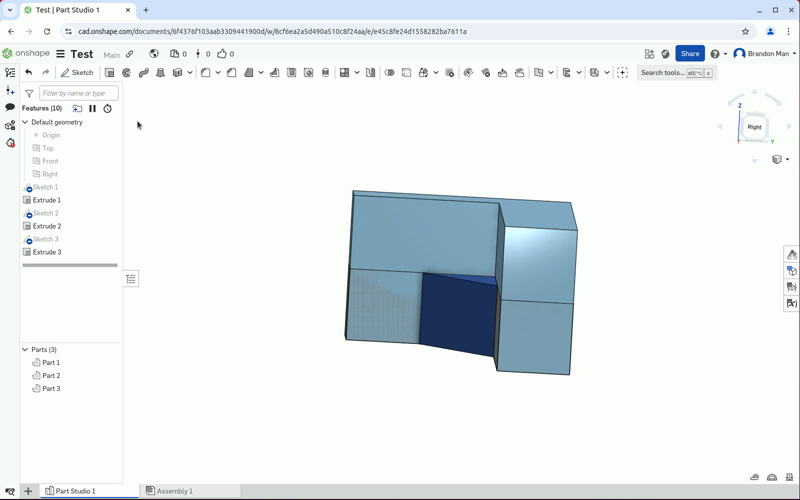
key(right, 3)
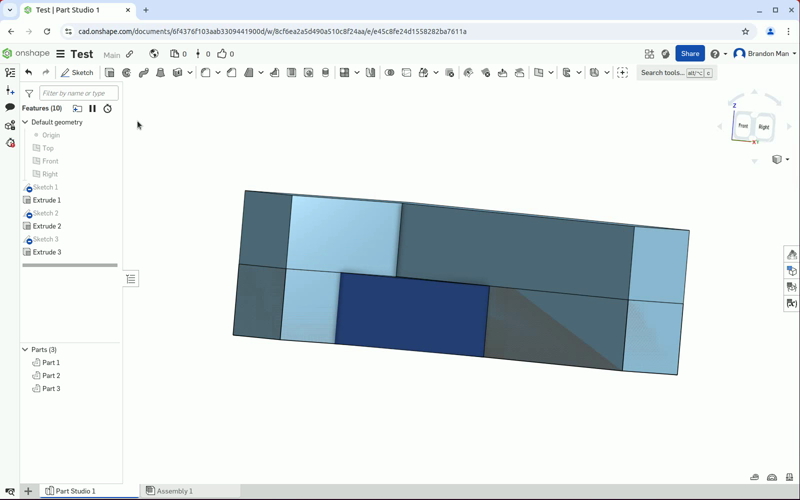
key(down, 3)
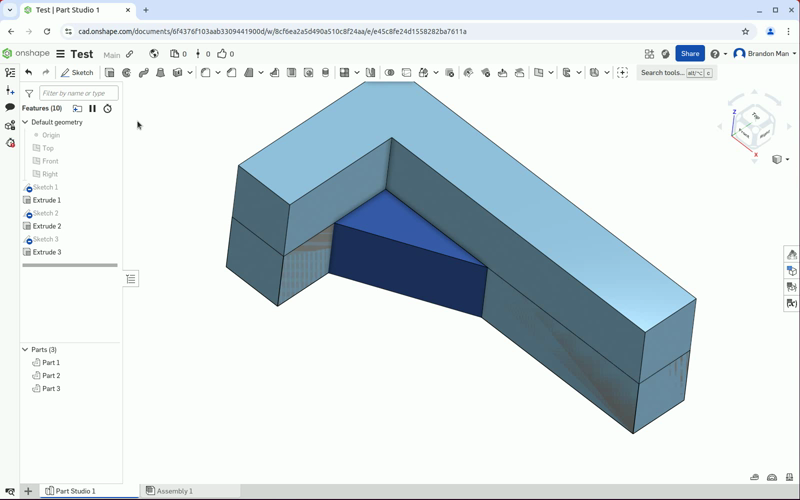
mouse_move(73, 189)
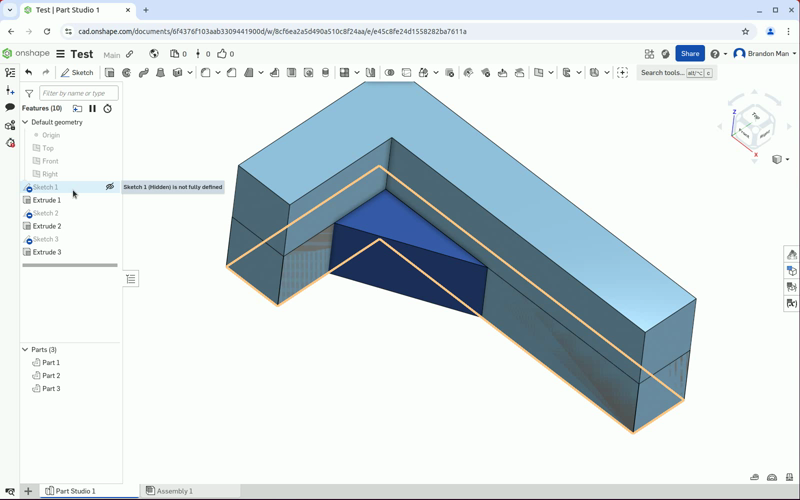
click(73, 189)